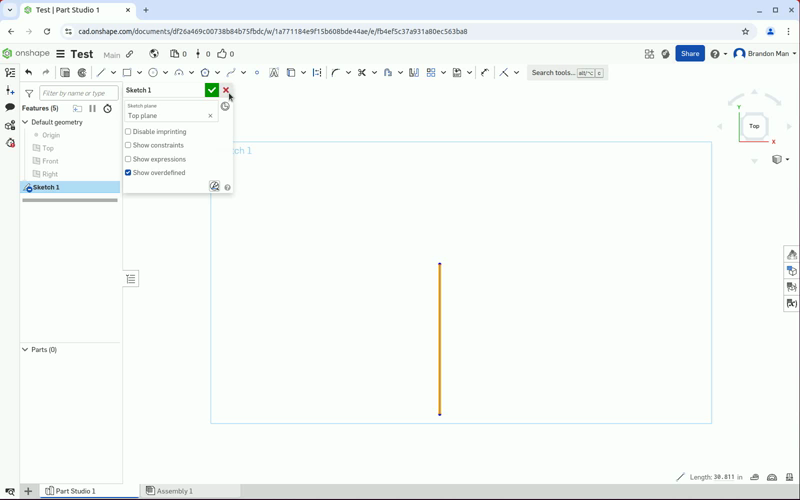
key(shift+h)
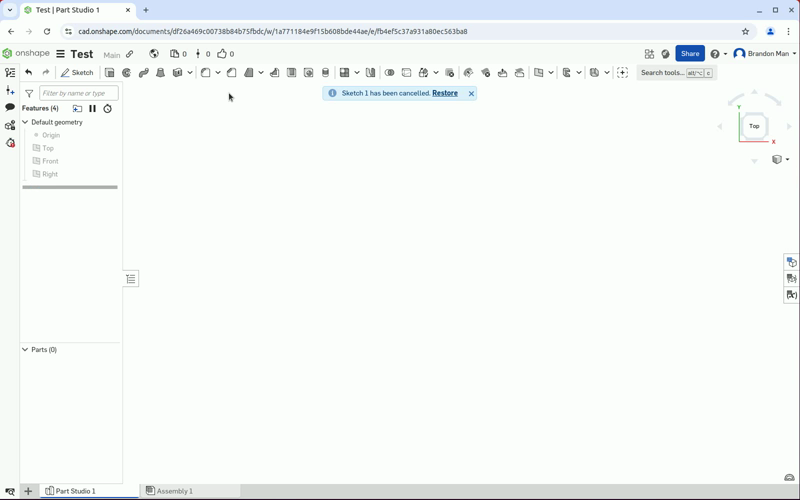
mouse_move(73, 352)
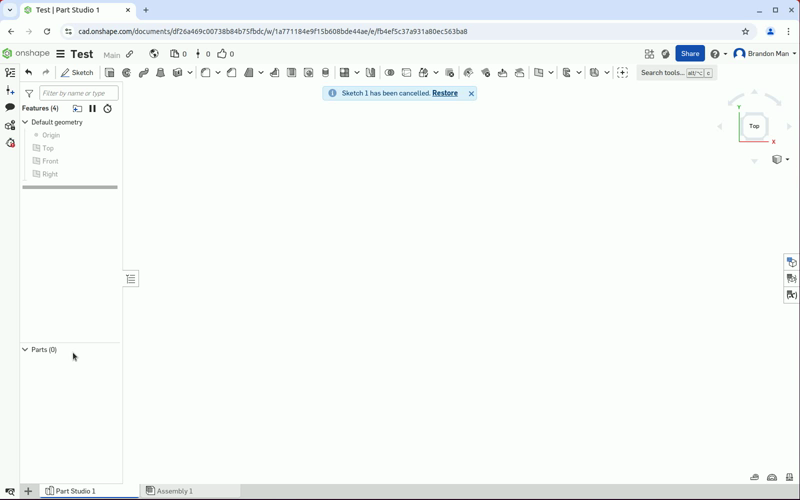
key(y)
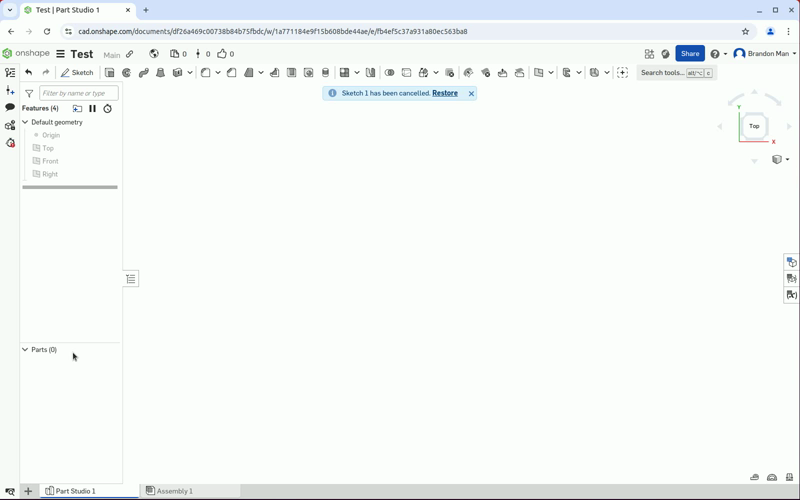
key(shift+p)
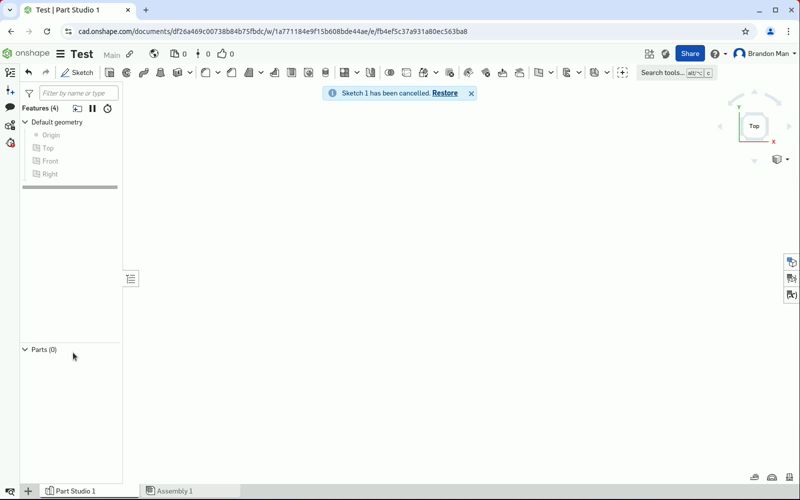
key(space)
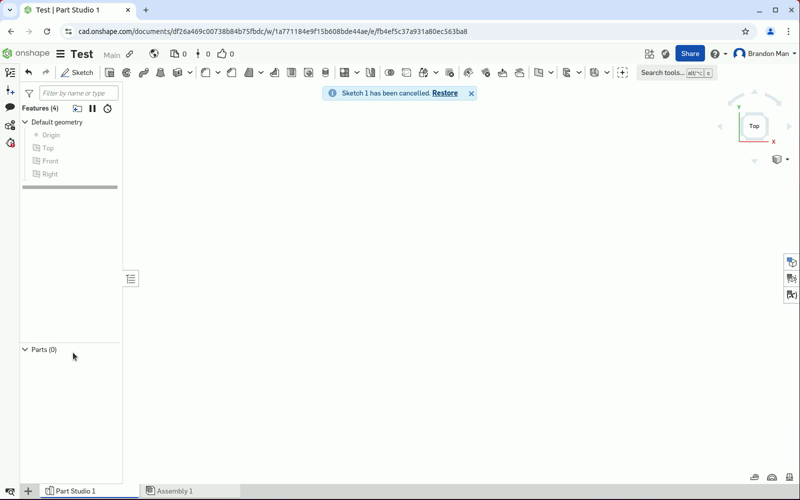
key_down(shift)
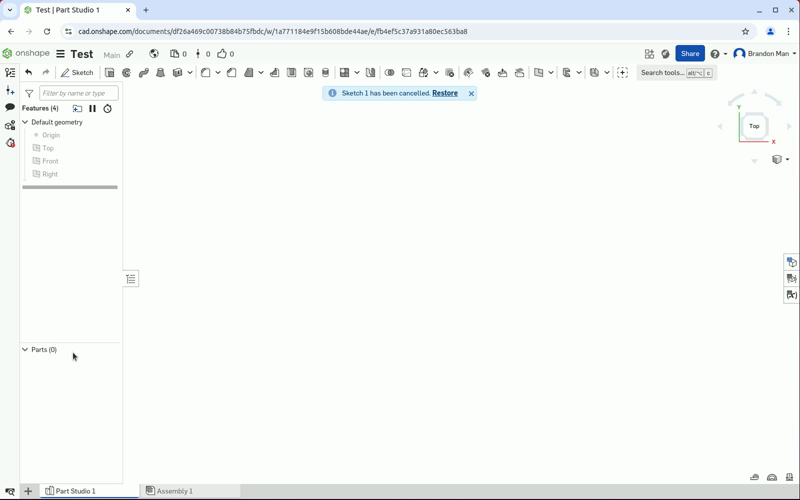
key(up)
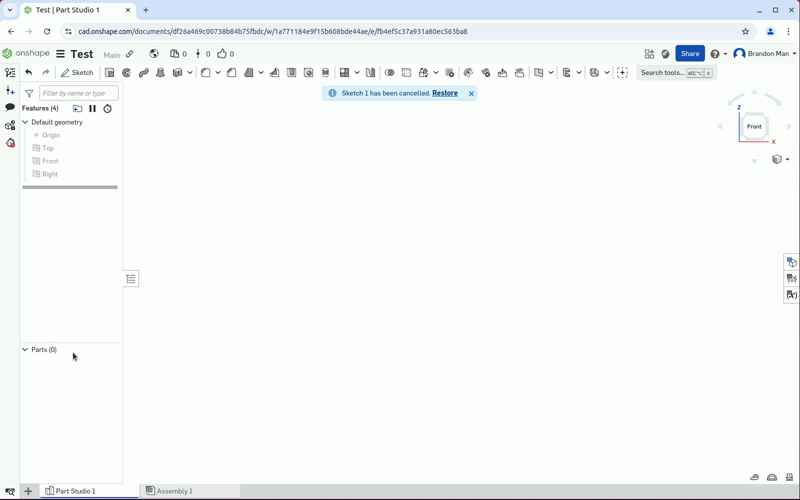
key_up(shift)
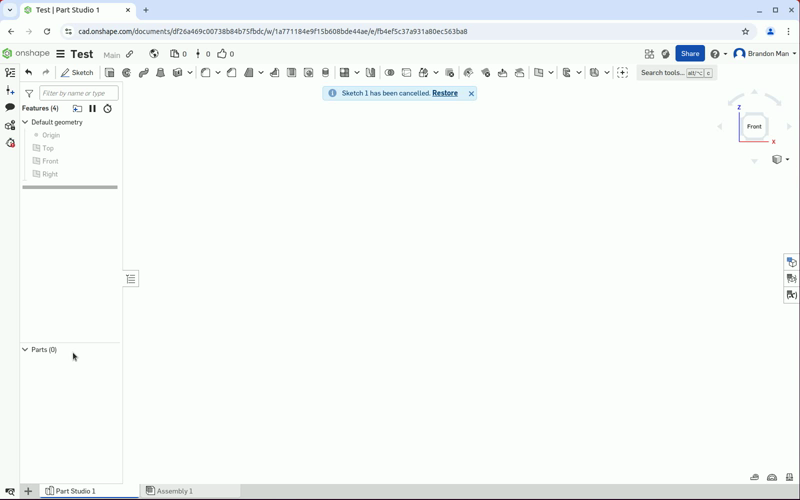
mouse_move(73, 352)
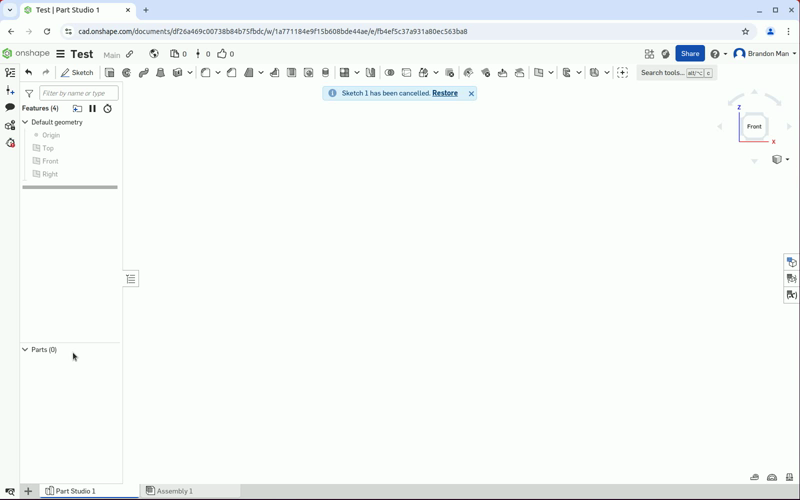
key(shift+y)
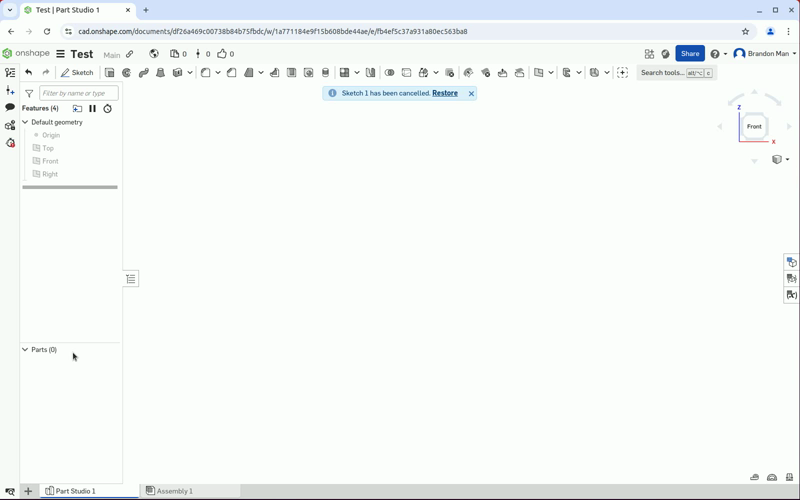
key(shift+s)
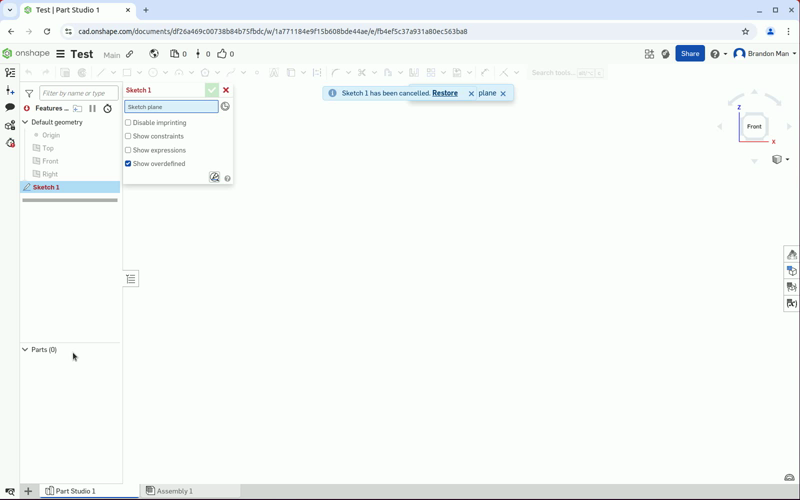
mouse_move(73, 163)
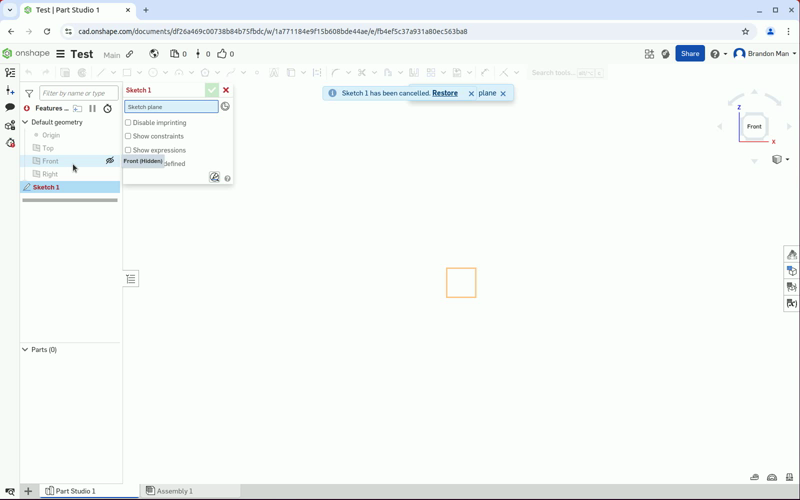
click(73, 163)
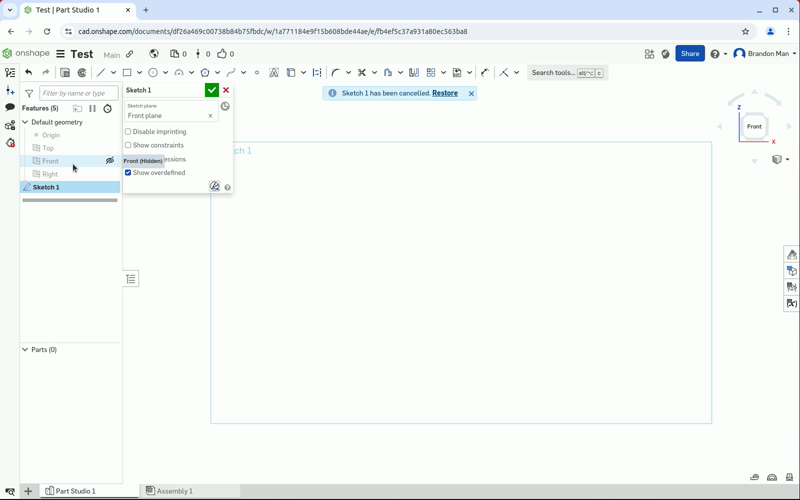
mouse_move(73, 352)
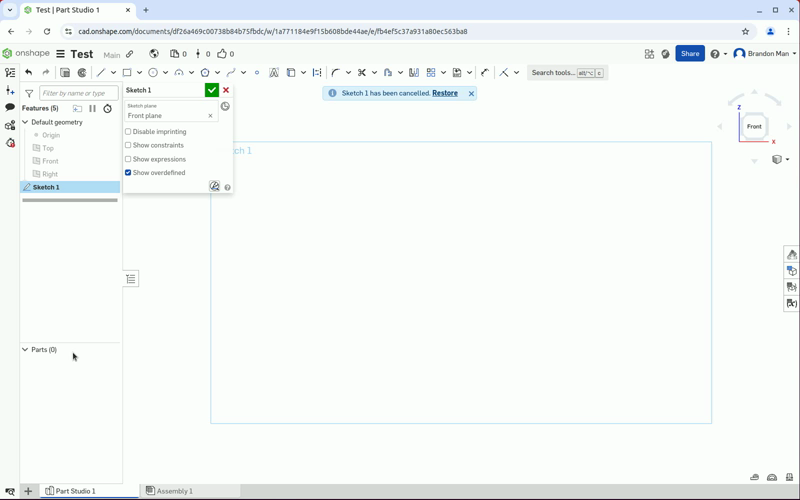
key(y)
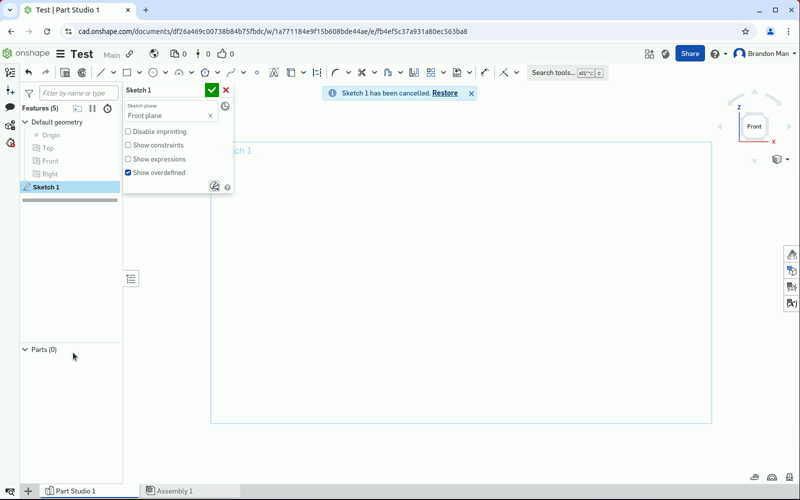
key(l)
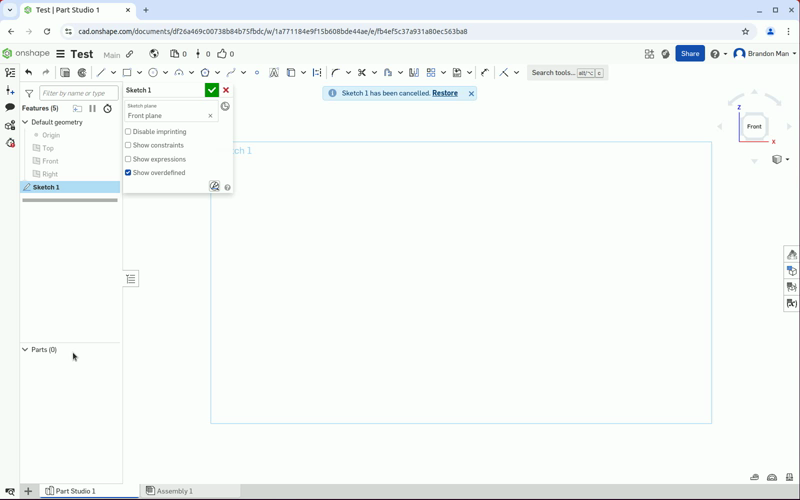
key_down(shift)
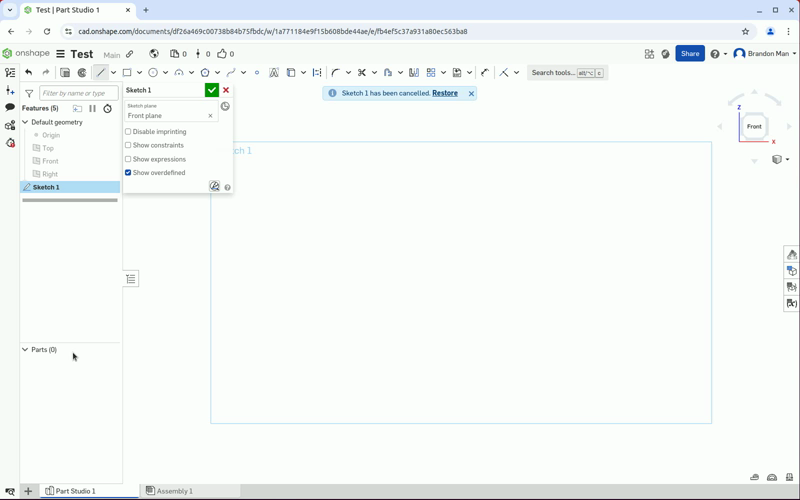
mouse_move(424, 313)
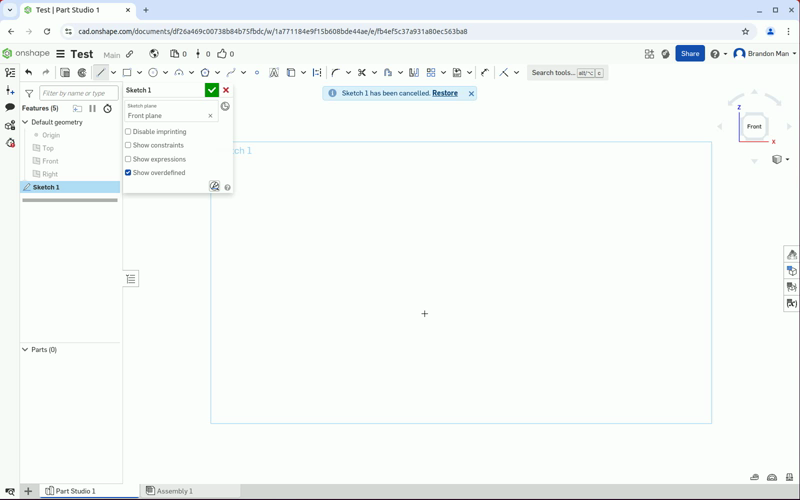
click(424, 313)
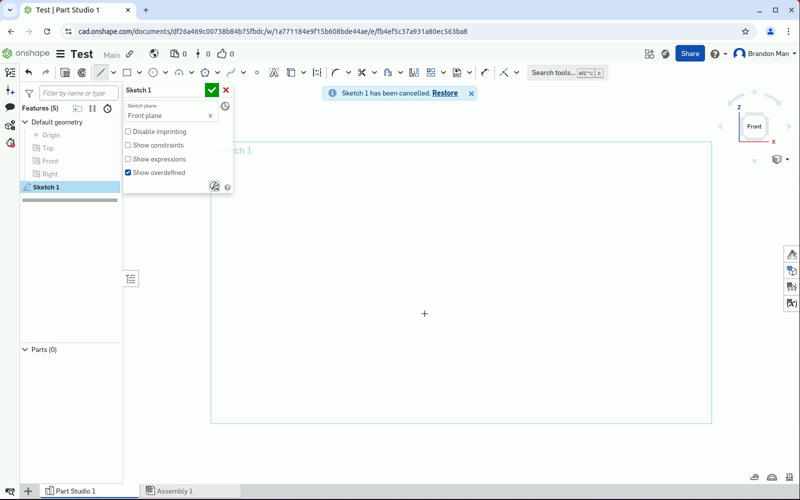
key_up(shift)
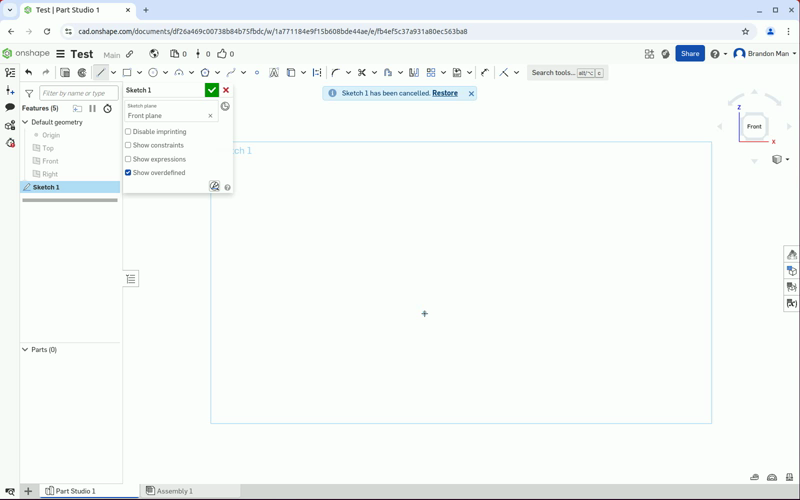
key_down(shift)
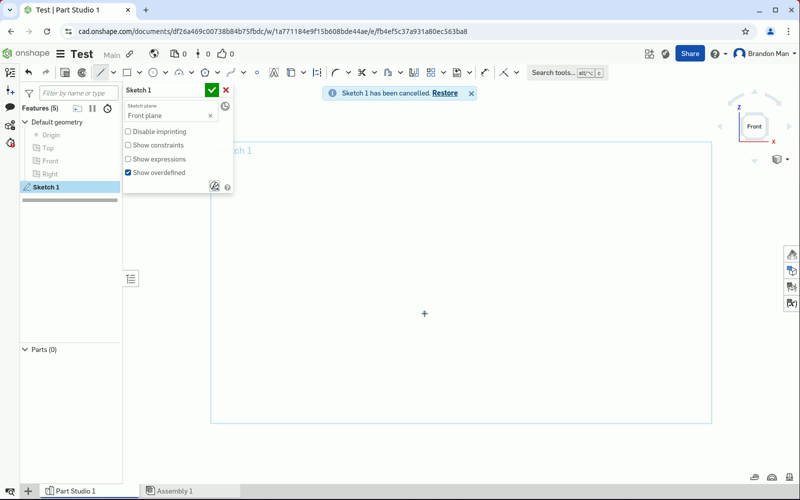
mouse_move(496, 313)
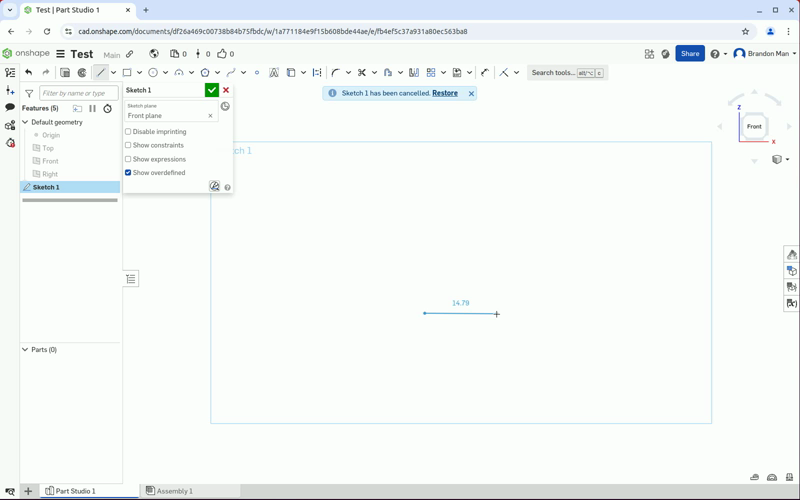
click(496, 313)
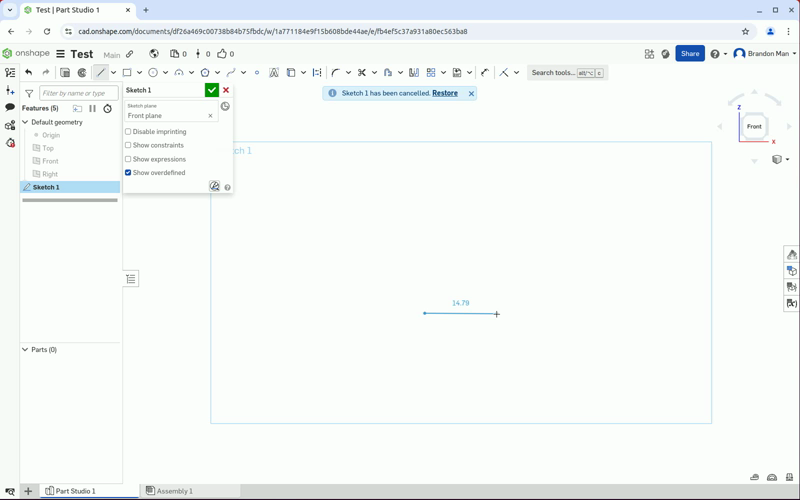
key_up(shift)
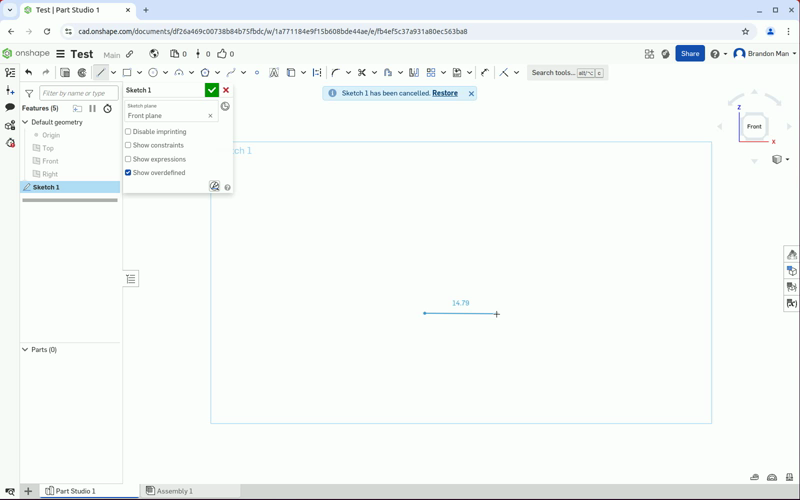
key_down(shift)
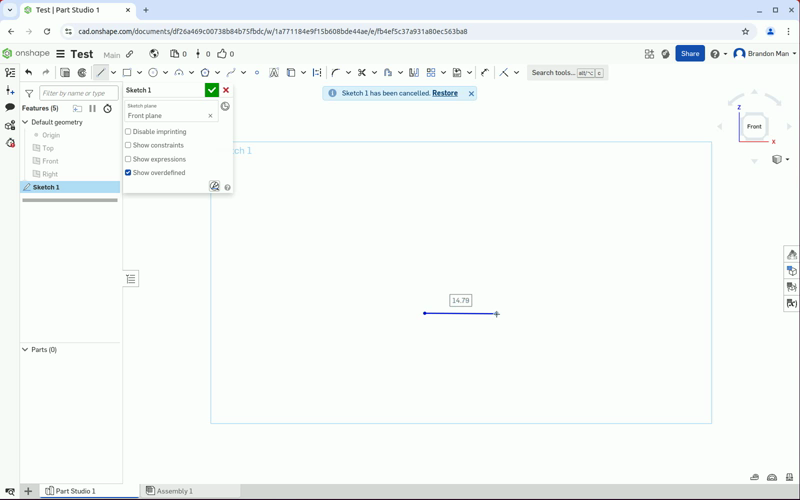
mouse_move(526, 313)
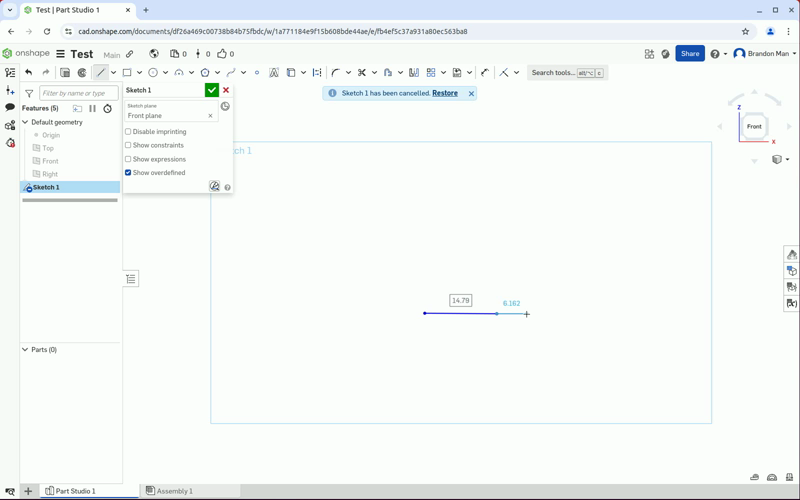
mouse_move(496, 292)
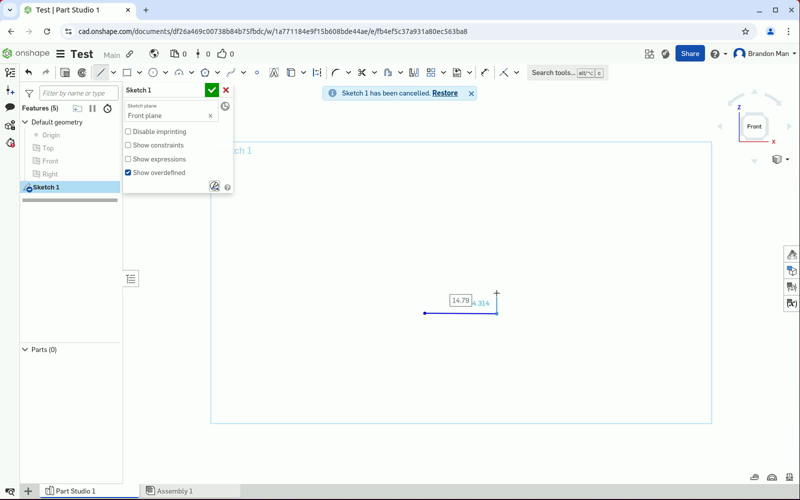
click(496, 292)
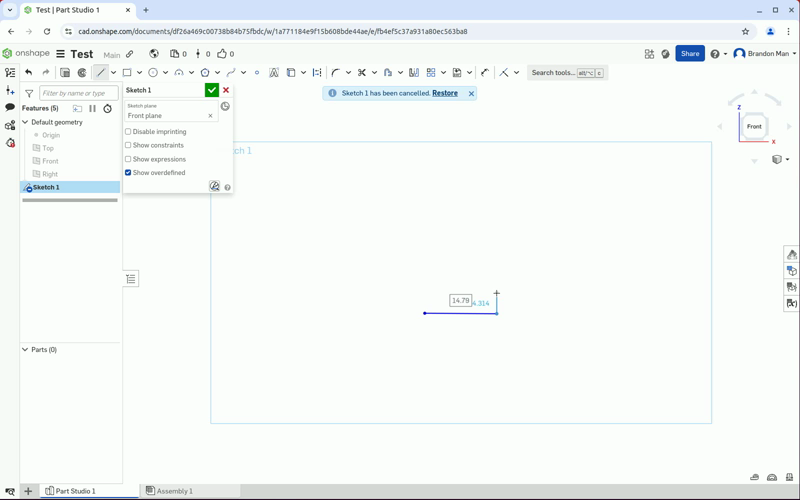
key_up(shift)
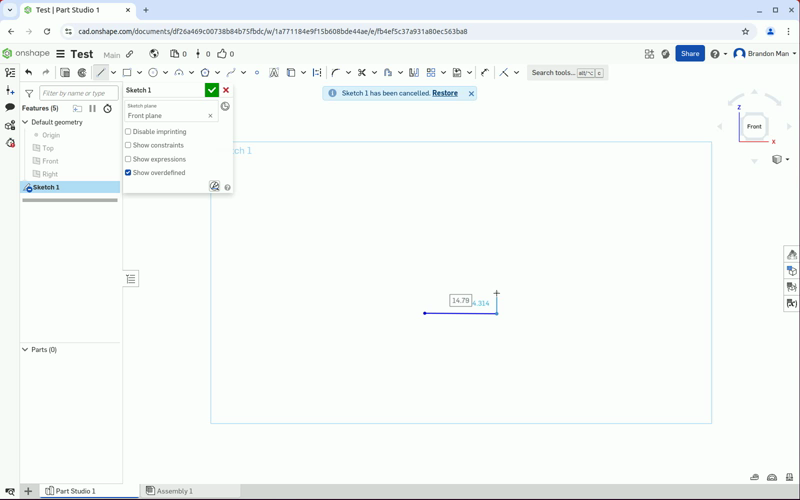
key_down(shift)
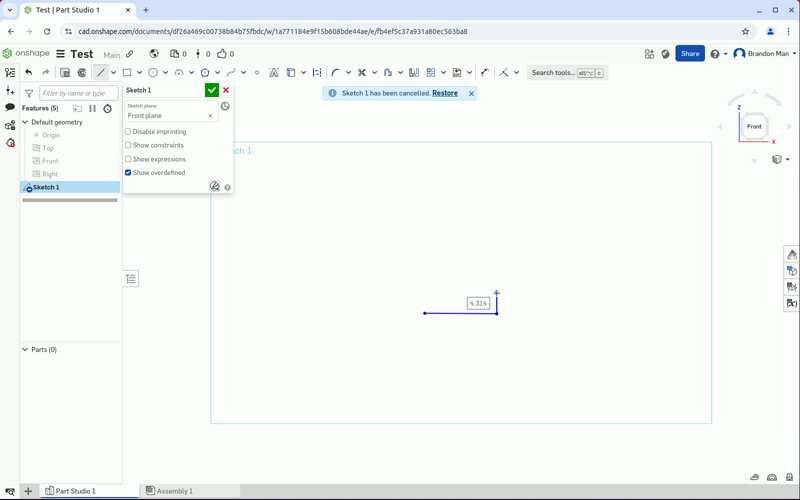
mouse_move(526, 292)
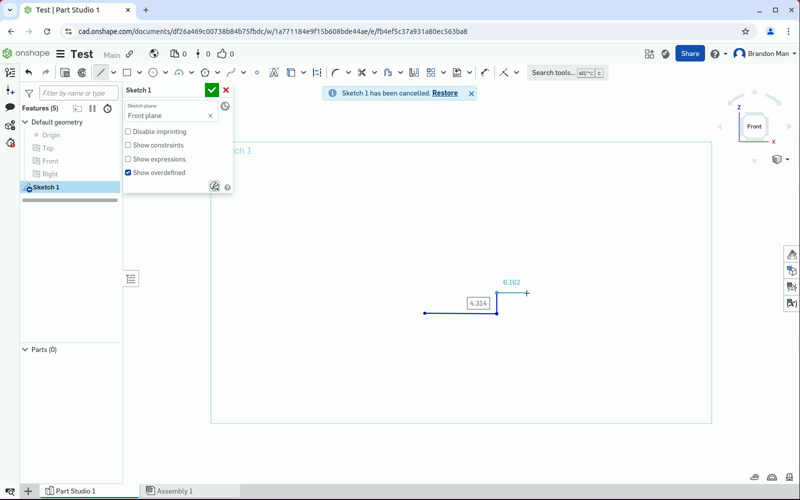
mouse_move(496, 272)
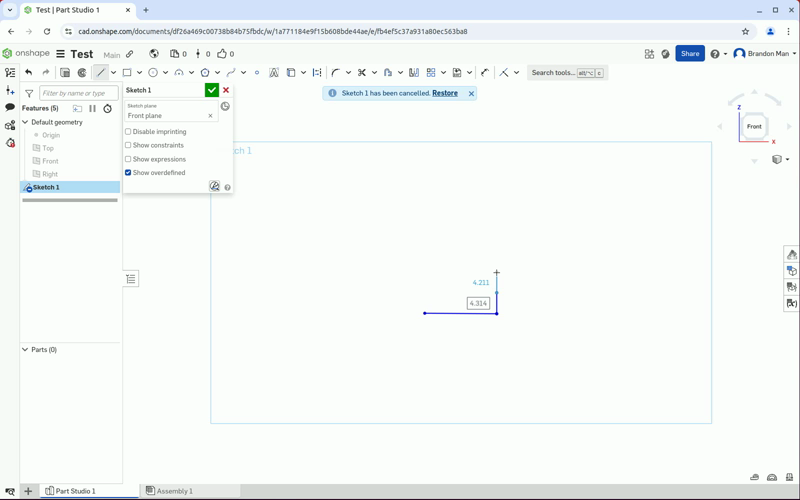
click(496, 272)
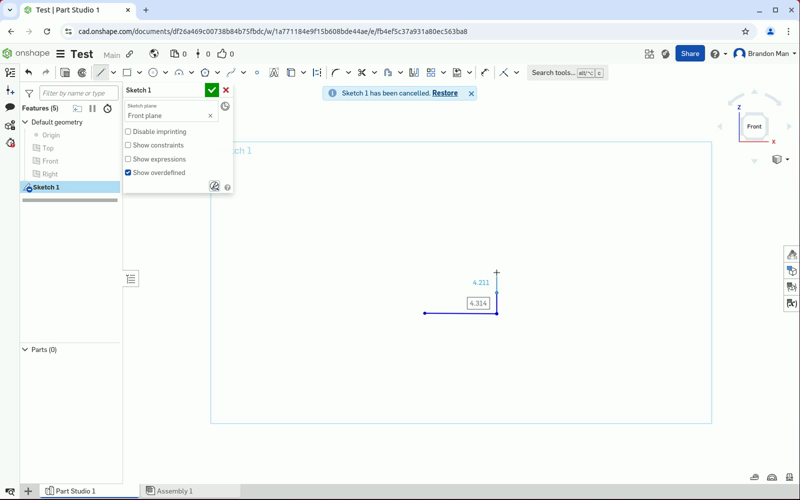
key_up(shift)
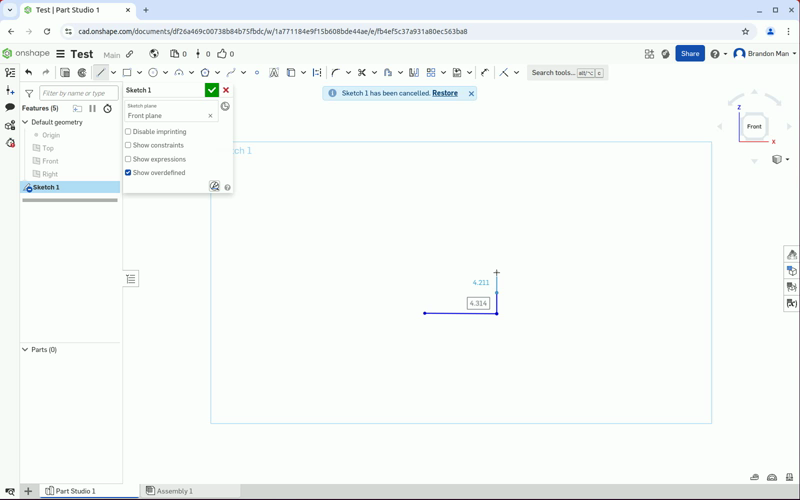
key_down(shift)
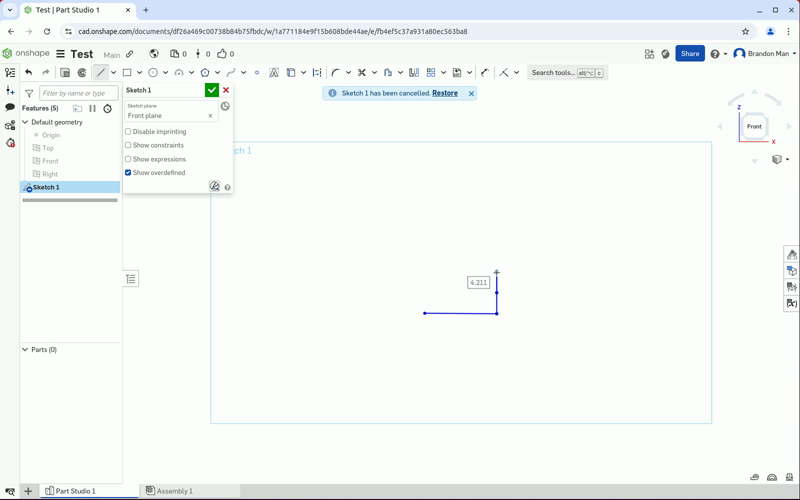
mouse_move(526, 272)
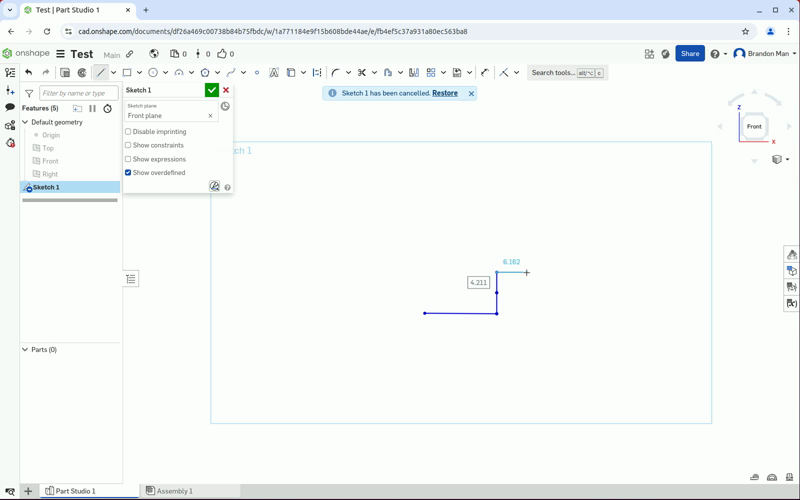
mouse_move(496, 252)
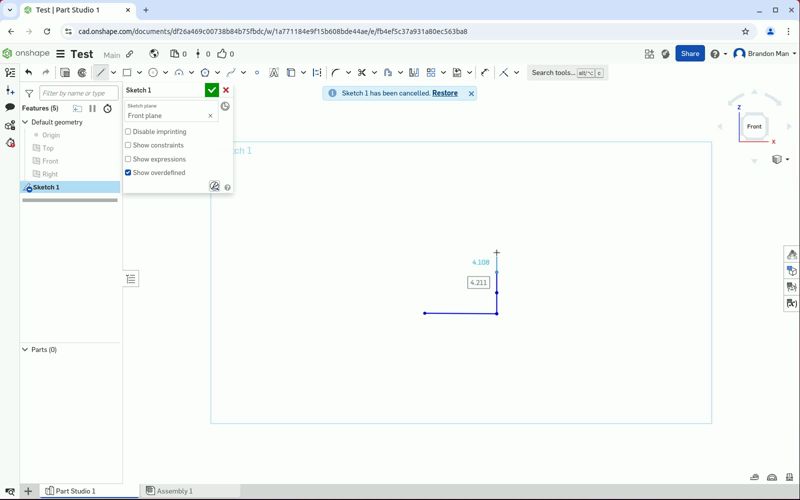
click(496, 252)
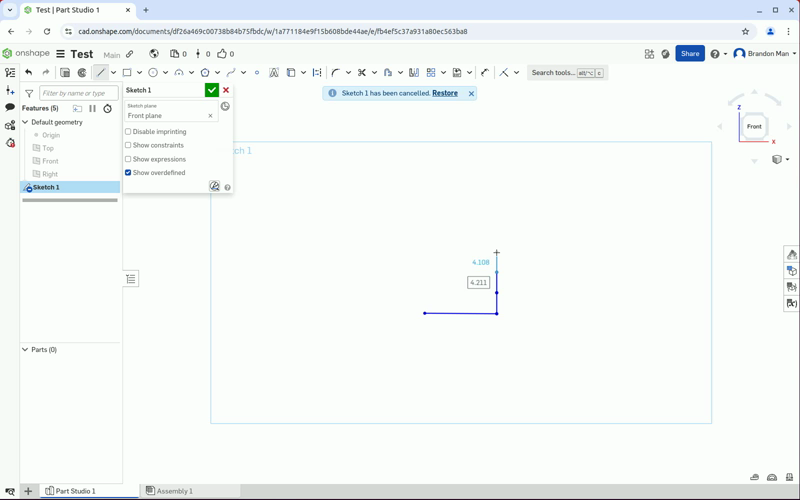
key_up(shift)
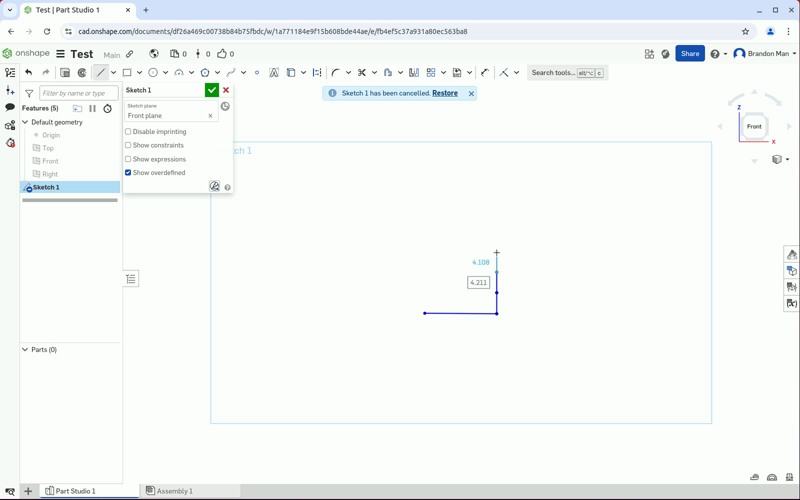
key_down(shift)
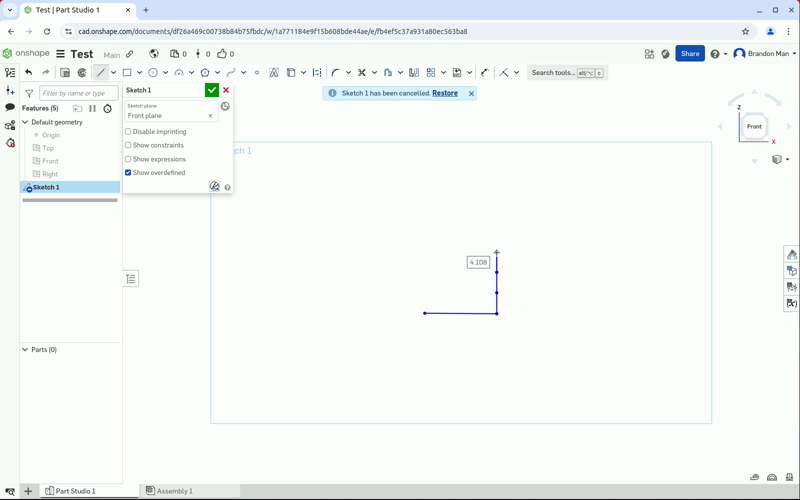
mouse_move(526, 252)
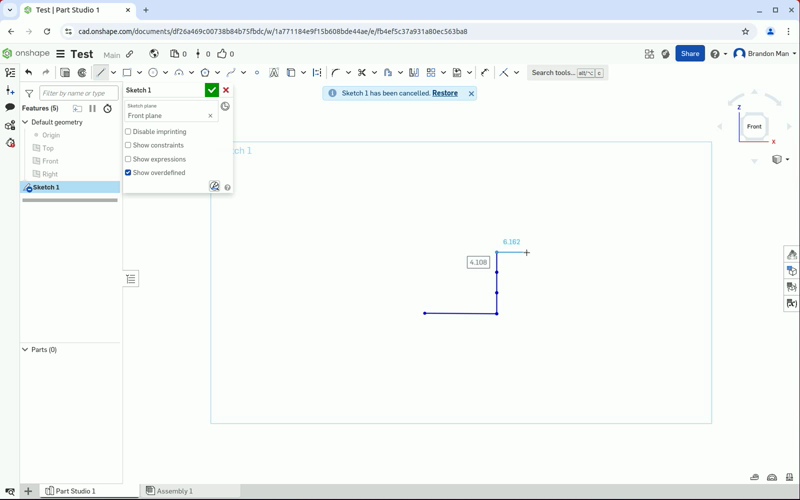
mouse_move(476, 252)
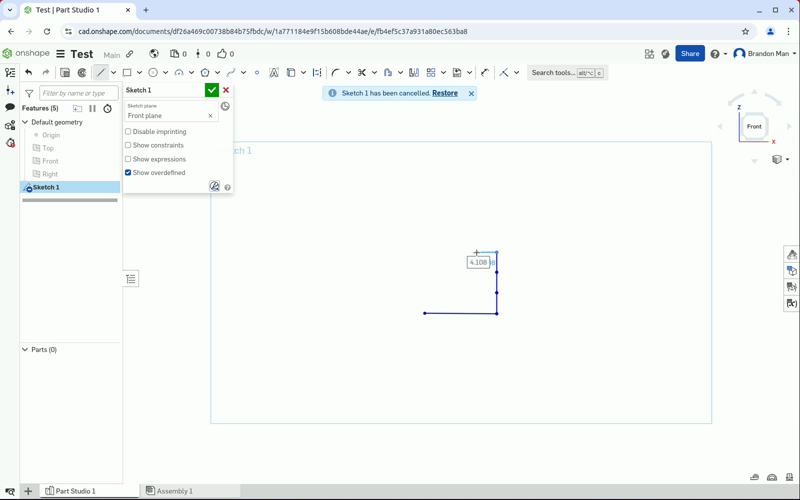
click(476, 252)
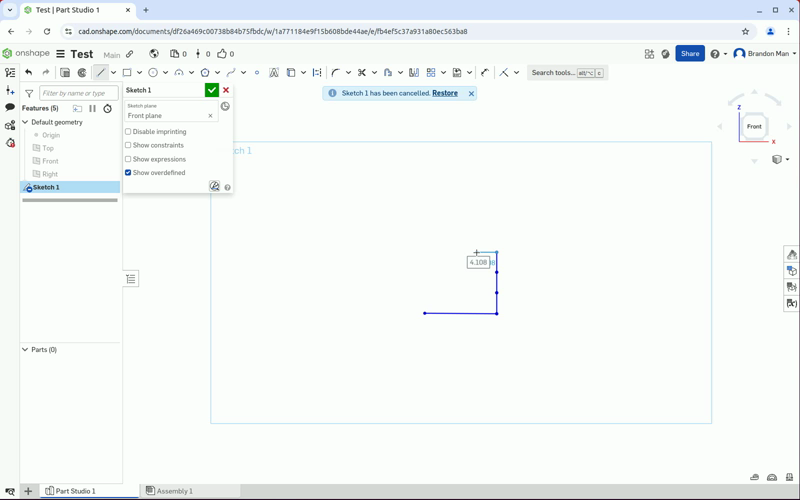
key_up(shift)
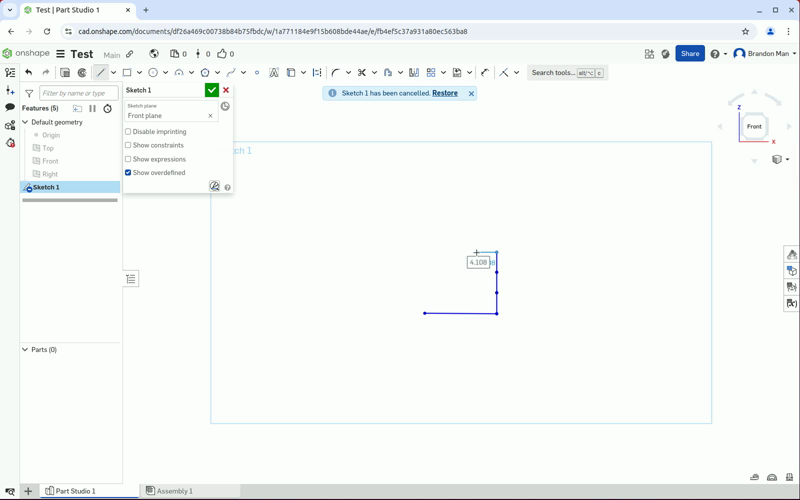
key_down(shift)
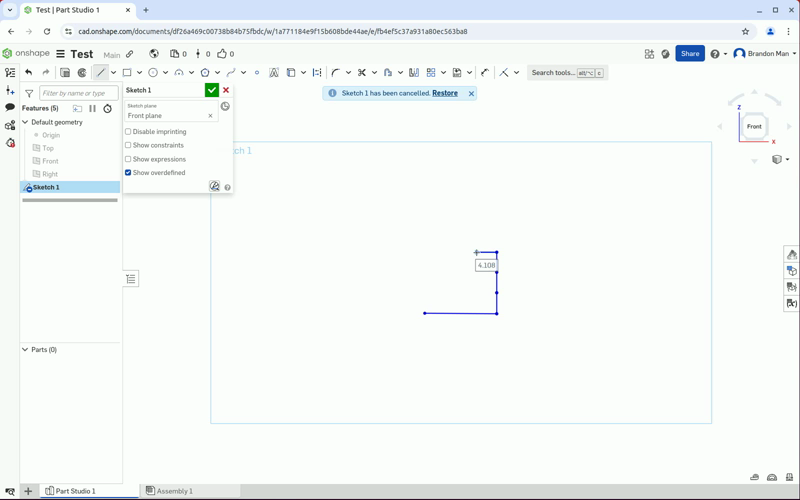
mouse_move(506, 252)
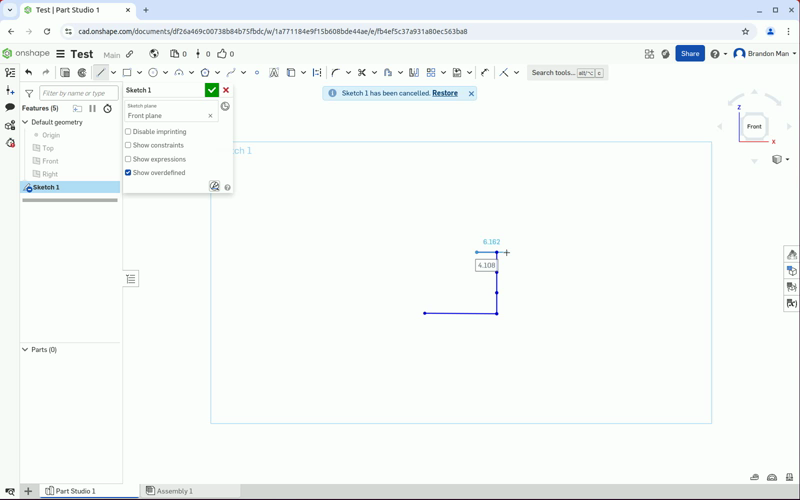
mouse_move(444, 252)
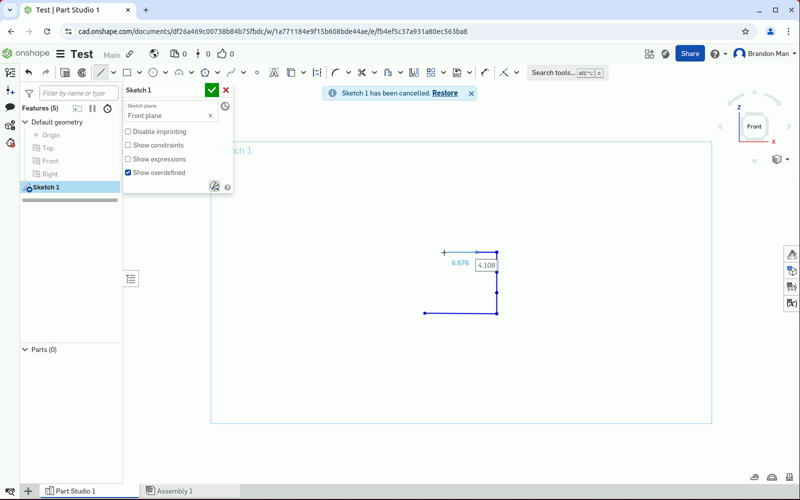
click(444, 252)
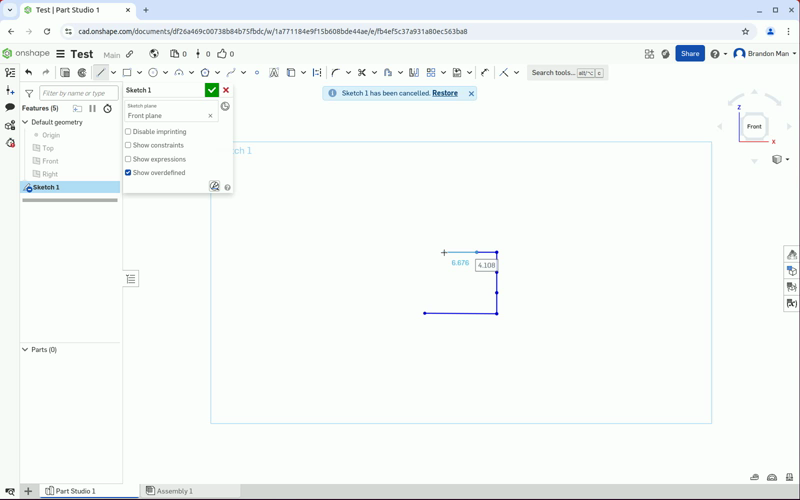
key_up(shift)
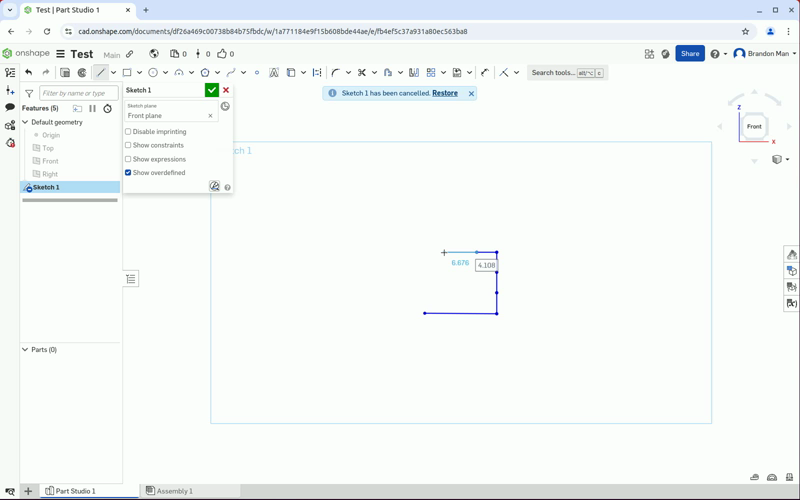
key_down(shift)
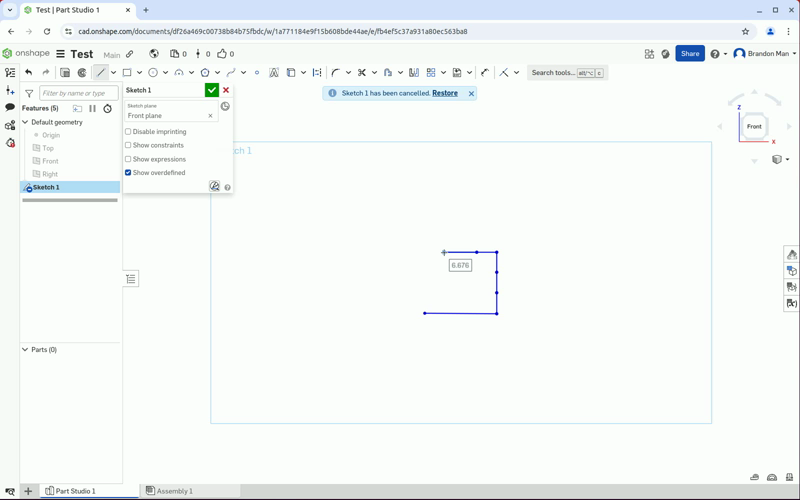
mouse_move(474, 252)
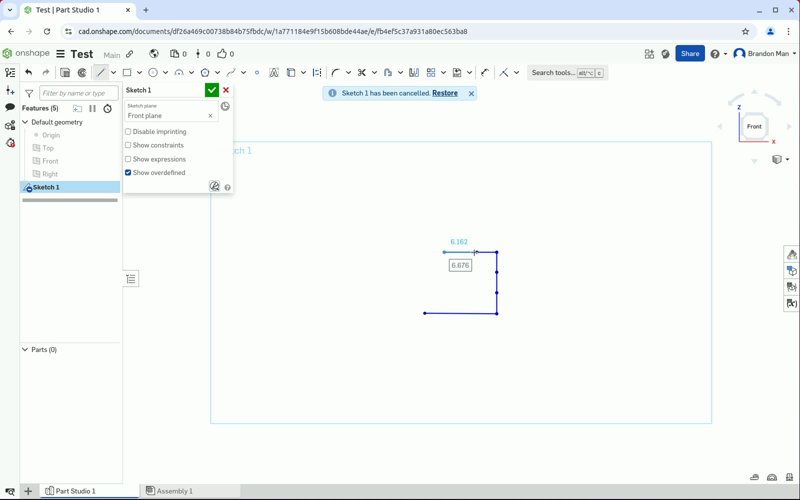
mouse_move(424, 252)
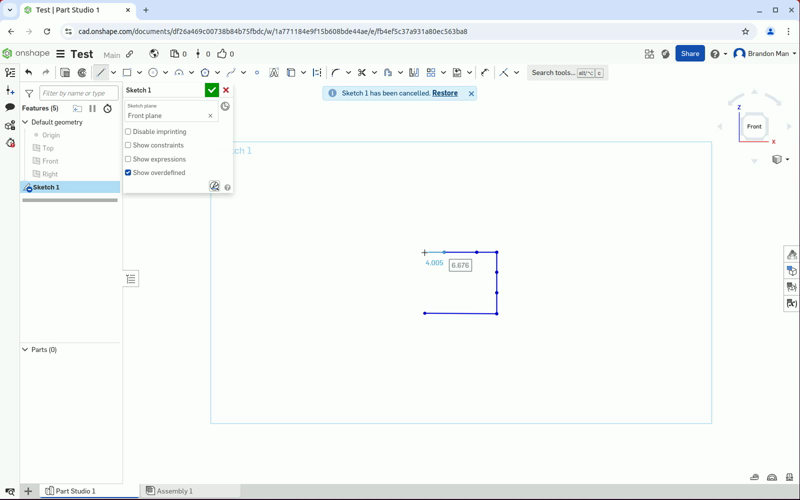
click(424, 252)
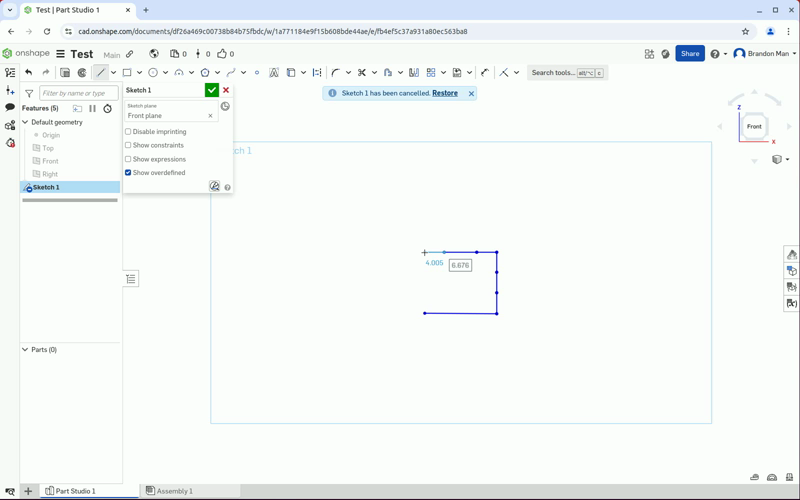
key_up(shift)
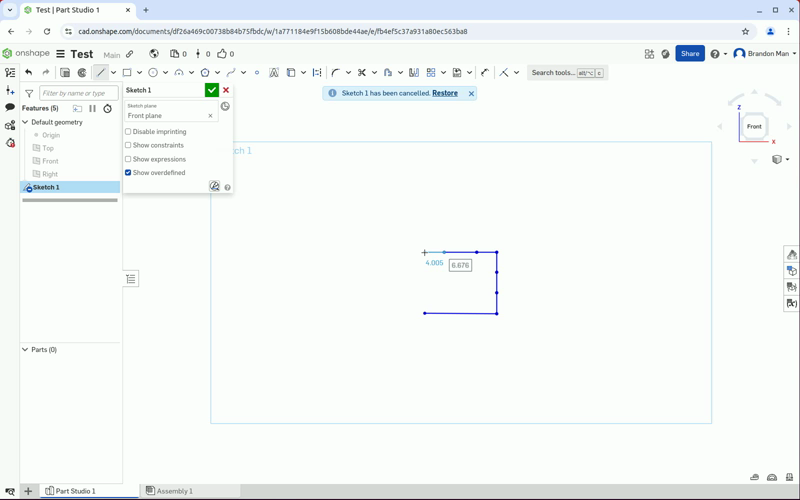
key_down(shift)
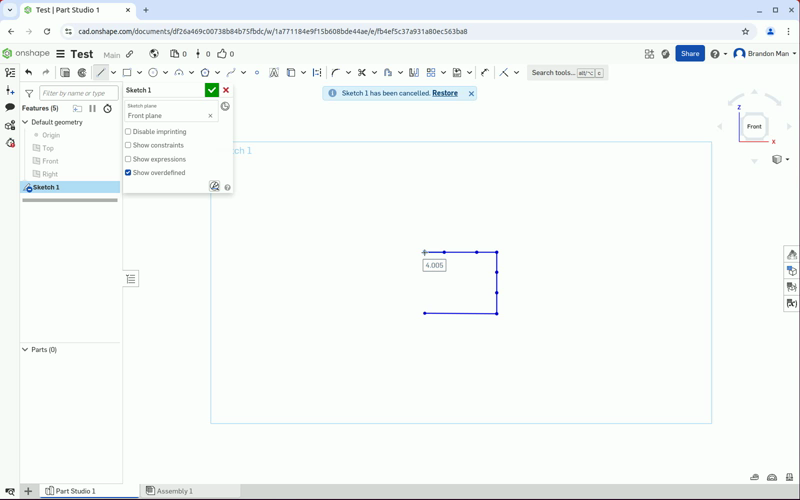
mouse_move(454, 252)
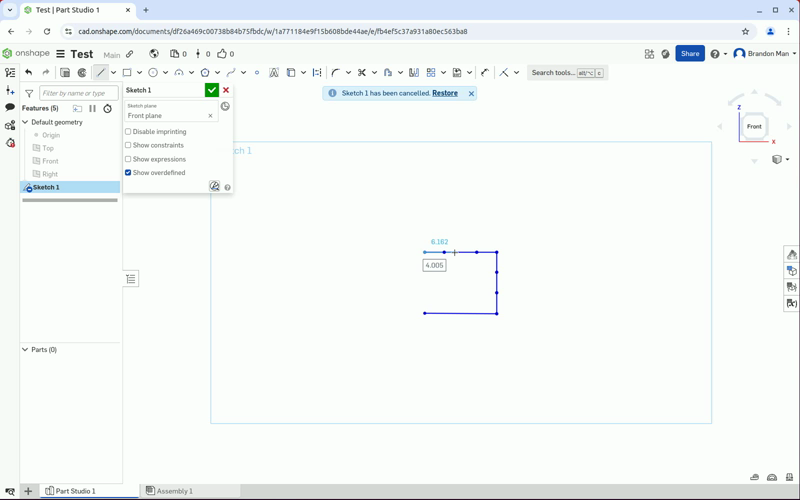
mouse_move(424, 272)
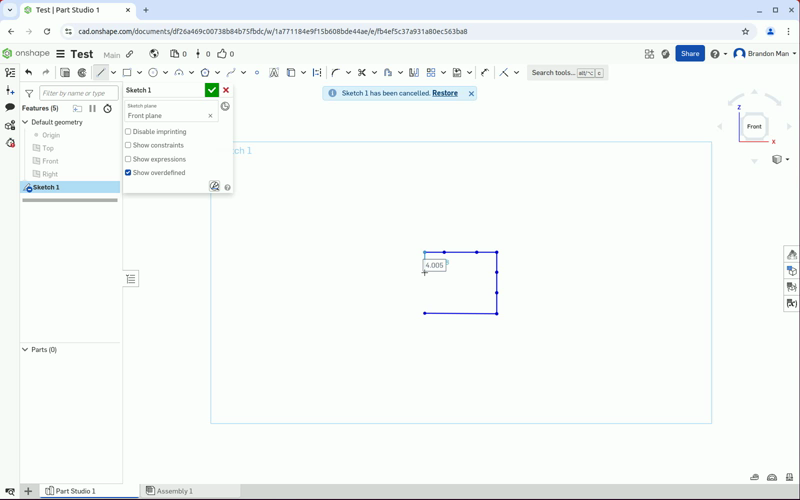
click(424, 272)
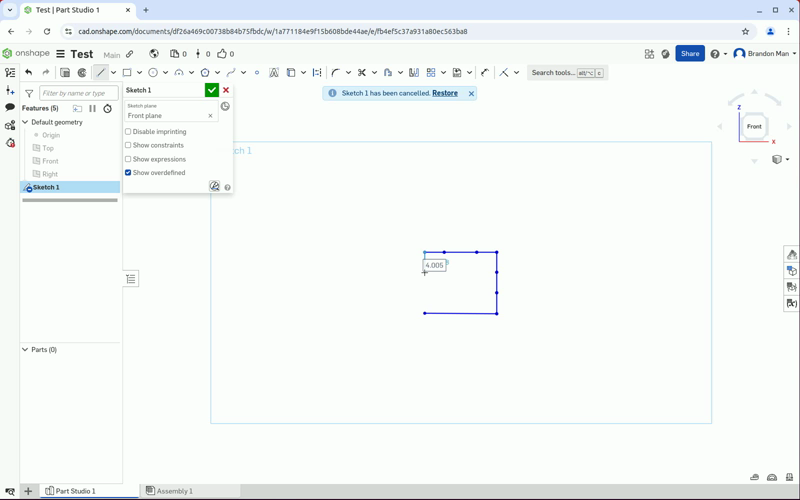
key_up(shift)
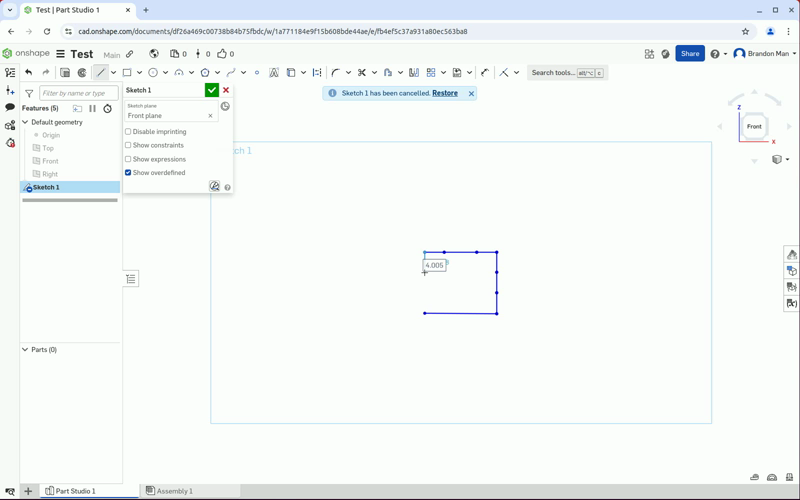
key_down(shift)
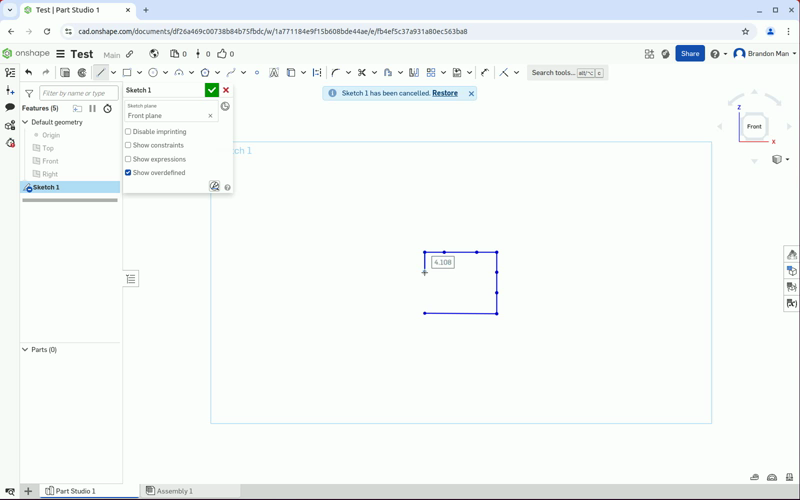
mouse_move(454, 272)
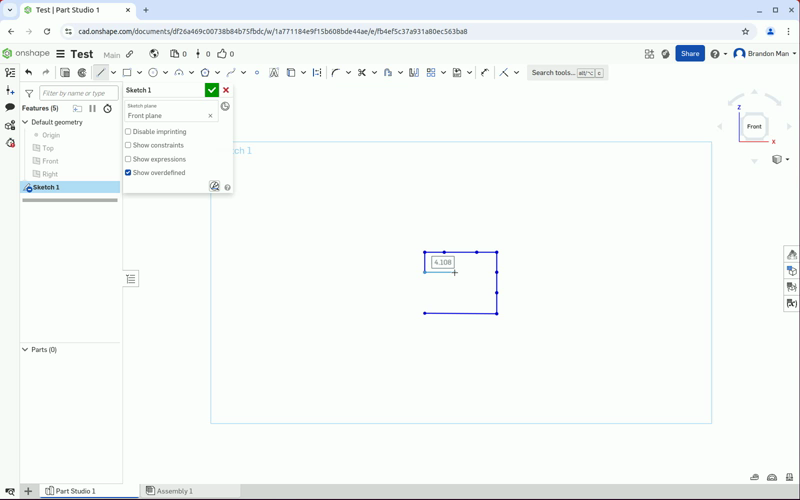
mouse_move(424, 292)
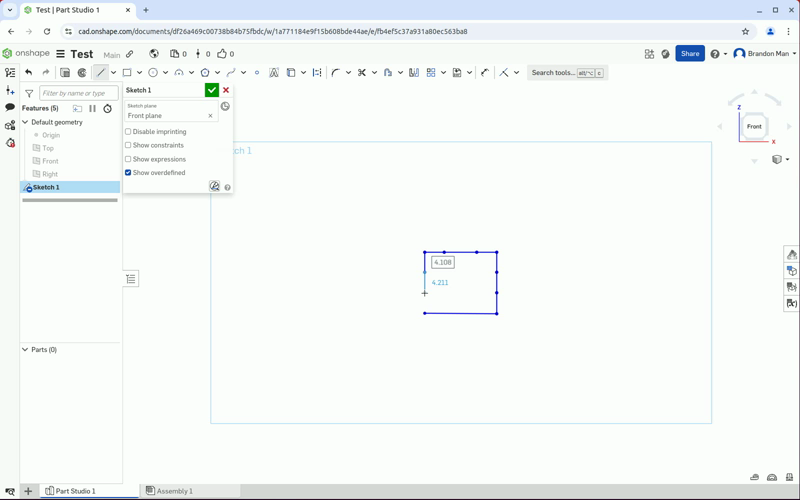
click(424, 292)
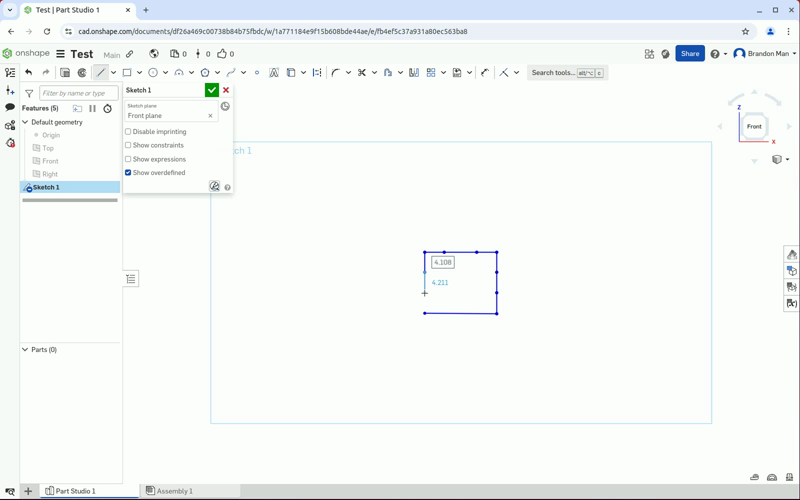
key_up(shift)
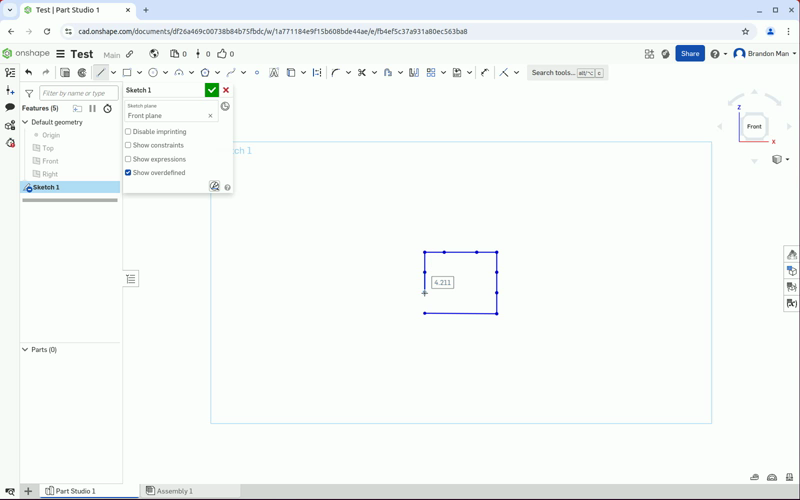
mouse_move(454, 292)
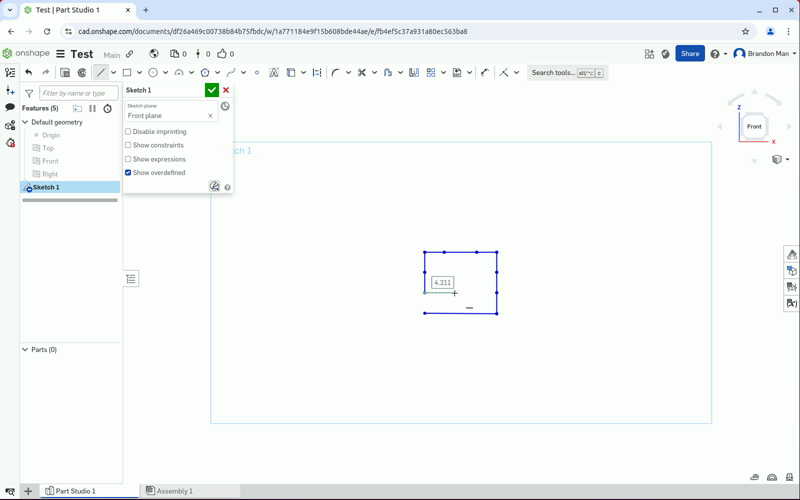
key_down(shift)
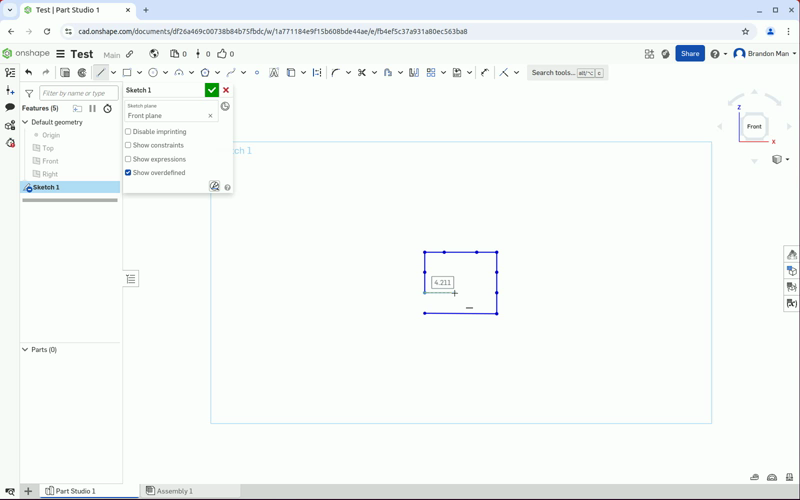
mouse_move(424, 313)
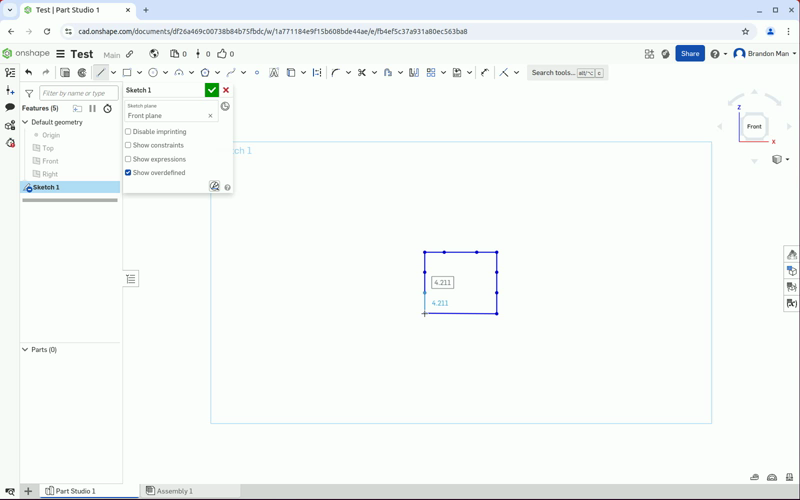
key_up(shift)
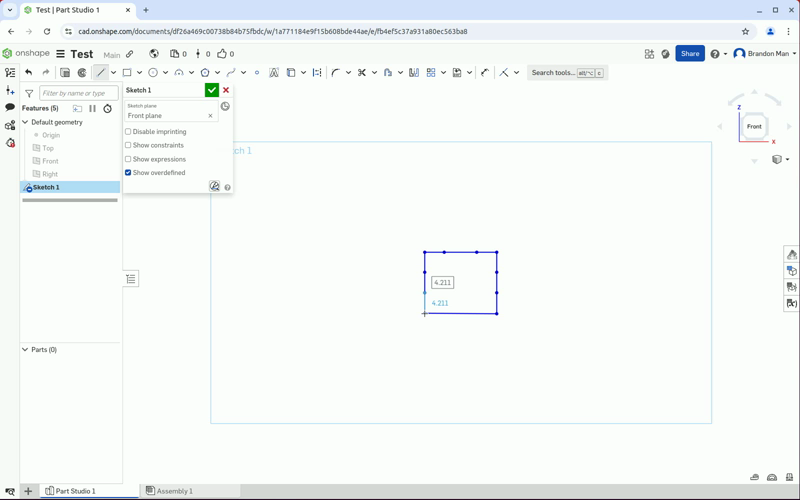
click(424, 313)
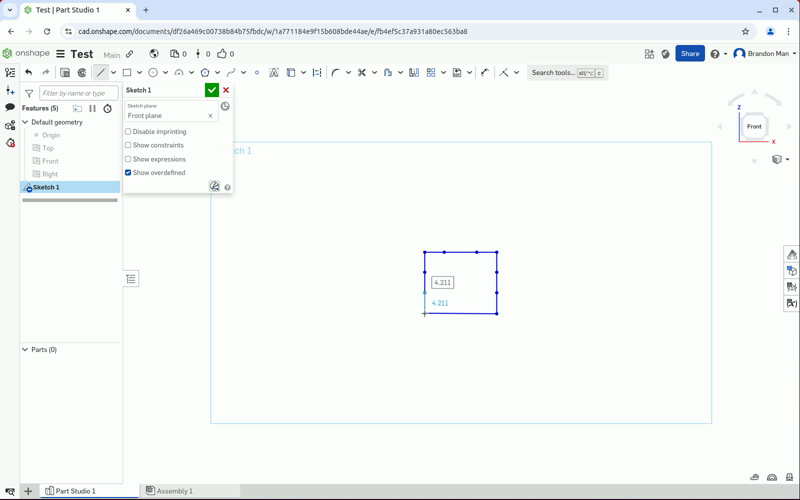
key(esc)
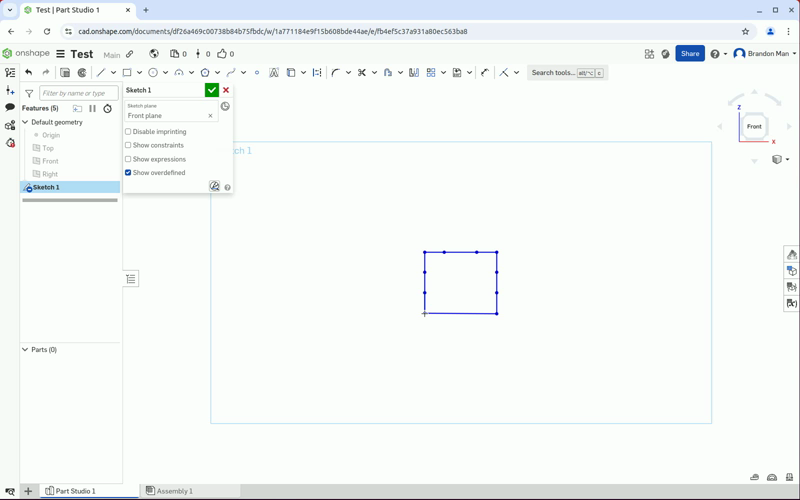
mouse_move(493, 291)
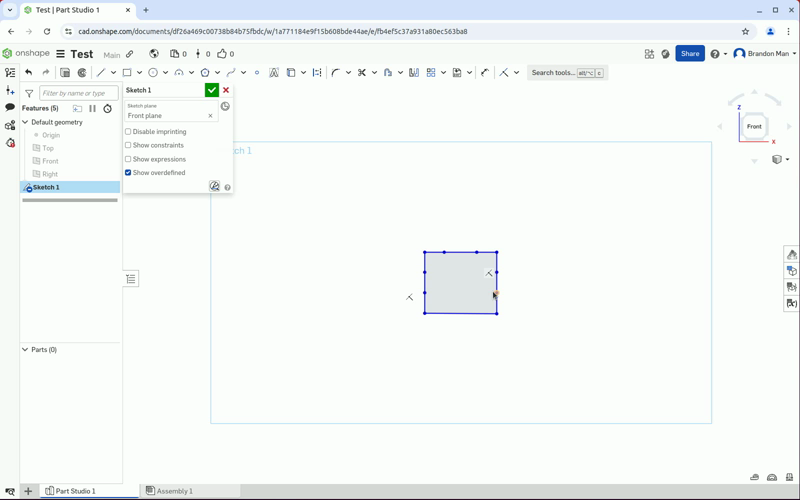
click(493, 291)
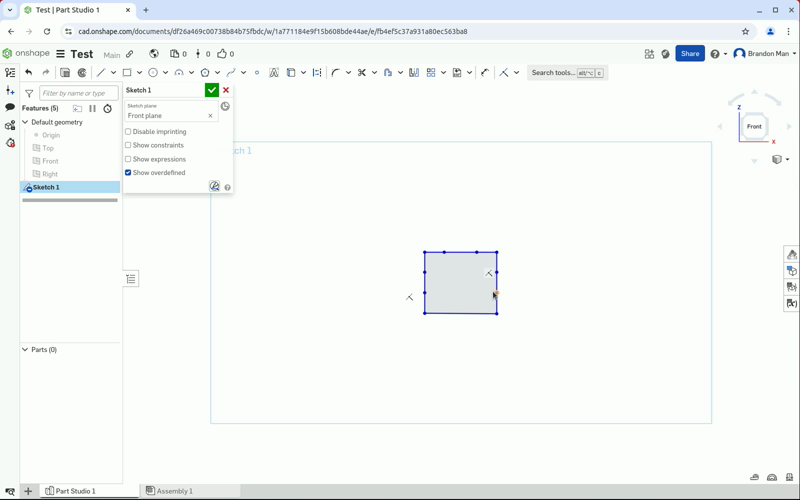
mouse_move(73, 352)
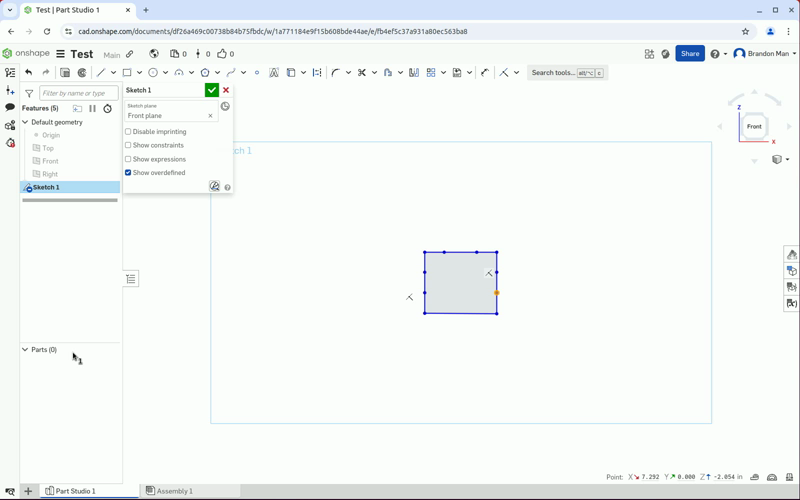
key(shift+y)
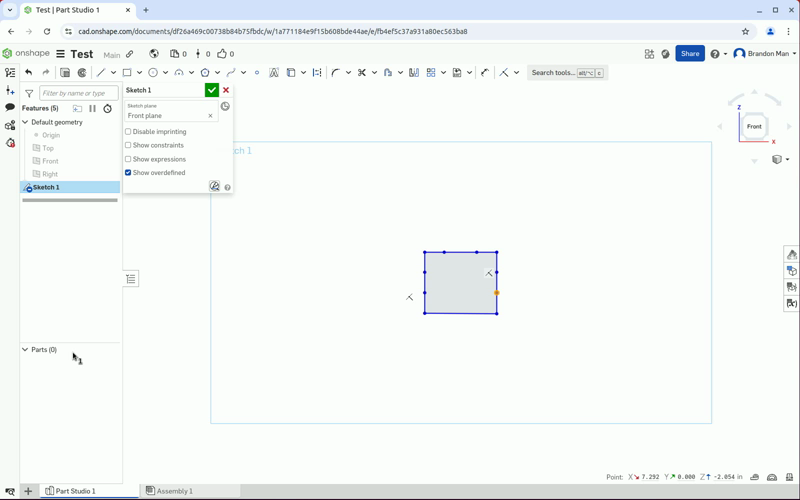
key(shift+e)
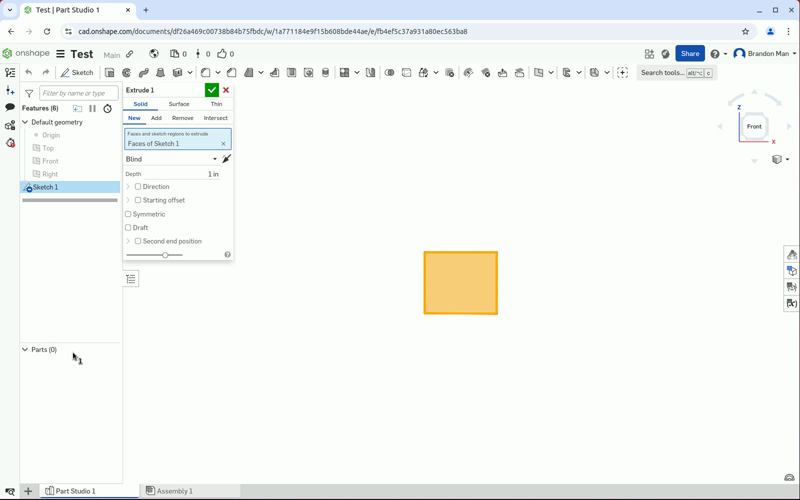
mouse_move(143, 106)
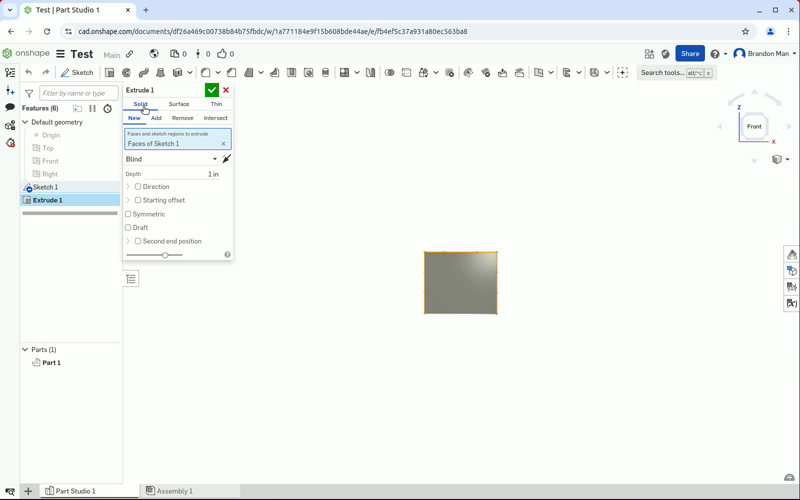
click(143, 106)
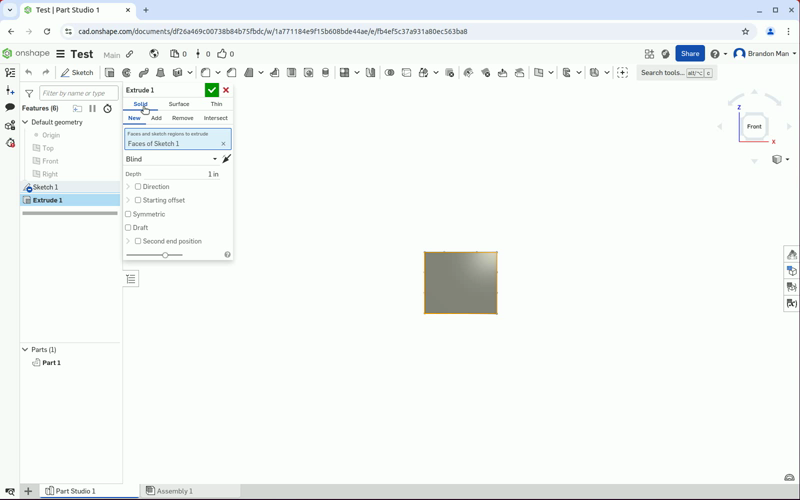
mouse_move(137, 120)
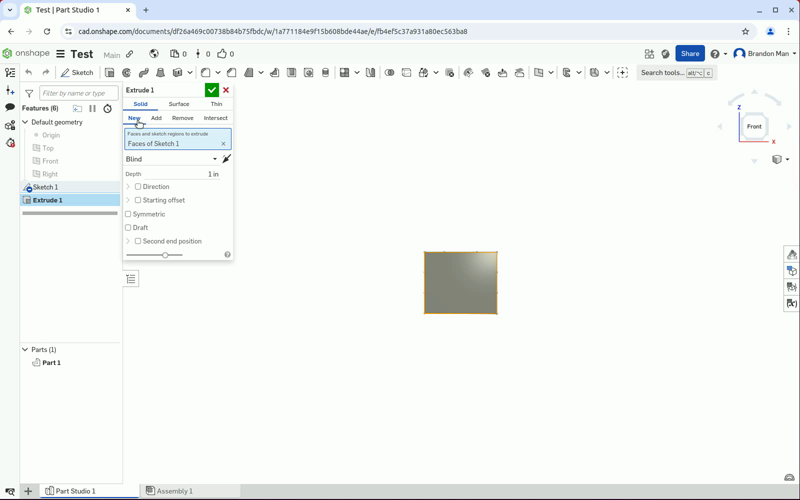
click(137, 120)
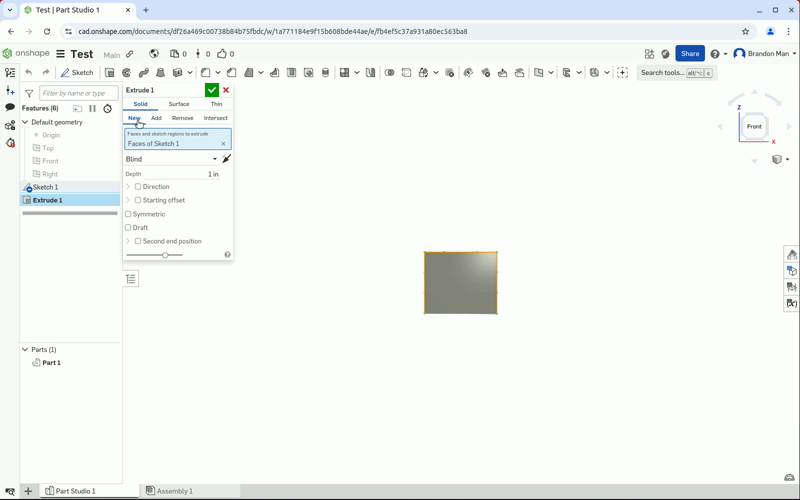
key(tab, 4)
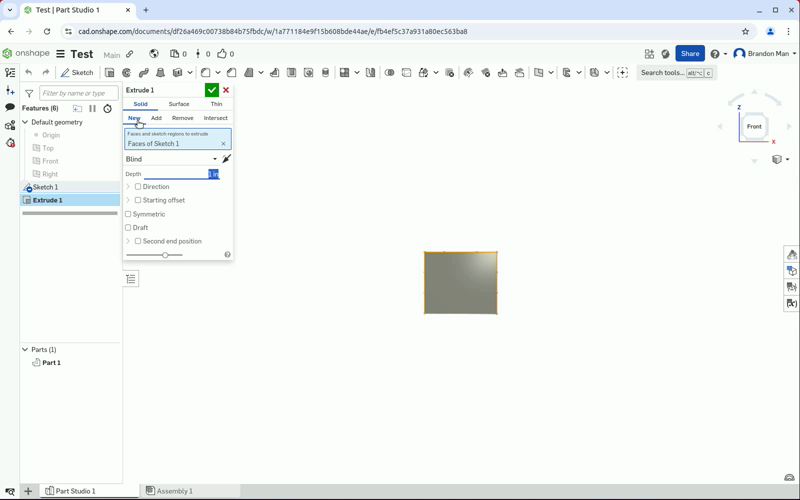
text(10.591)
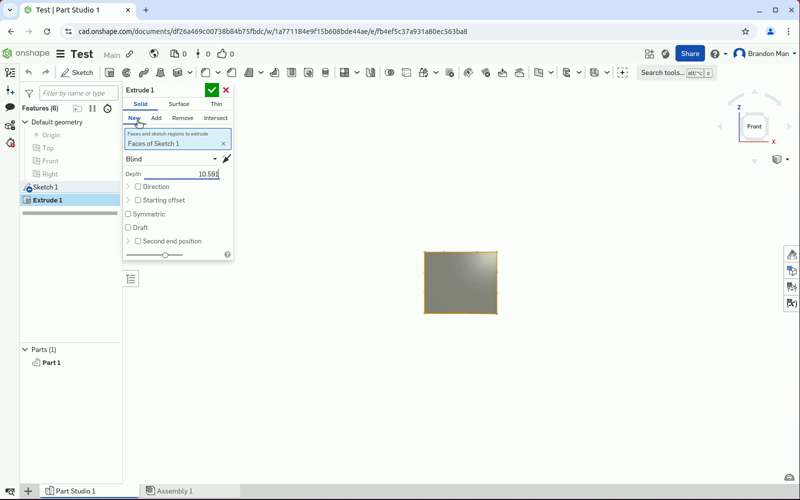
key(enter)
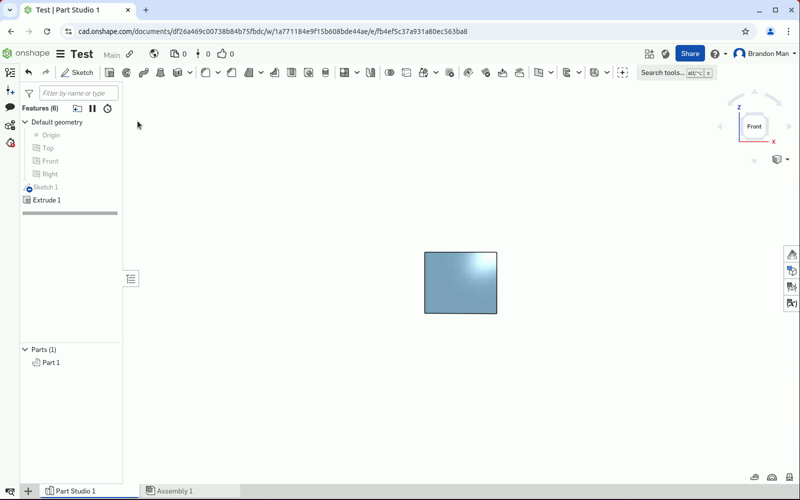
key(shift+h)
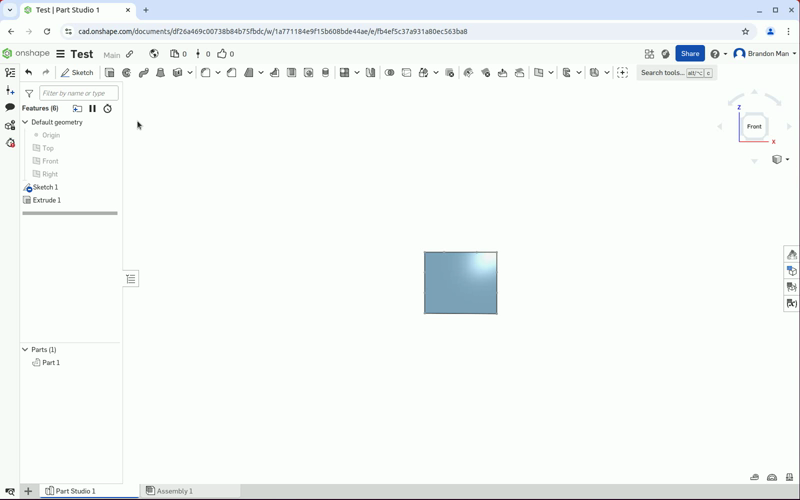
key(shift+h)
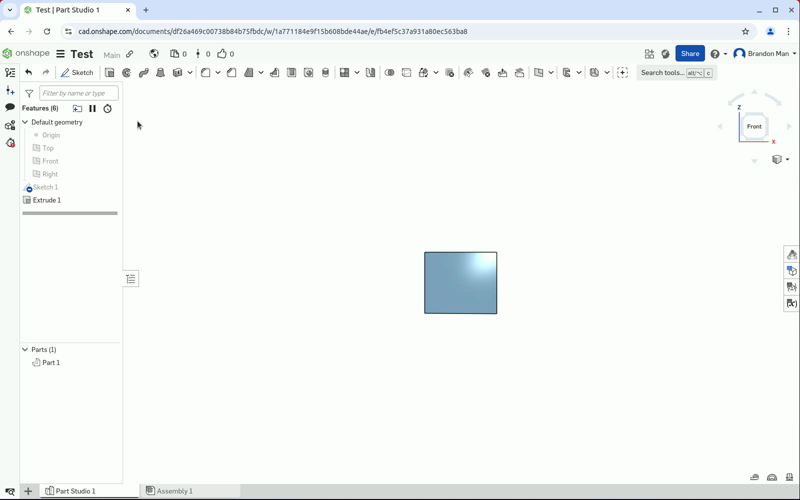
mouse_move(73, 189)
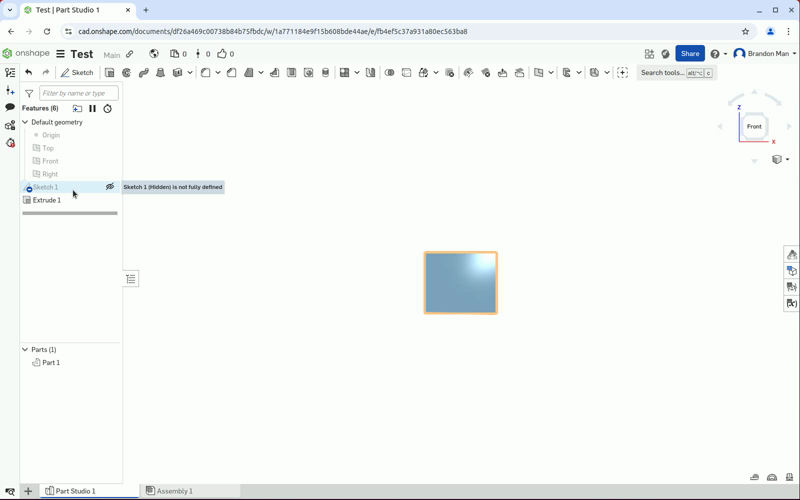
click(73, 189)
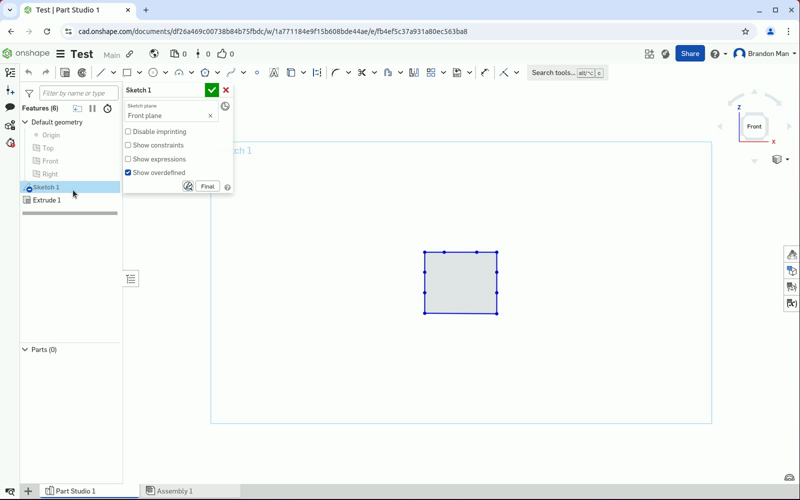
mouse_move(229, 92)
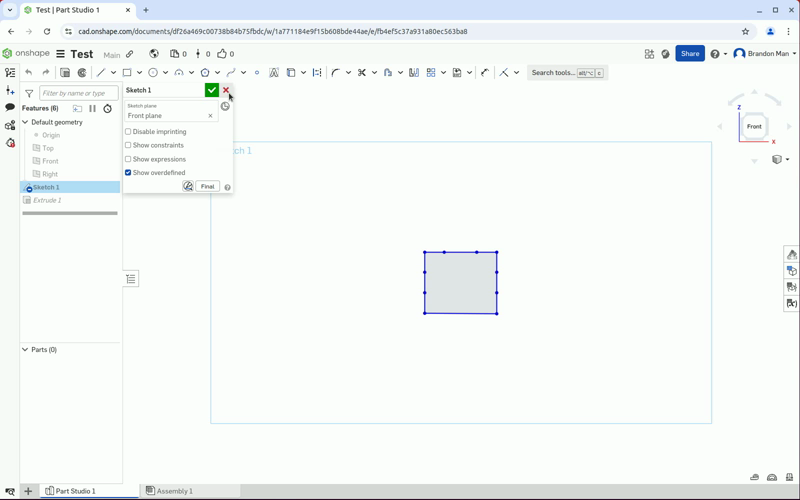
click(229, 92)
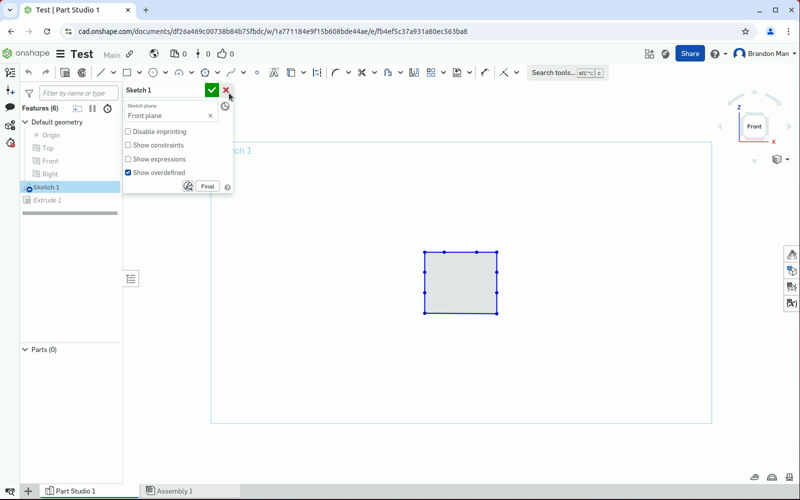
key(shift+s)
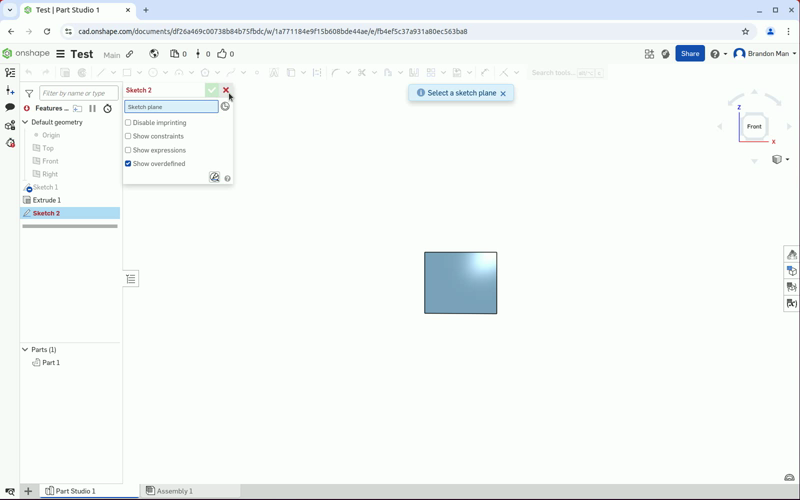
mouse_move(73, 163)
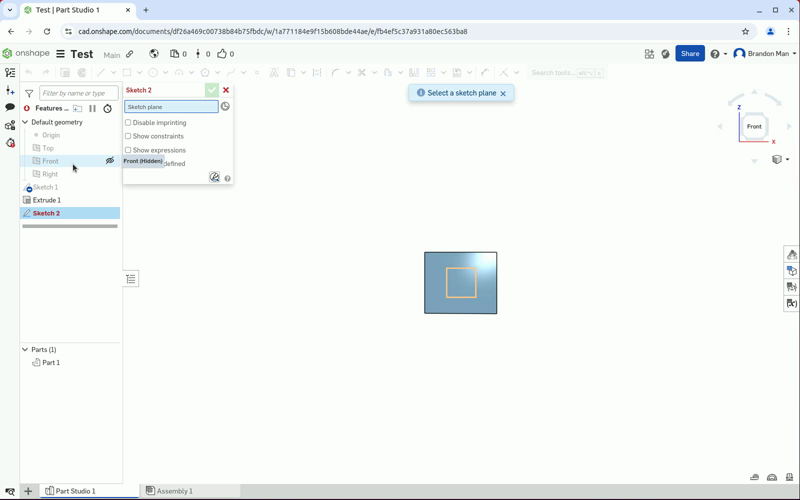
click(73, 163)
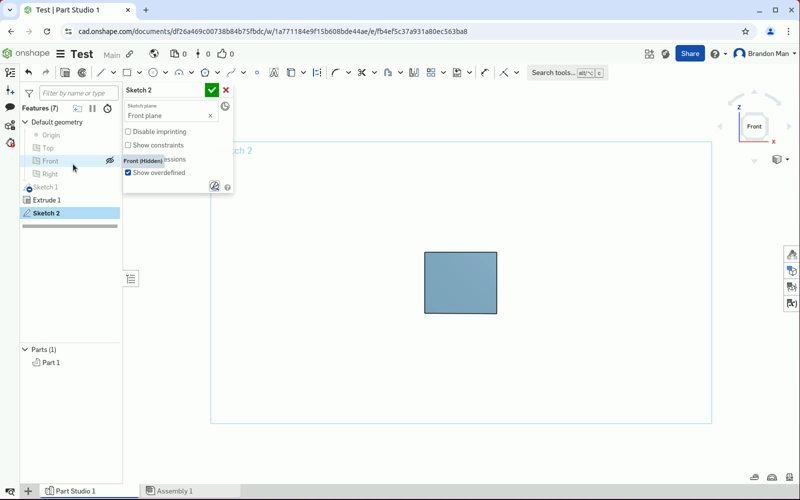
mouse_move(73, 352)
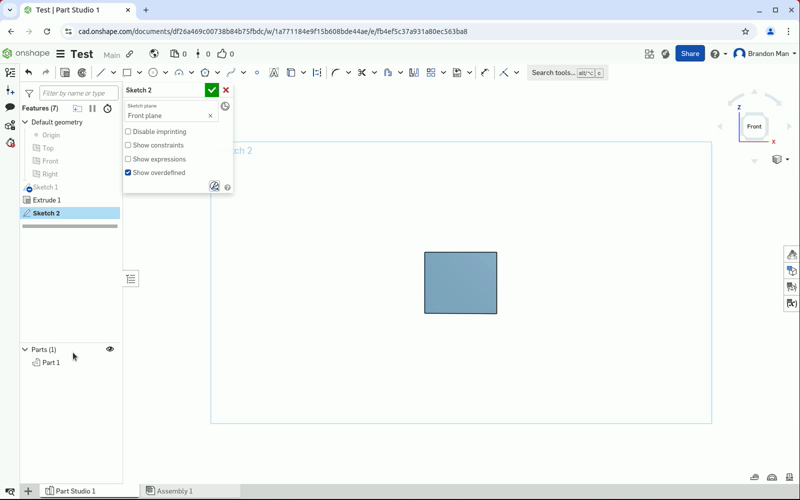
key(y)
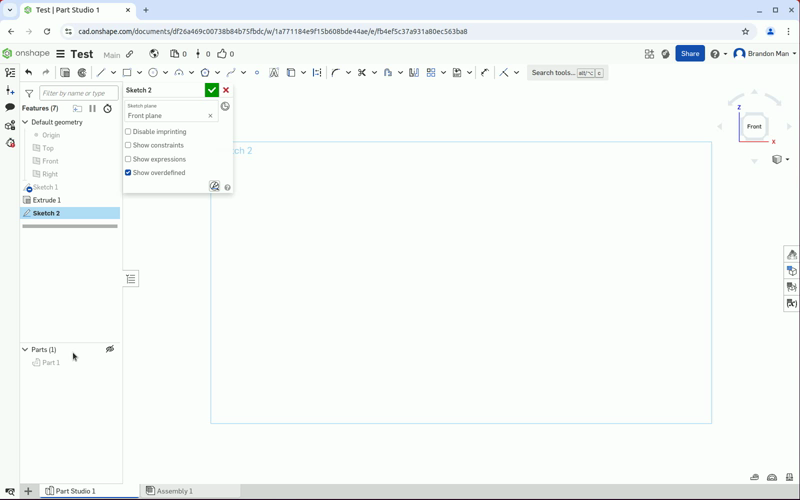
key(l)
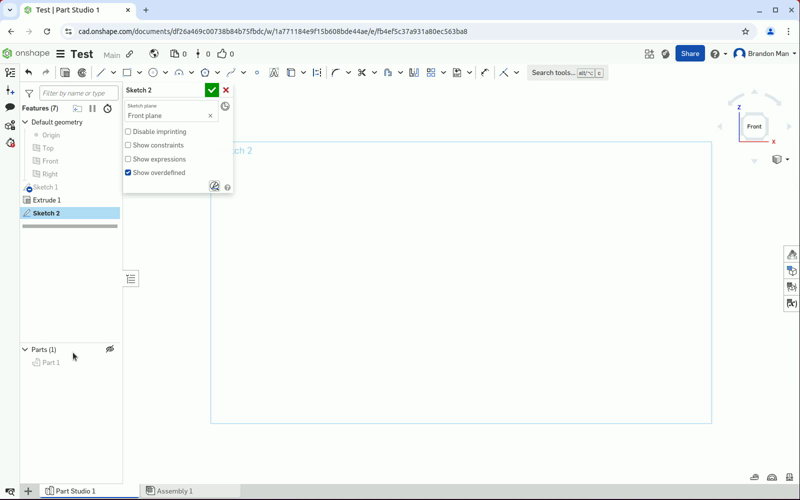
key_down(shift)
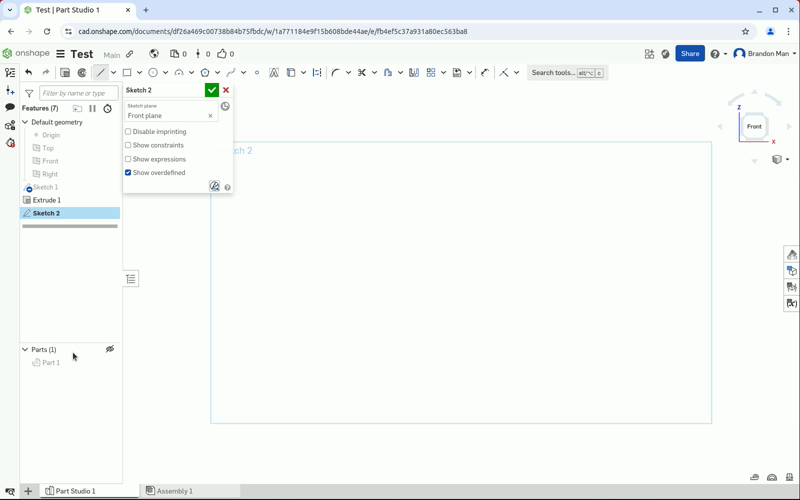
mouse_move(444, 252)
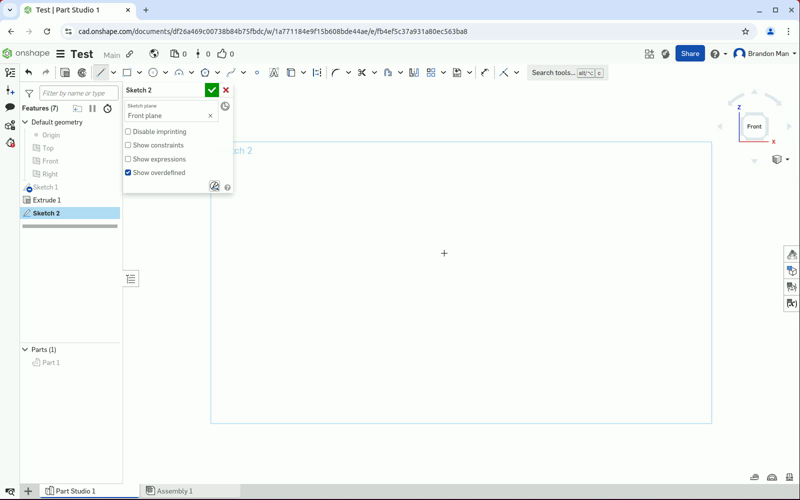
click(444, 252)
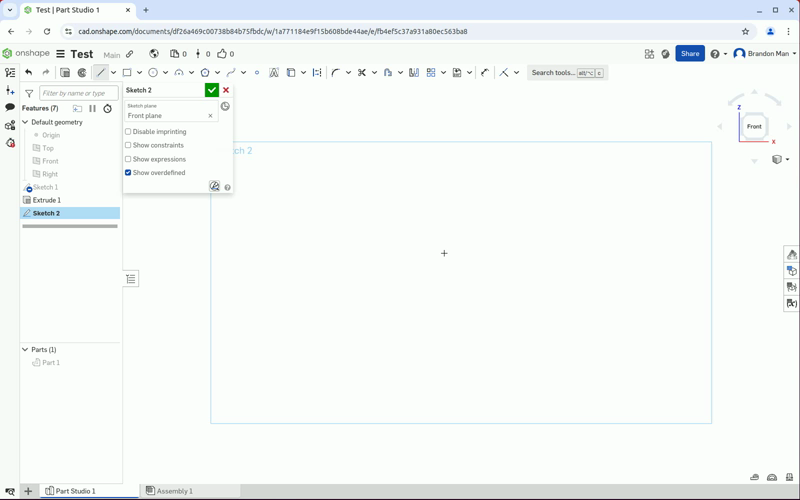
key_up(shift)
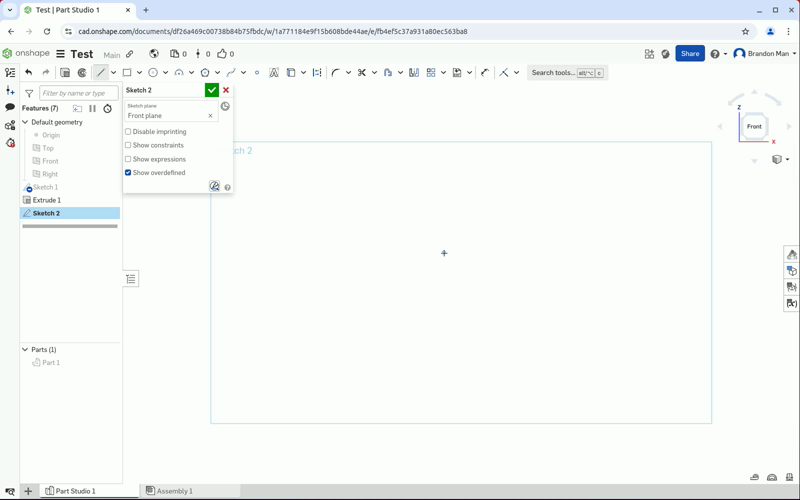
key_down(shift)
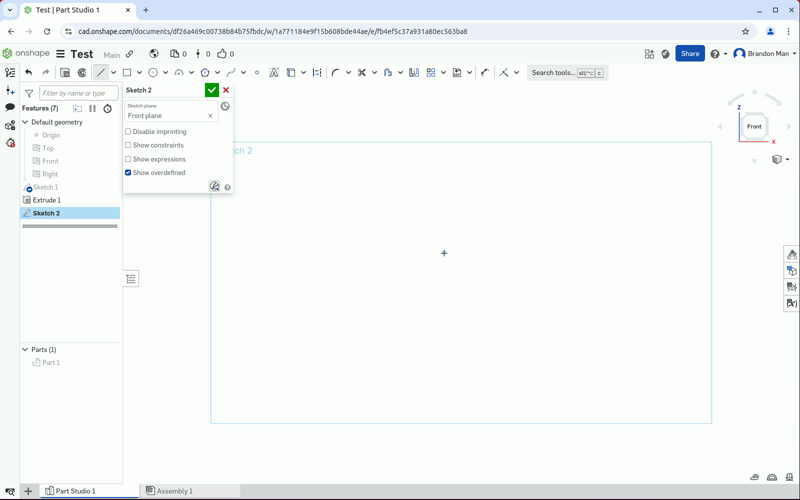
mouse_move(474, 252)
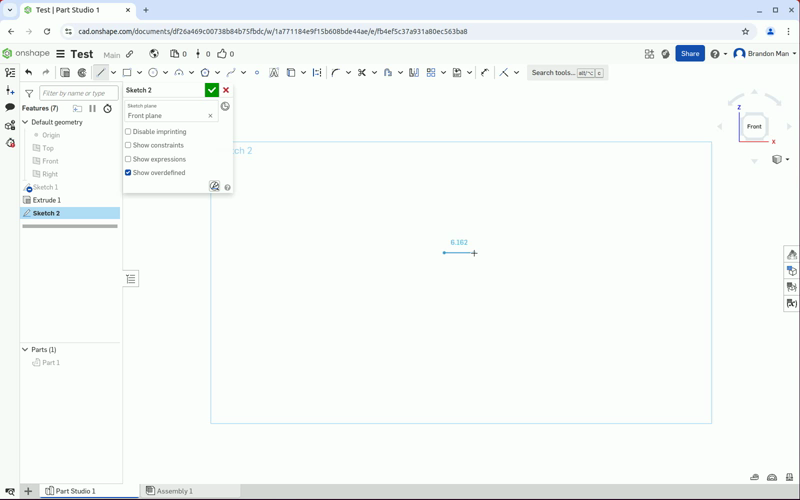
mouse_move(477, 252)
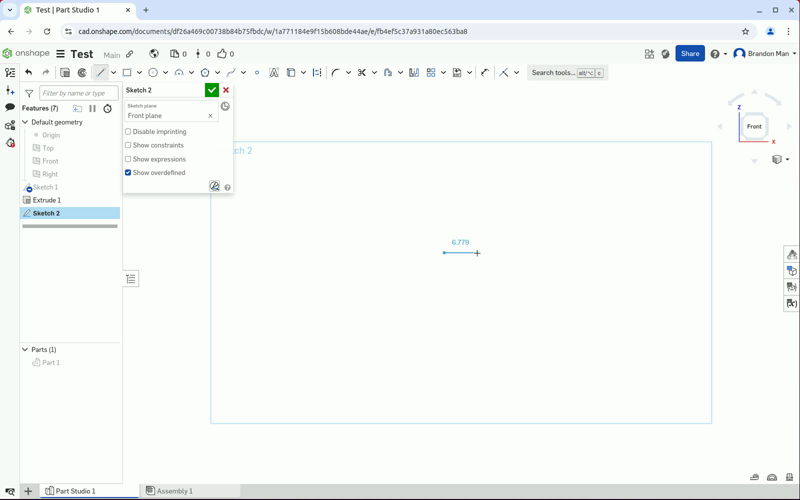
click(477, 252)
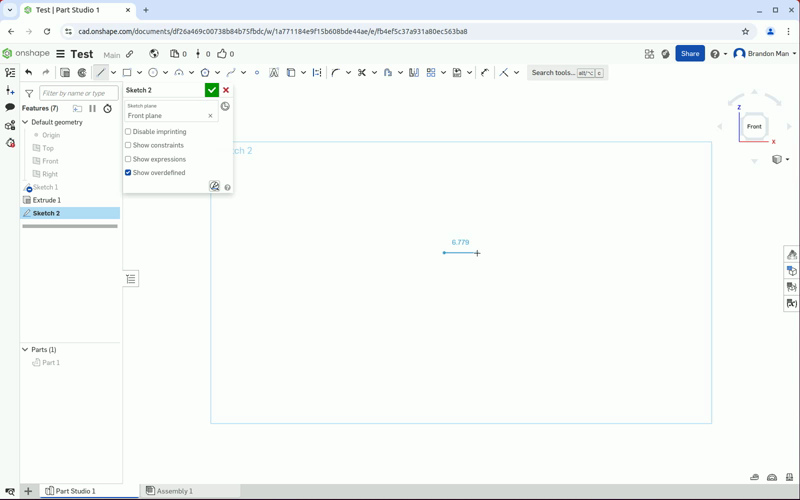
key_up(shift)
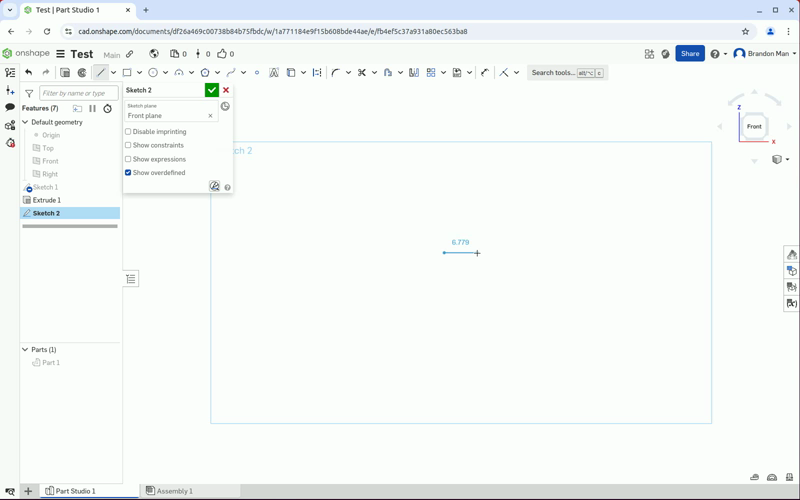
key_down(shift)
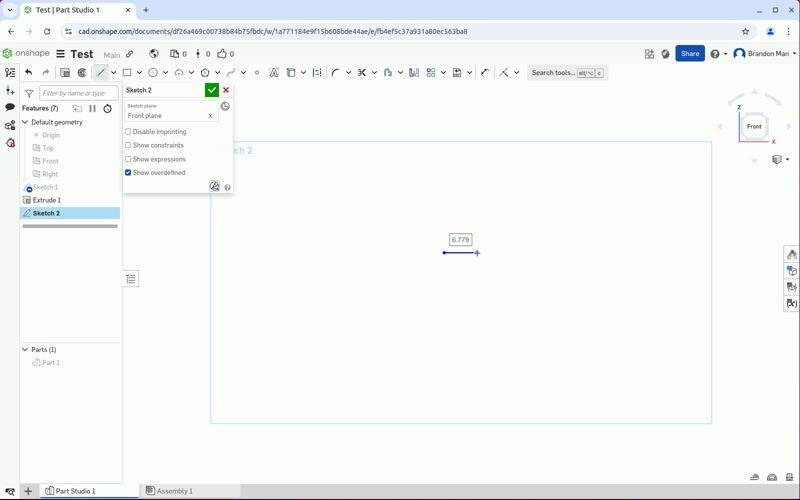
mouse_move(477, 170)
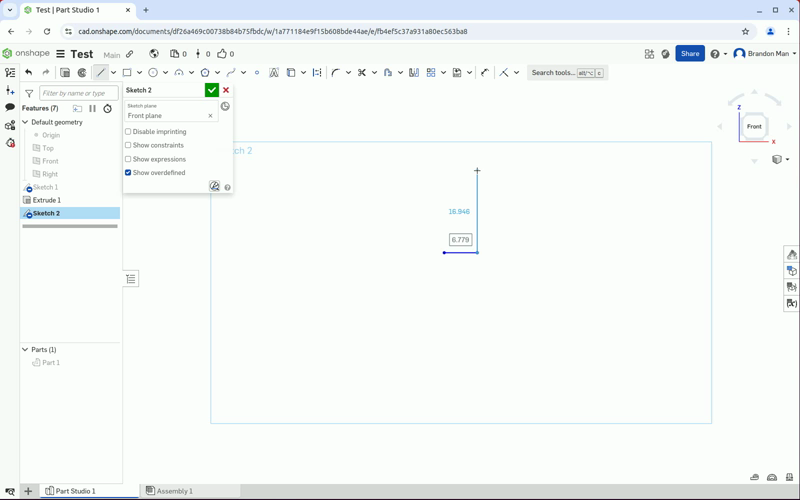
click(477, 170)
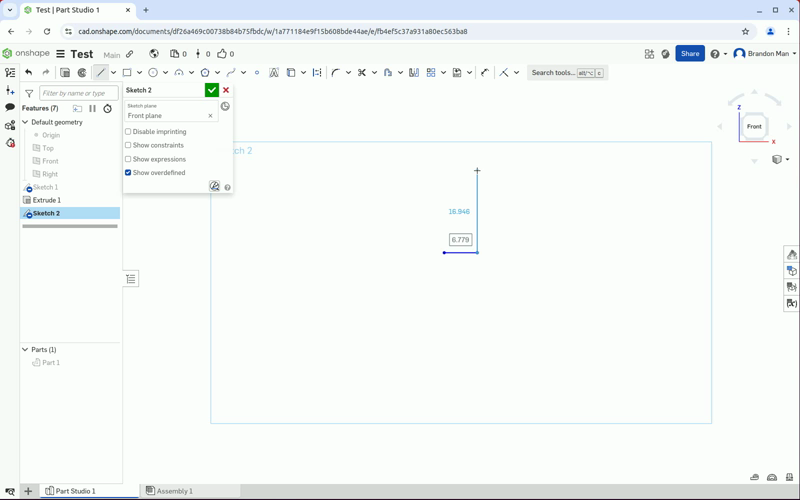
key_up(shift)
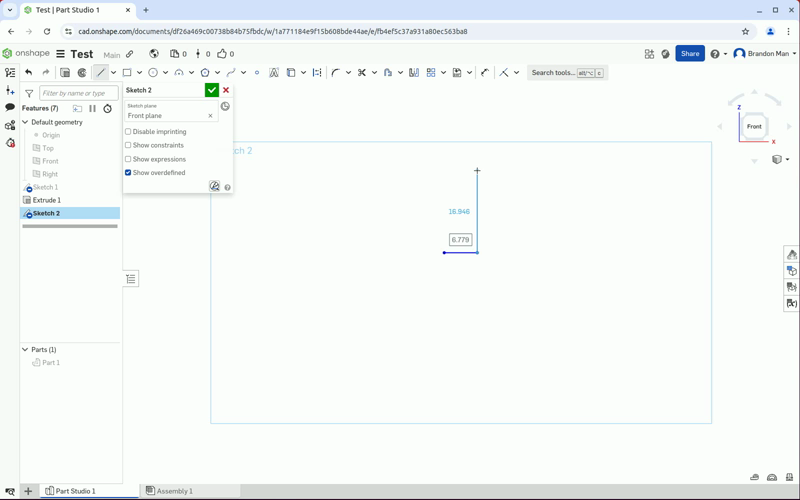
key_down(shift)
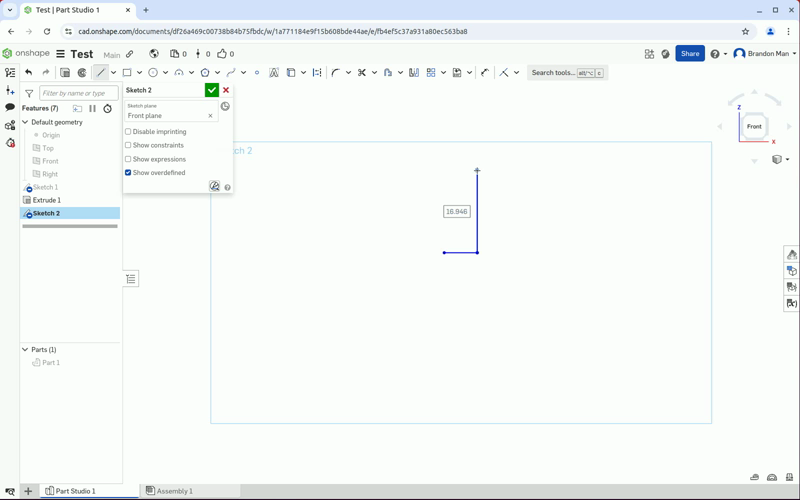
mouse_move(507, 170)
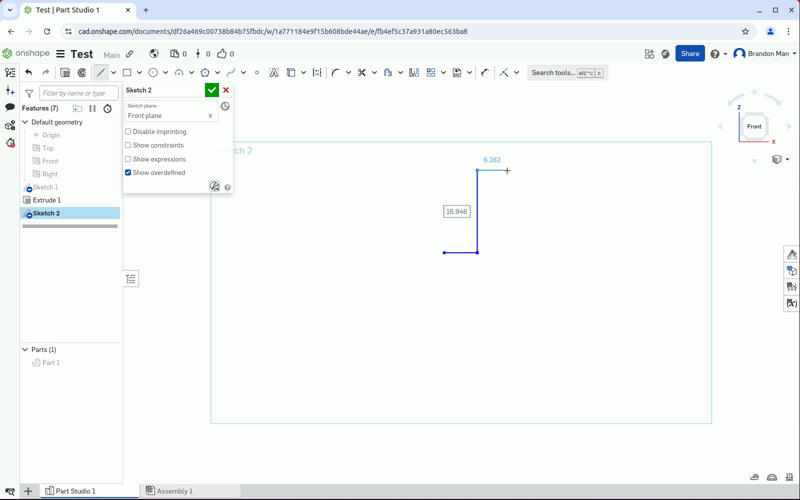
mouse_move(444, 170)
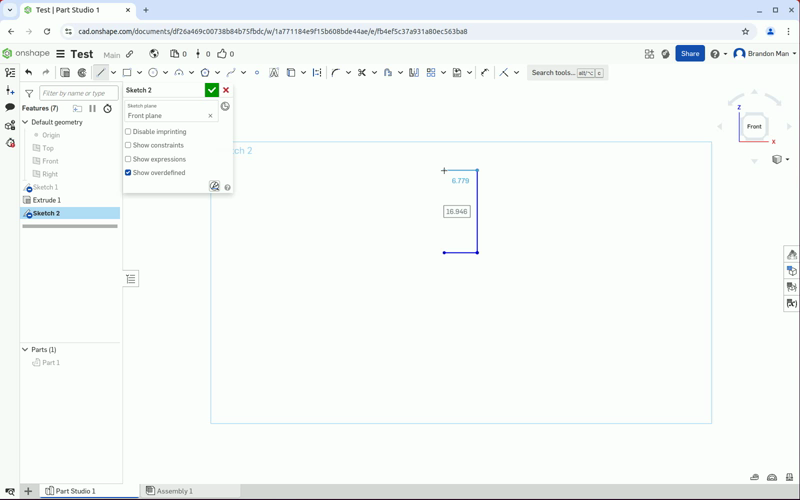
click(444, 170)
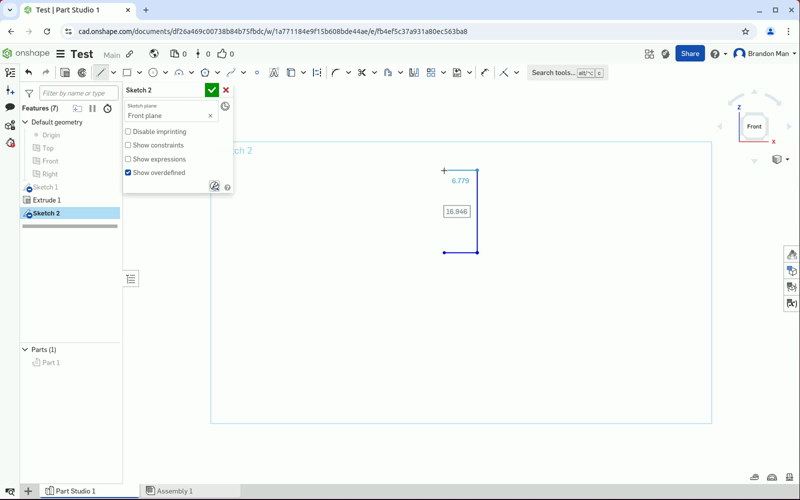
key_up(shift)
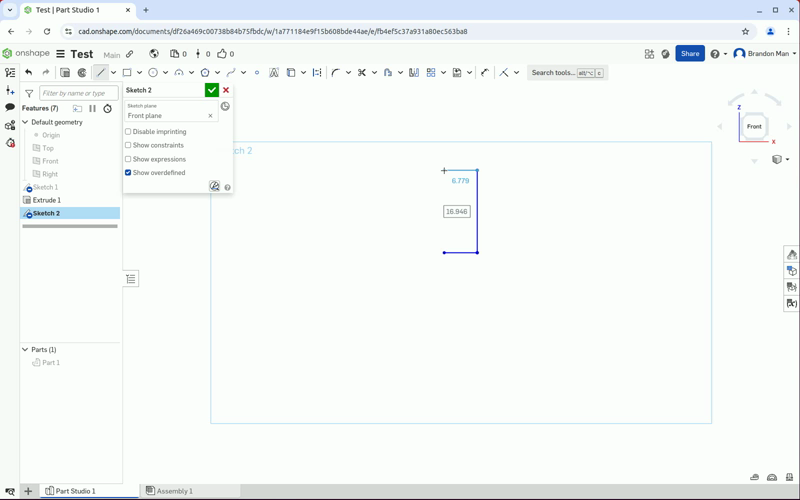
key_down(shift)
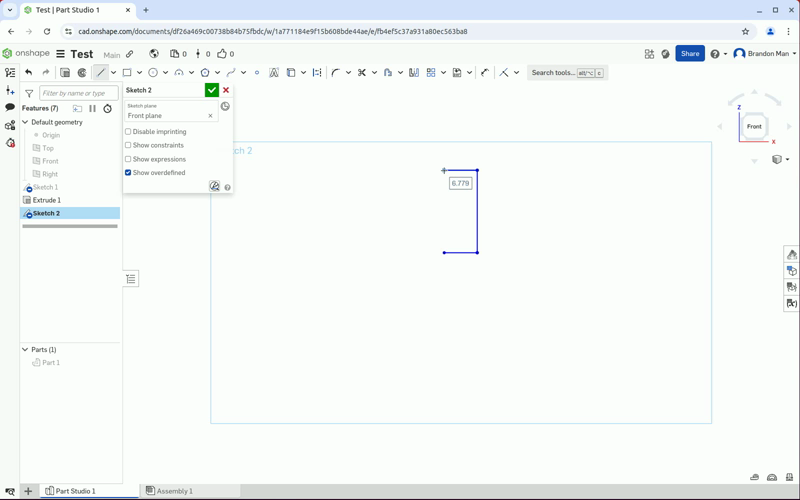
mouse_move(444, 252)
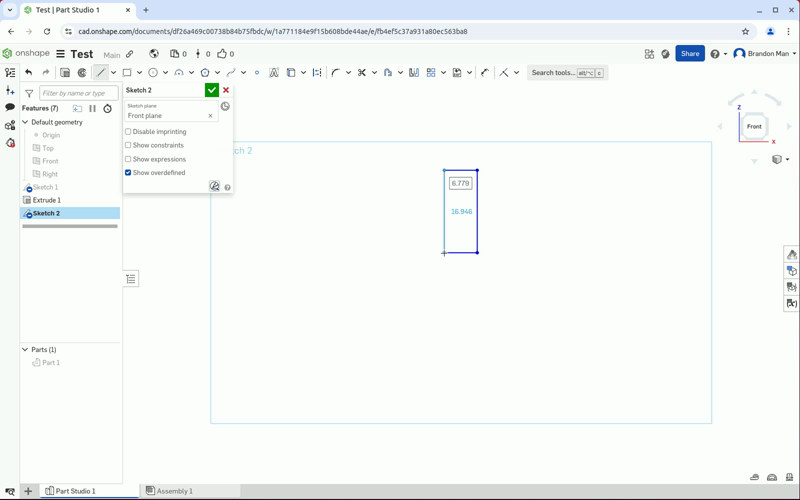
key_up(shift)
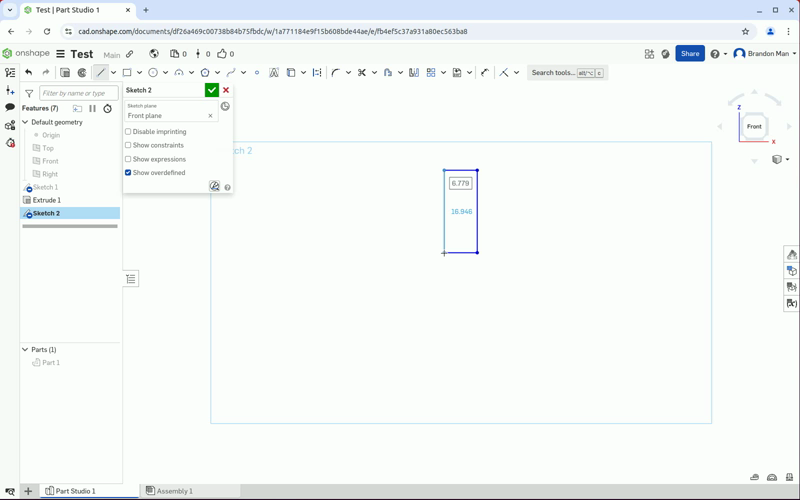
click(444, 252)
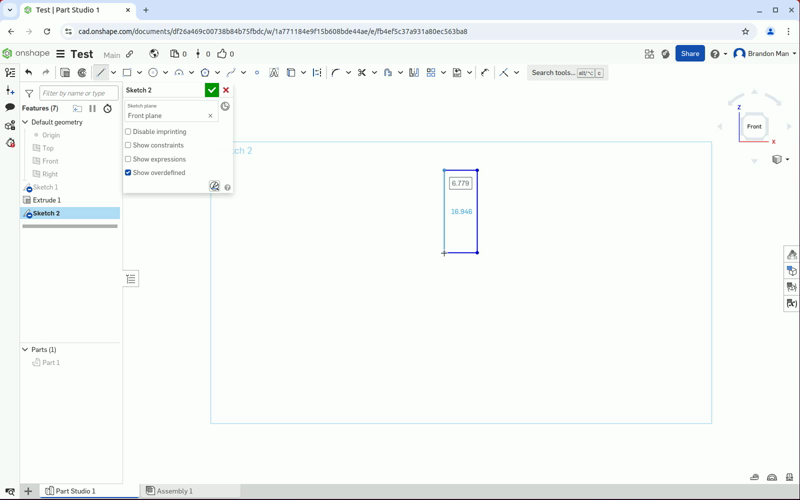
key(esc)
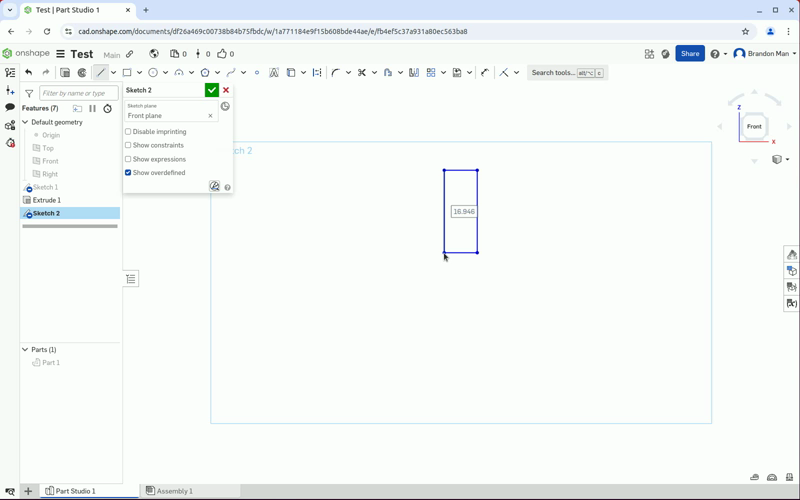
mouse_move(459, 173)
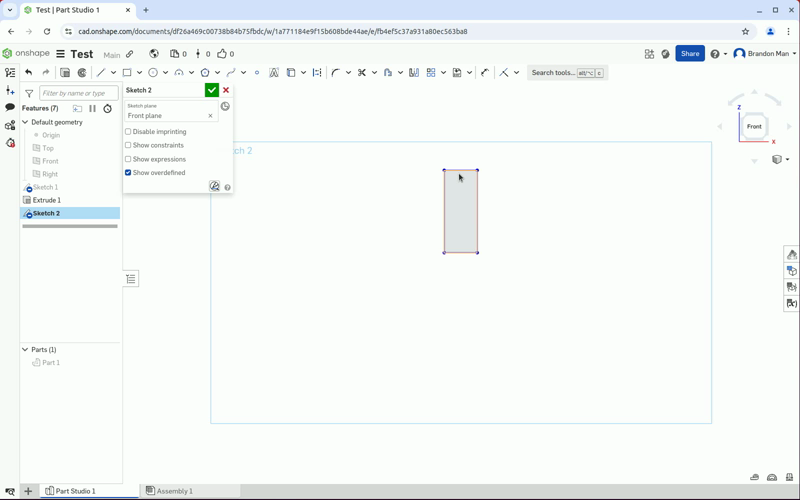
click(459, 173)
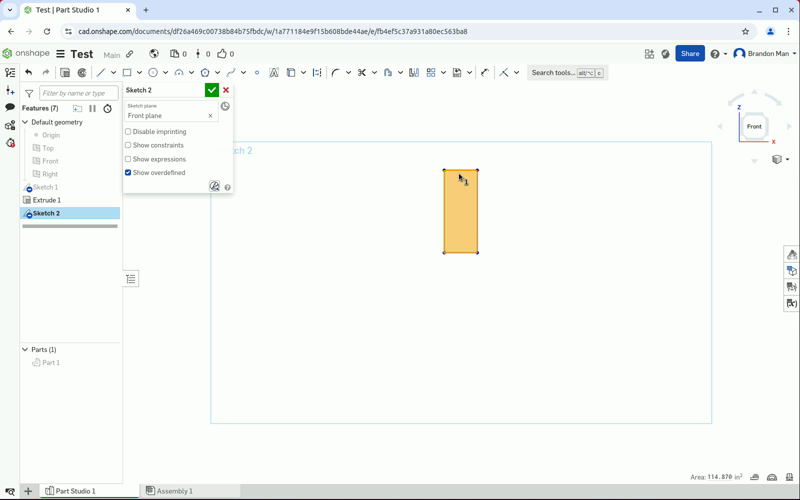
mouse_move(73, 352)
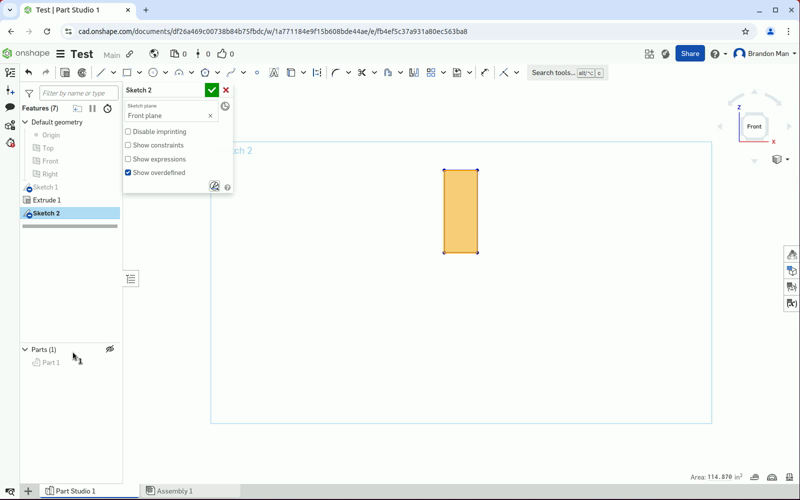
key(shift+y)
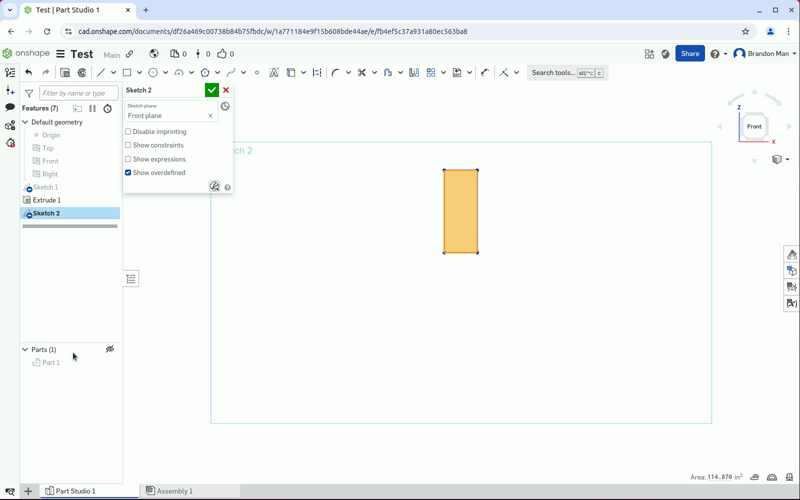
key(shift+e)
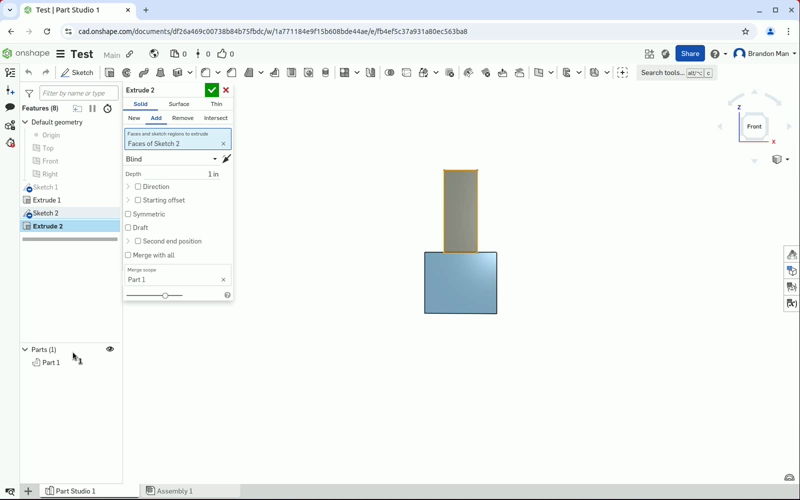
mouse_move(143, 106)
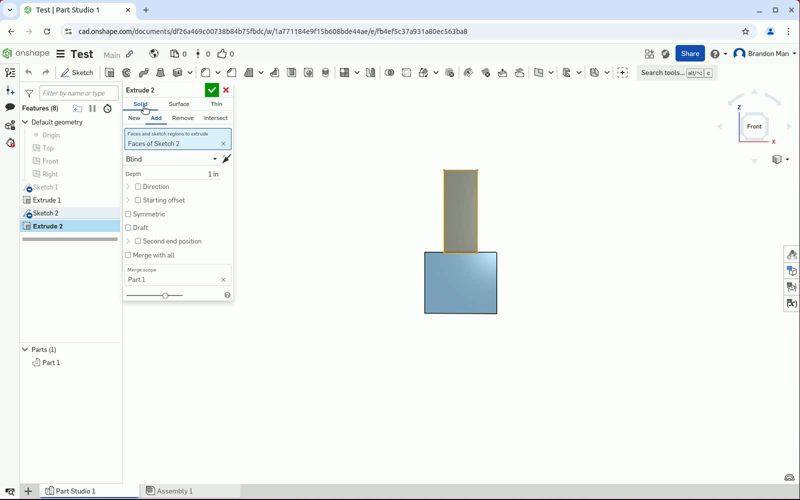
click(143, 106)
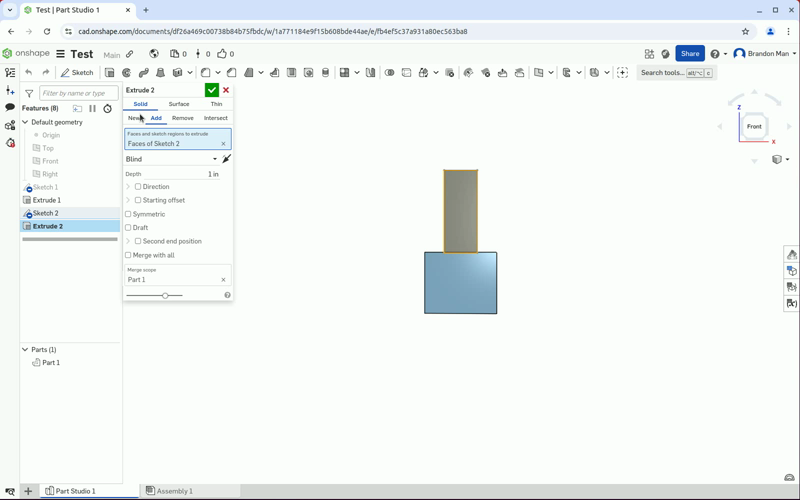
mouse_move(137, 120)
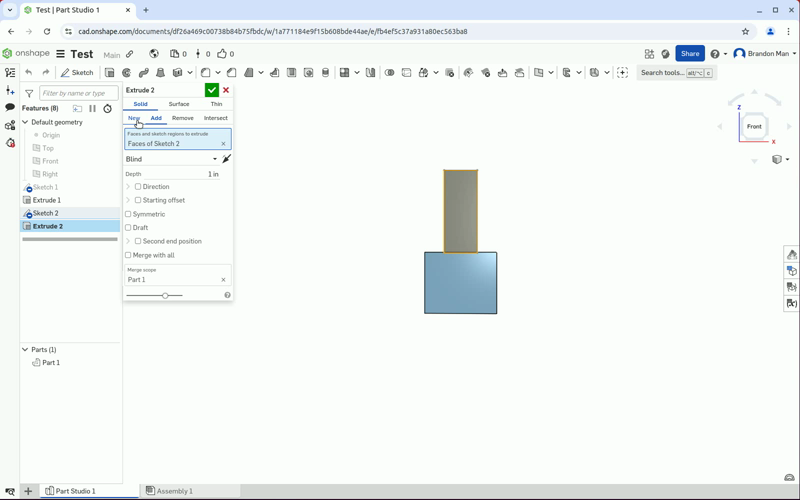
click(137, 120)
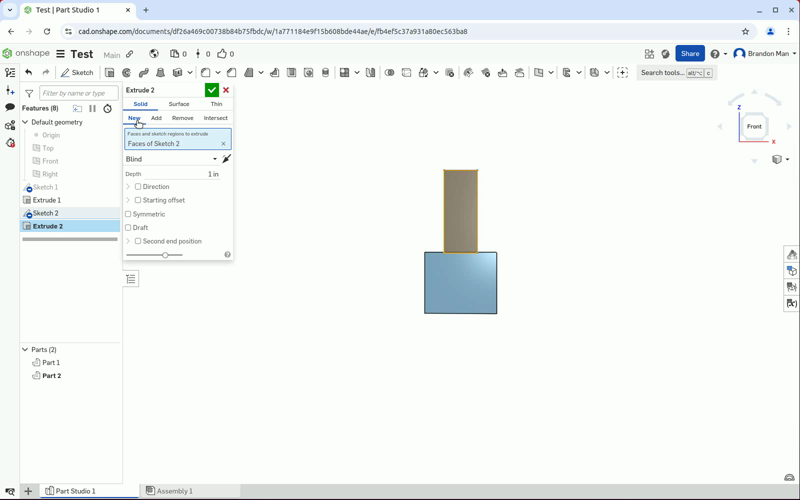
key(tab, 4)
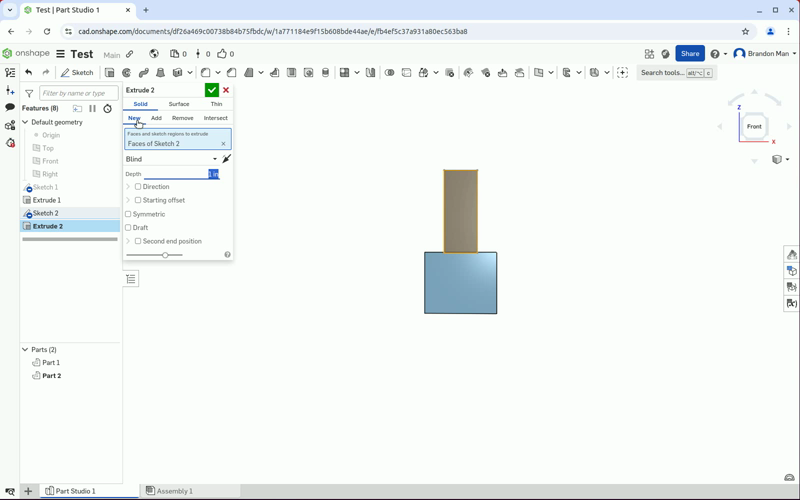
text(5.777)
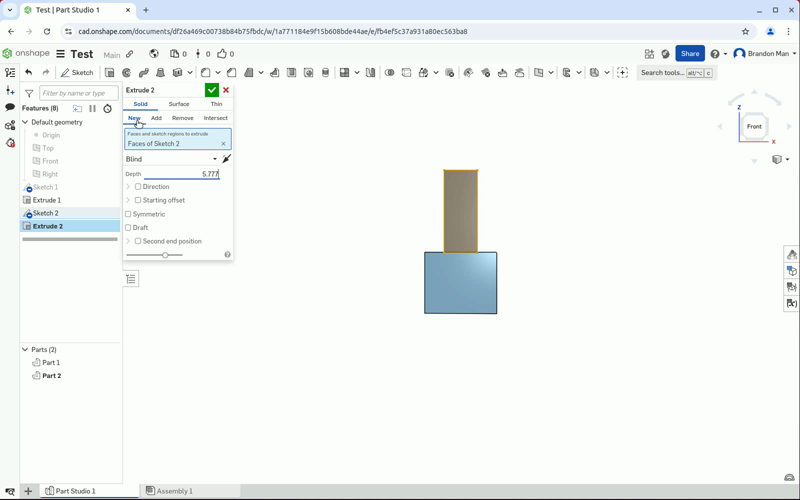
key(enter)
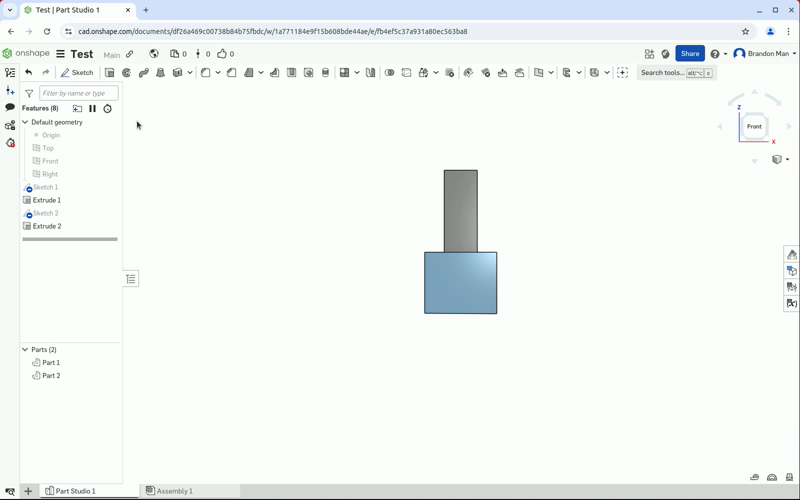
key(shift+h)
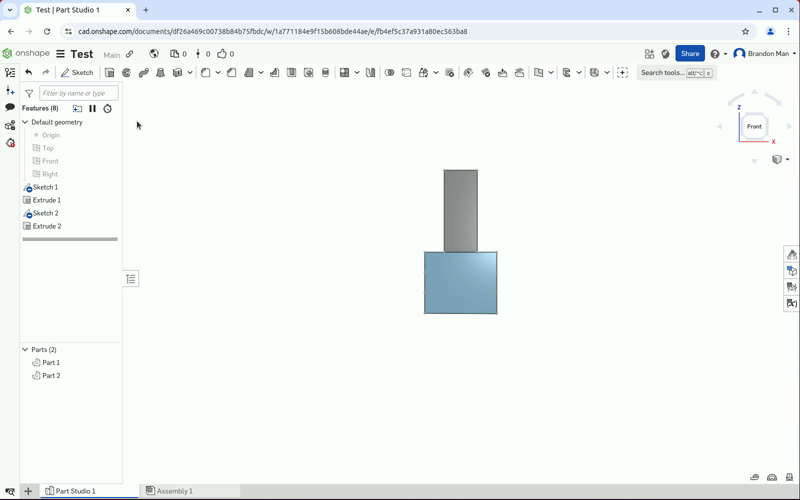
key(shift+h)
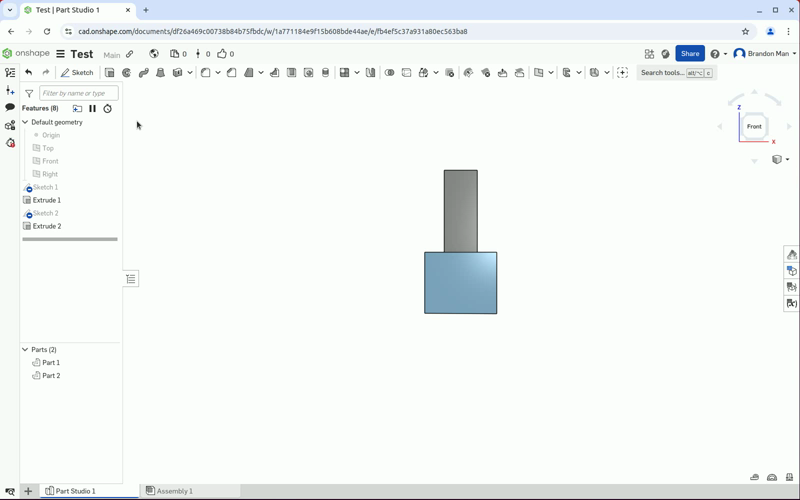
mouse_move(73, 189)
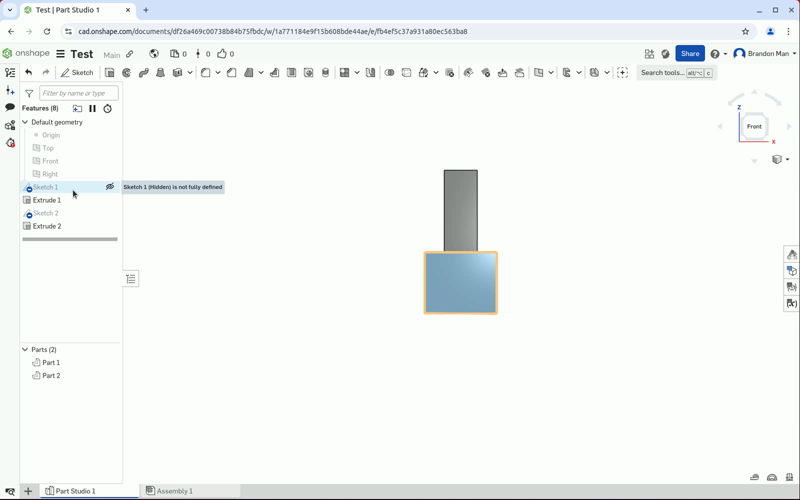
click(73, 189)
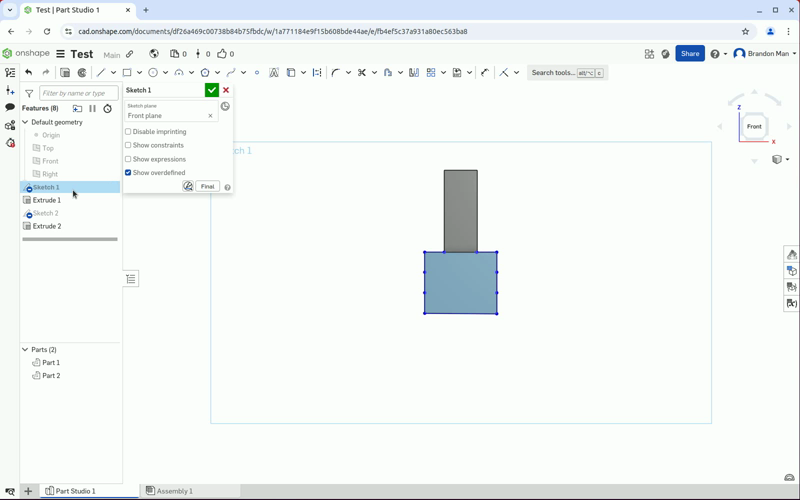
mouse_move(229, 92)
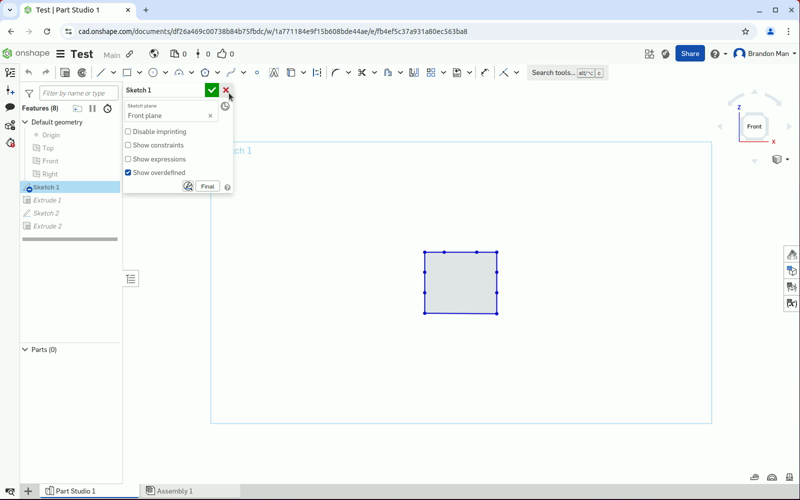
click(229, 92)
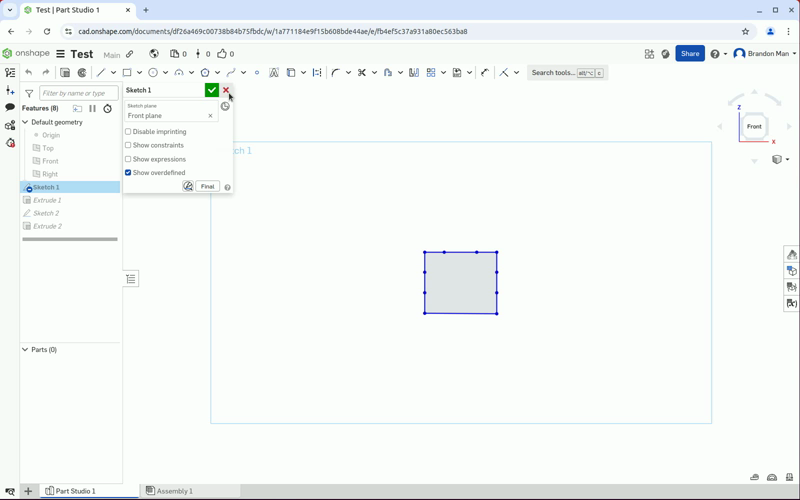
key(shift+s)
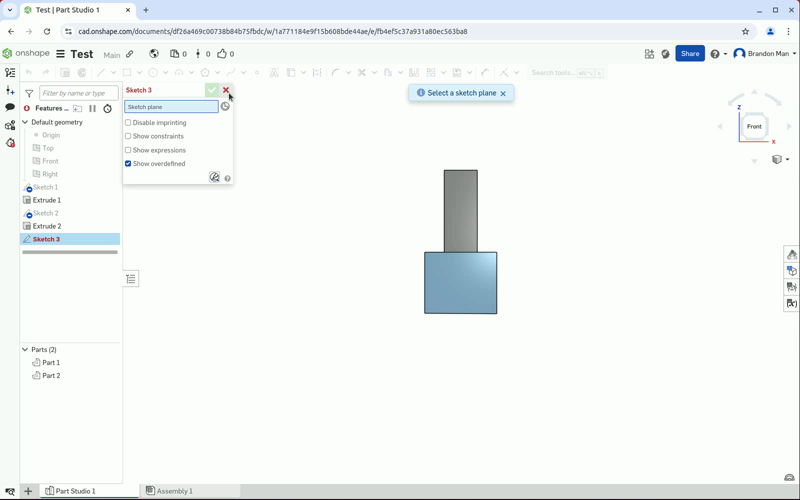
mouse_move(73, 163)
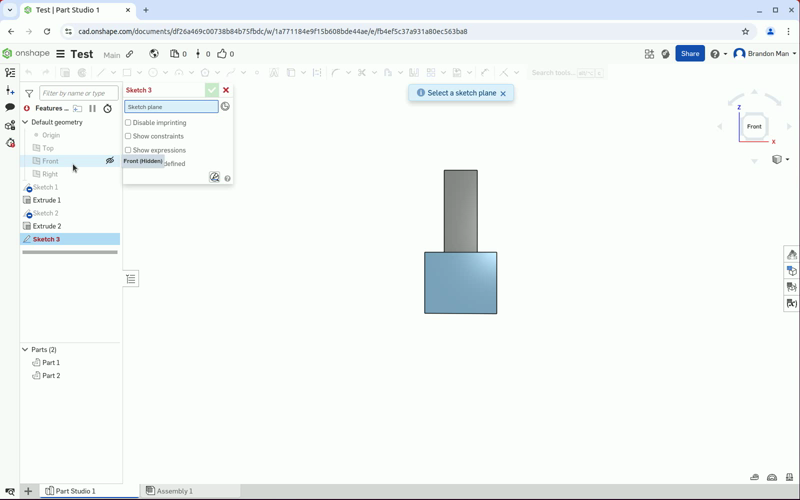
click(73, 163)
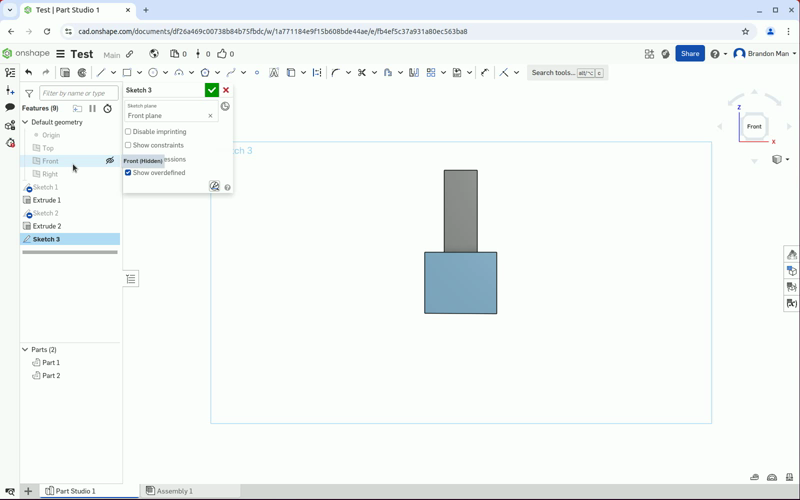
mouse_move(73, 352)
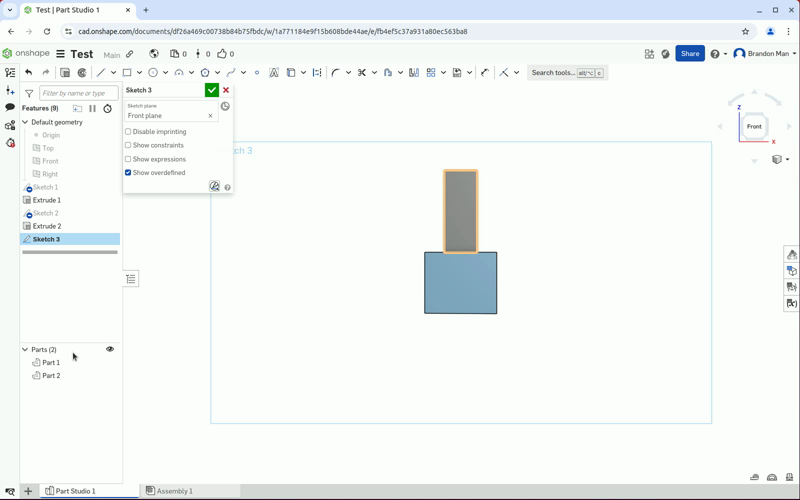
key(y)
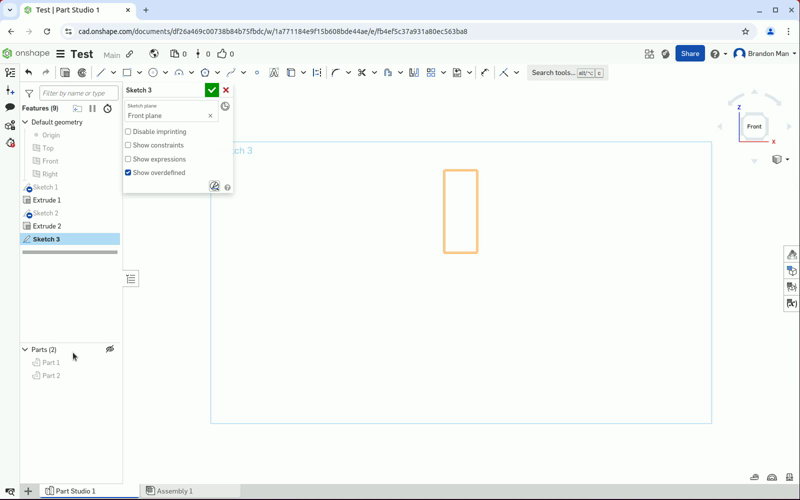
key(l)
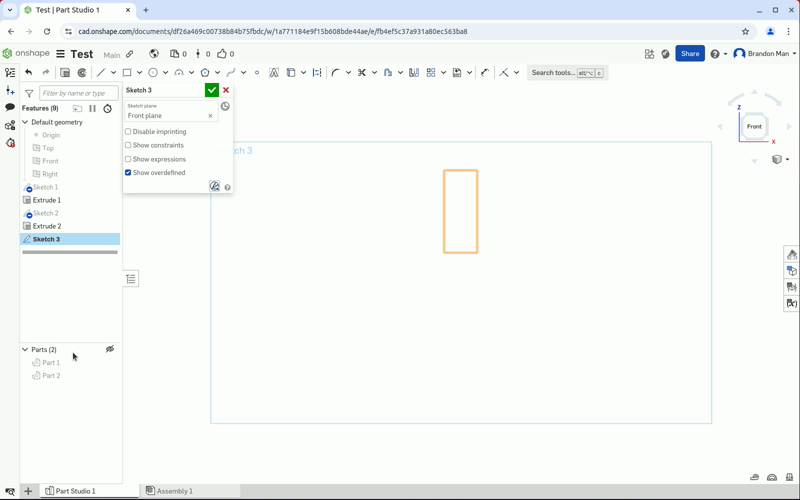
key_down(shift)
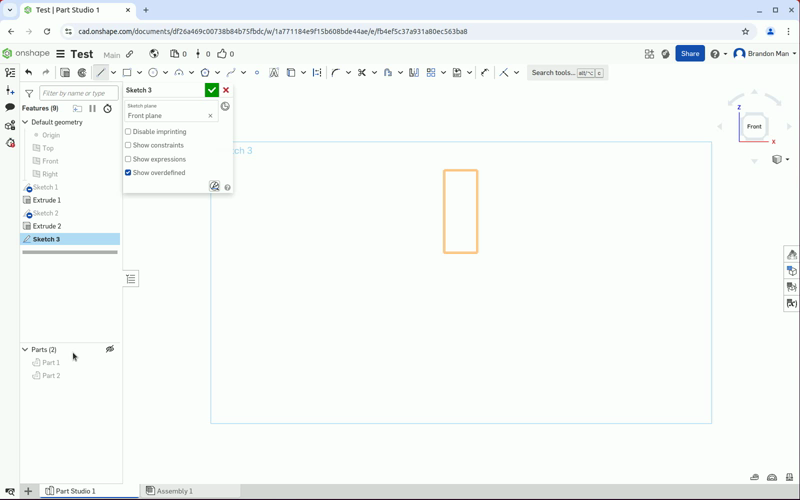
mouse_move(497, 293)
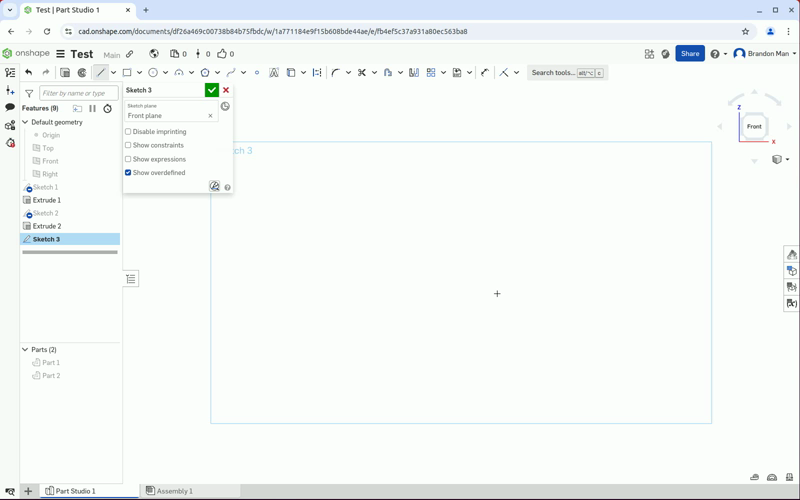
click(497, 293)
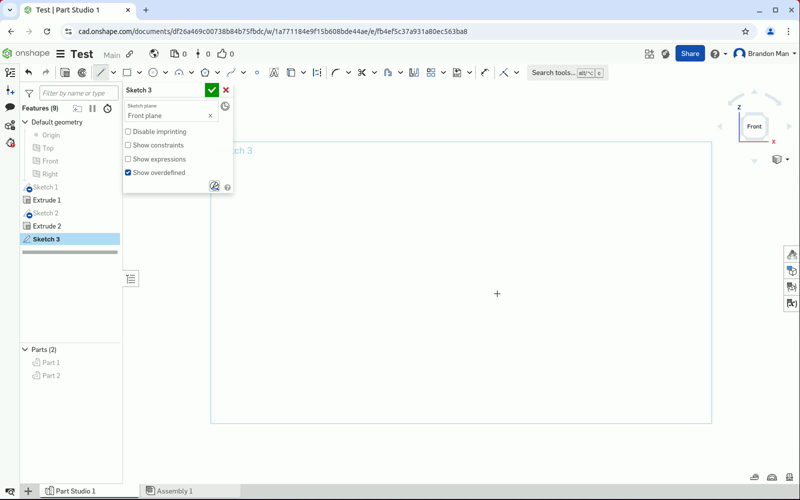
key_up(shift)
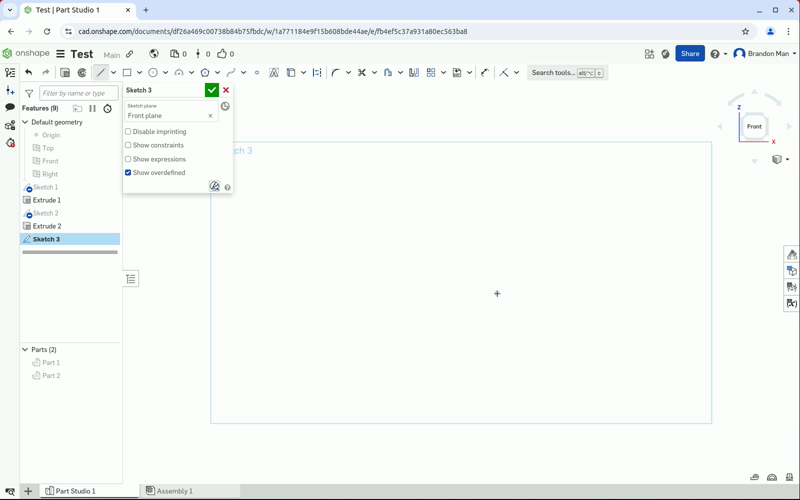
key_down(shift)
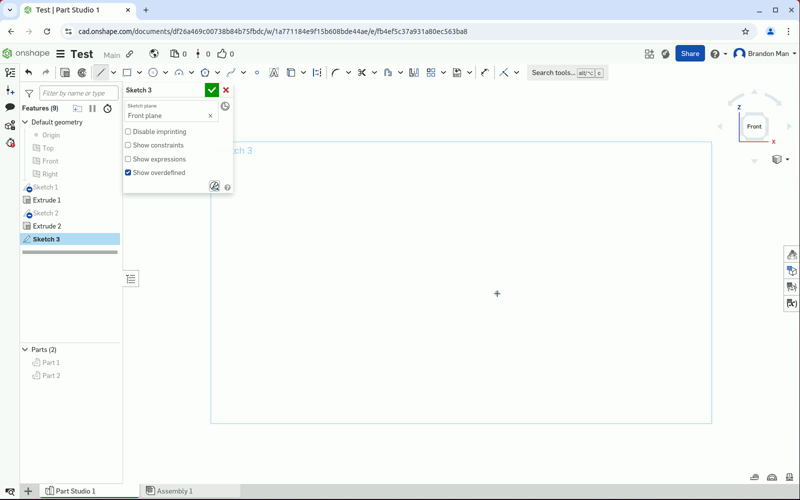
mouse_move(527, 293)
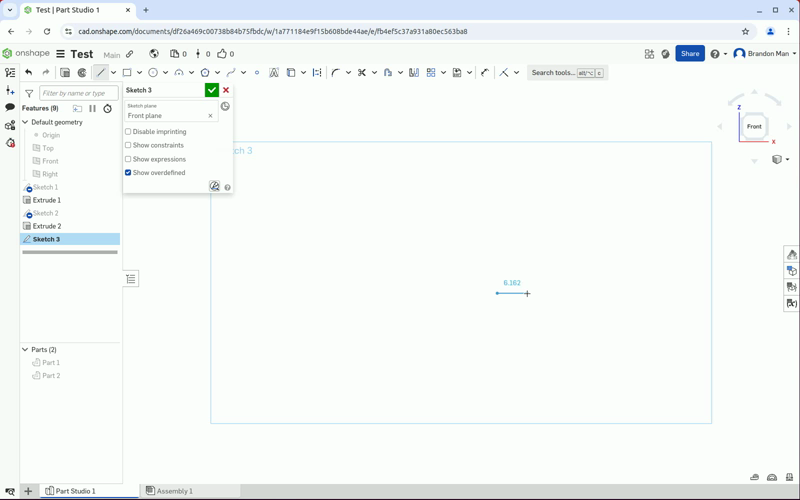
mouse_move(518, 293)
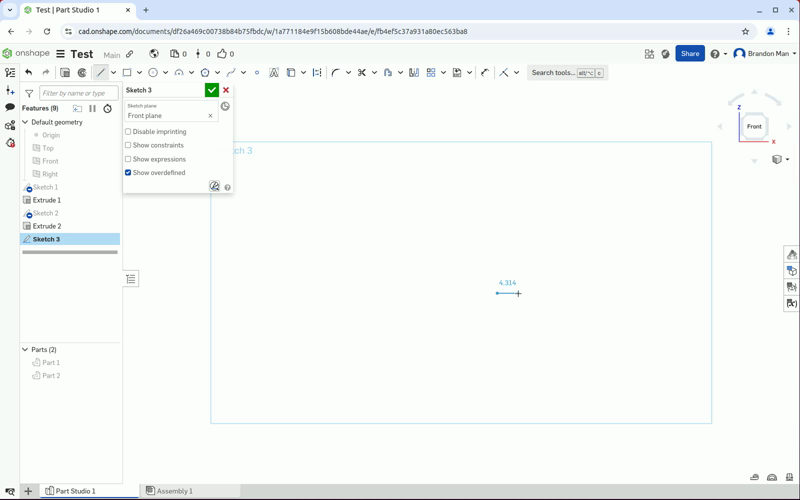
click(518, 293)
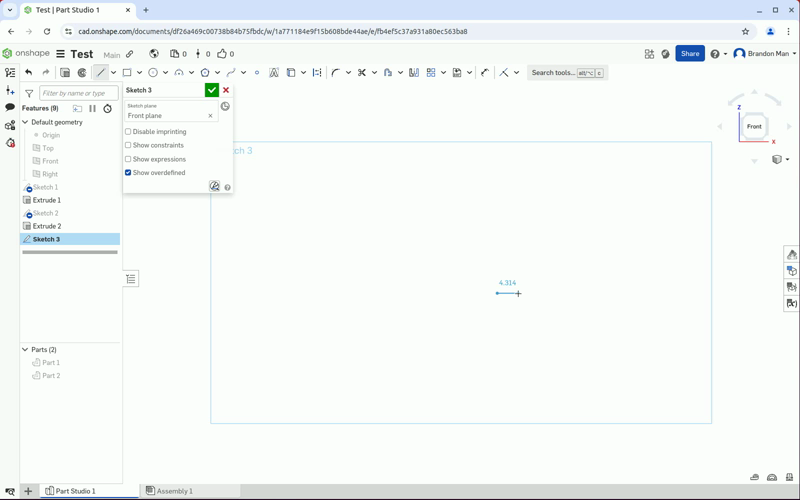
key_up(shift)
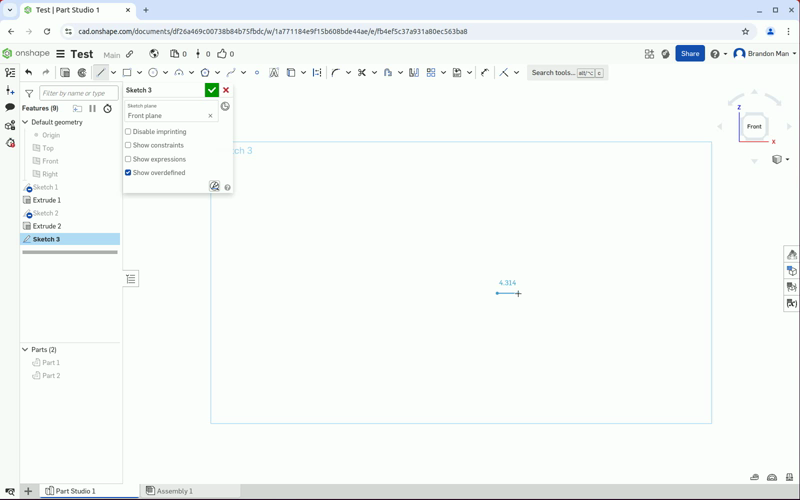
key_down(shift)
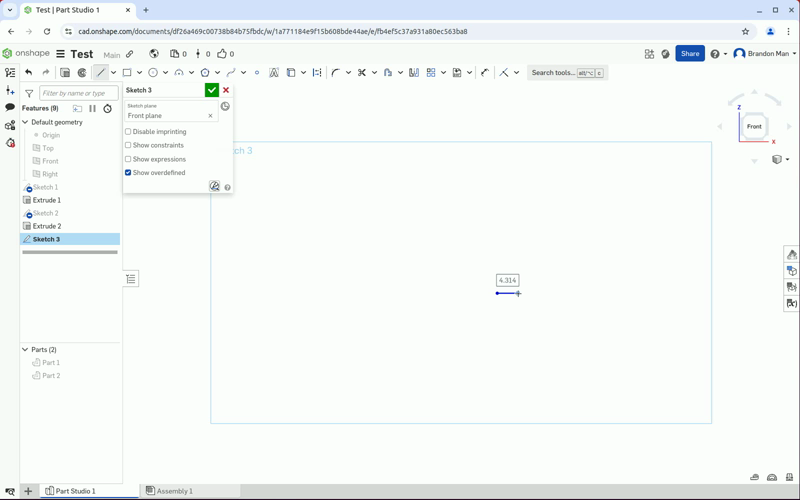
mouse_move(548, 293)
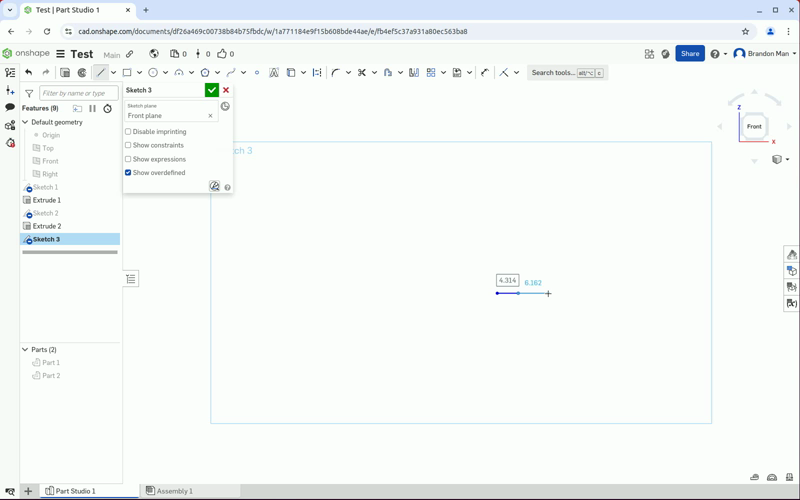
mouse_move(518, 272)
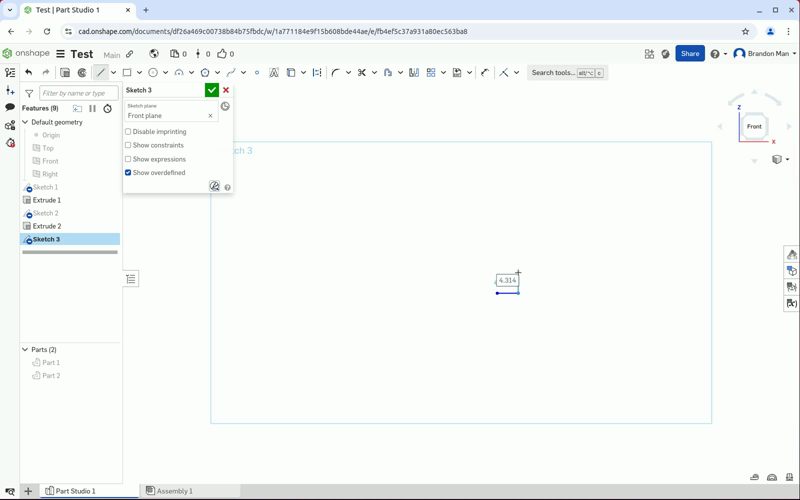
click(518, 272)
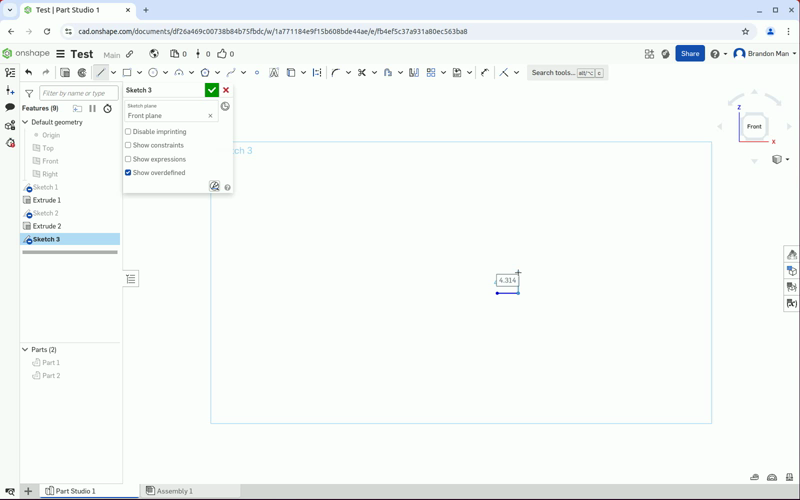
key_up(shift)
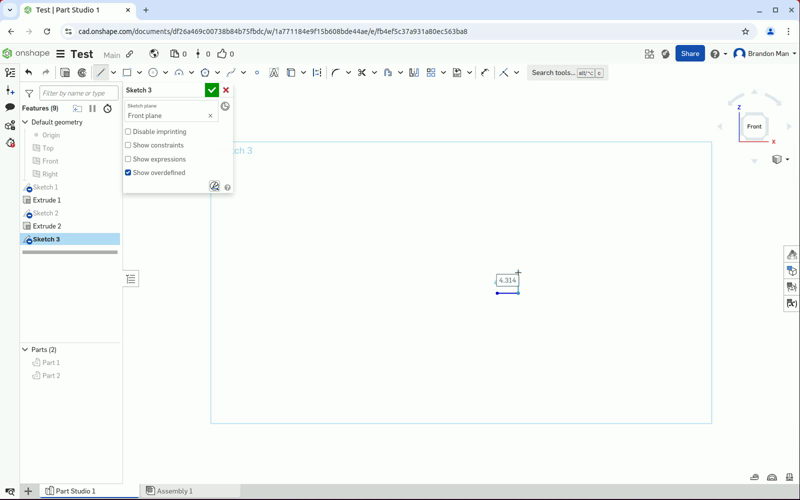
key_down(shift)
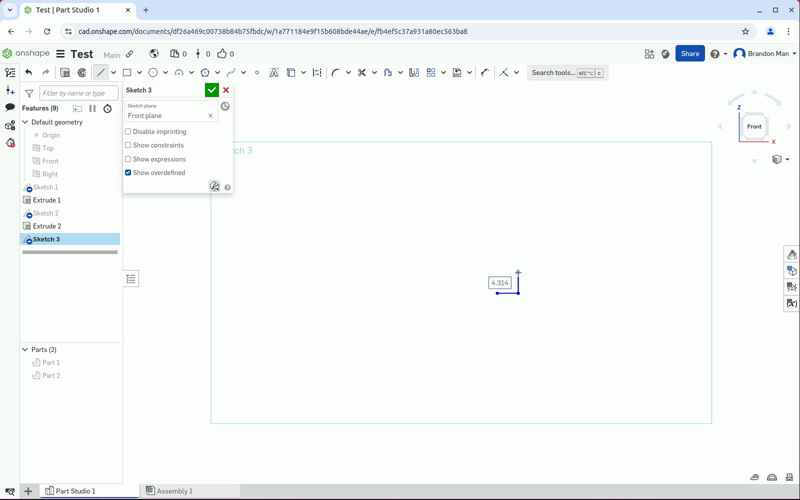
mouse_move(548, 272)
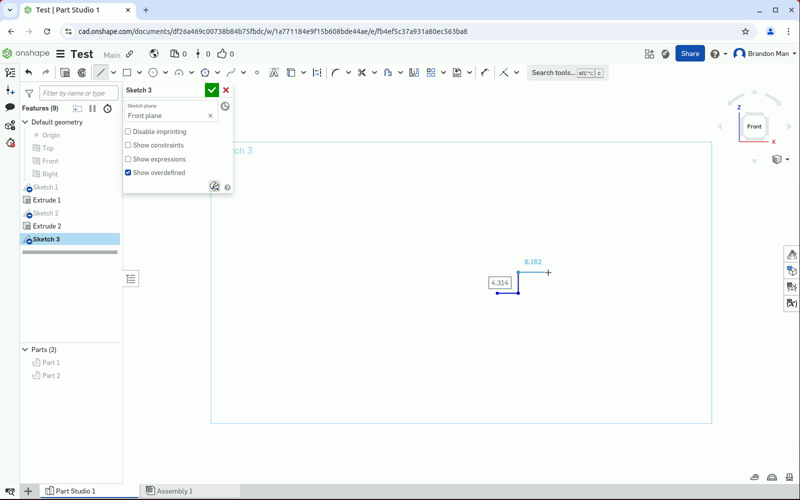
mouse_move(497, 272)
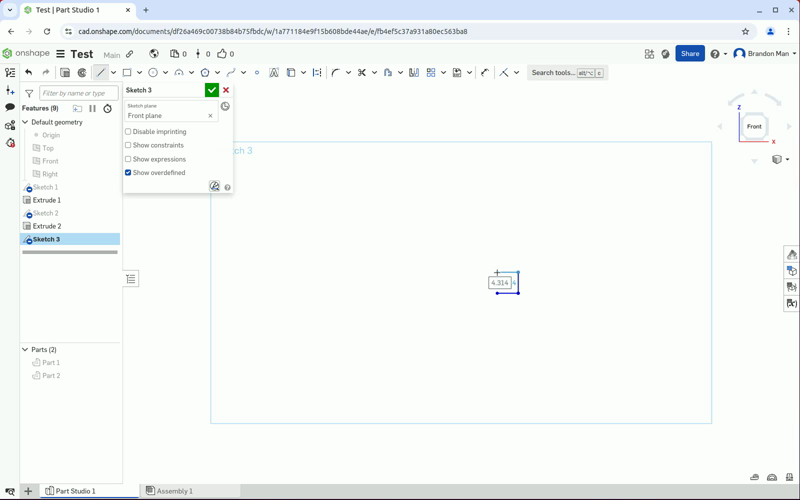
click(497, 272)
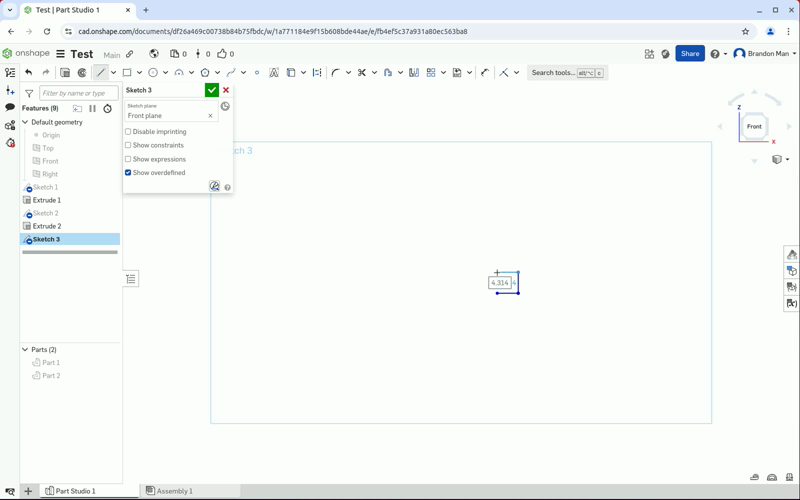
key_up(shift)
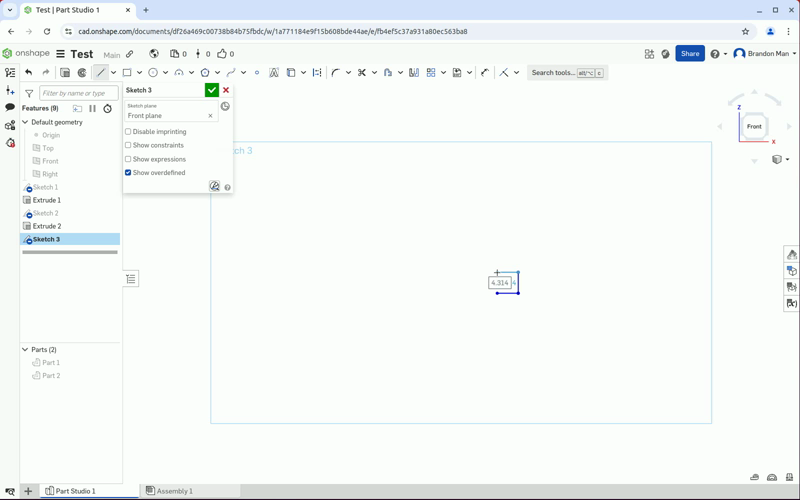
mouse_move(527, 272)
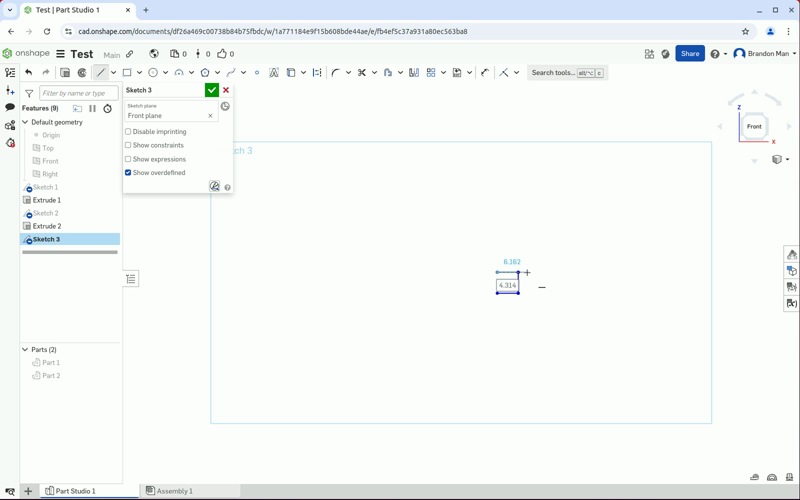
key_down(shift)
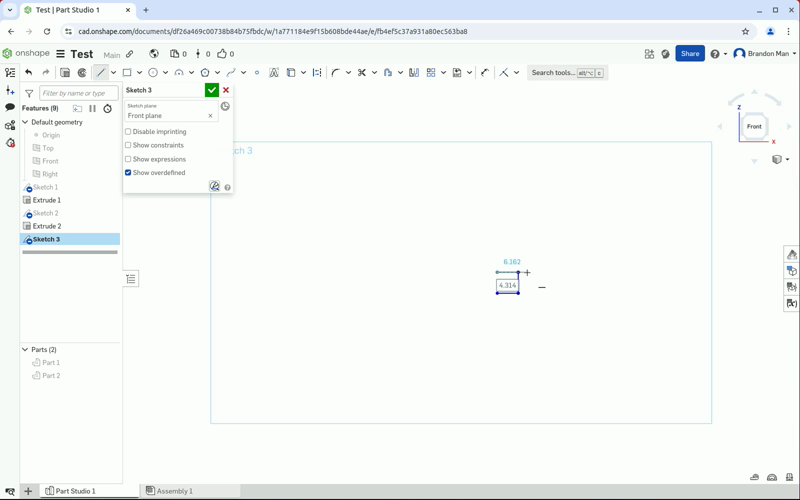
mouse_move(497, 293)
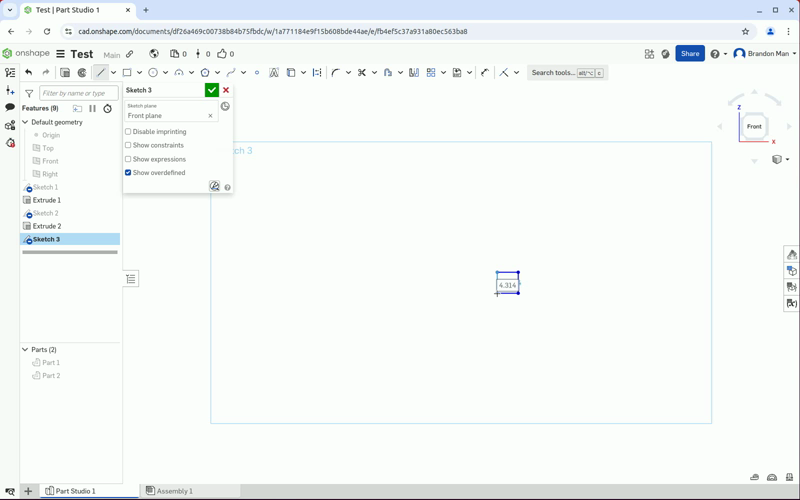
key_up(shift)
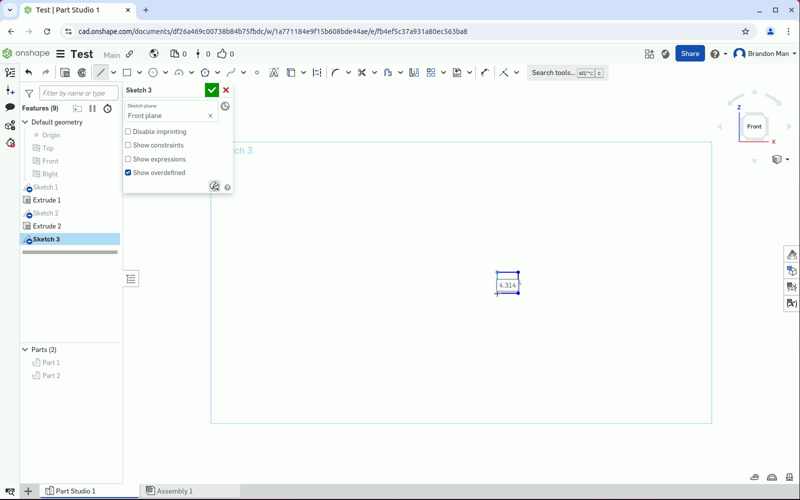
click(497, 293)
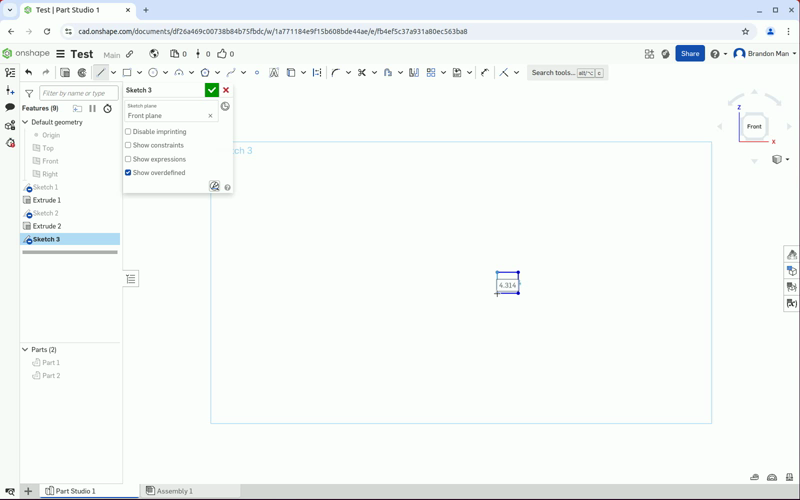
key(esc)
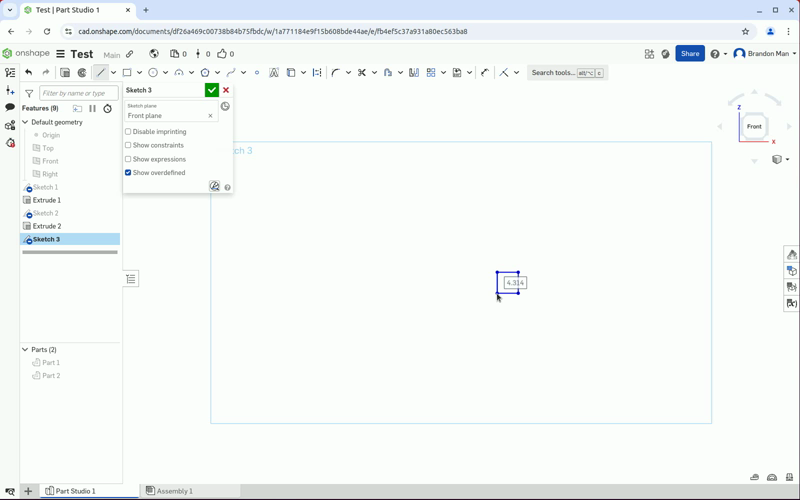
key(c)
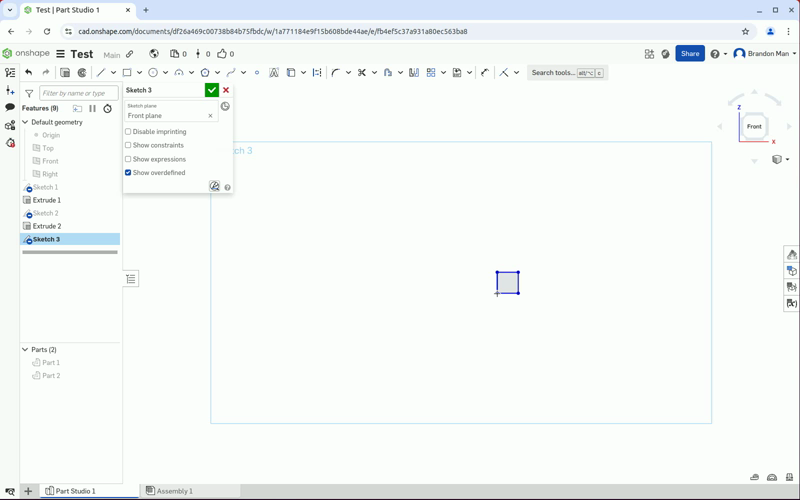
key_down(shift)
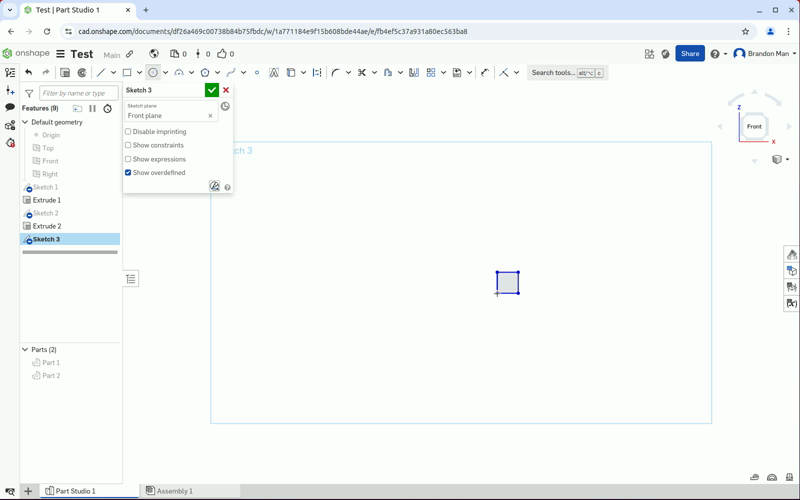
mouse_move(507, 282)
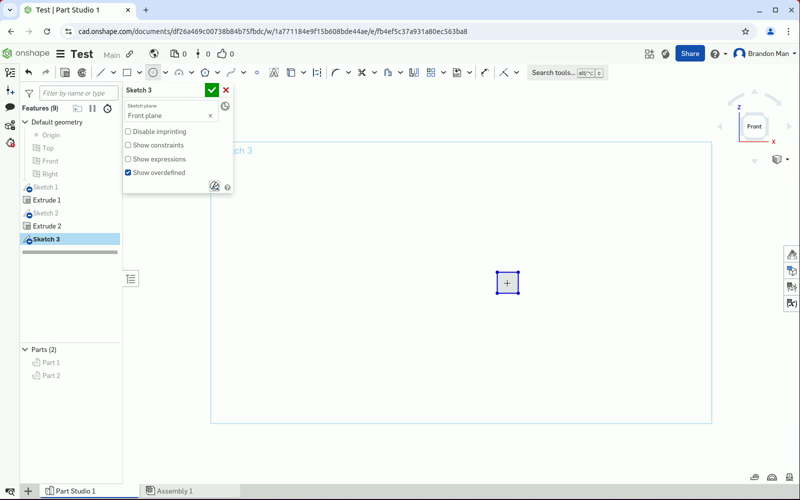
click(507, 282)
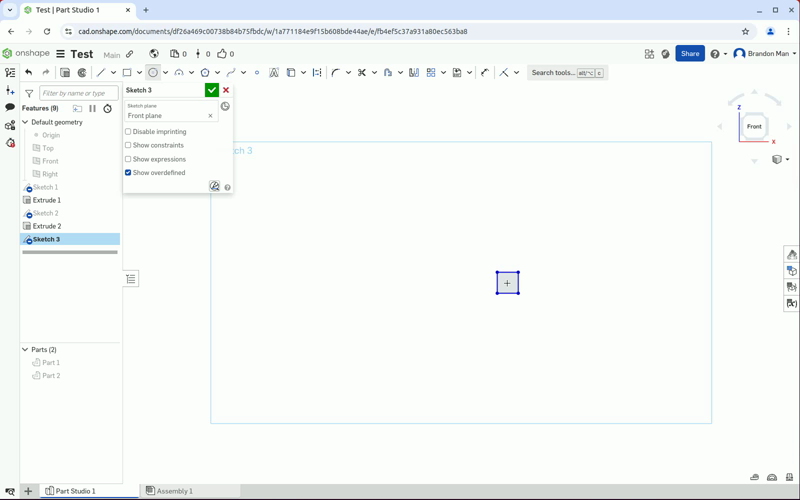
key_up(shift)
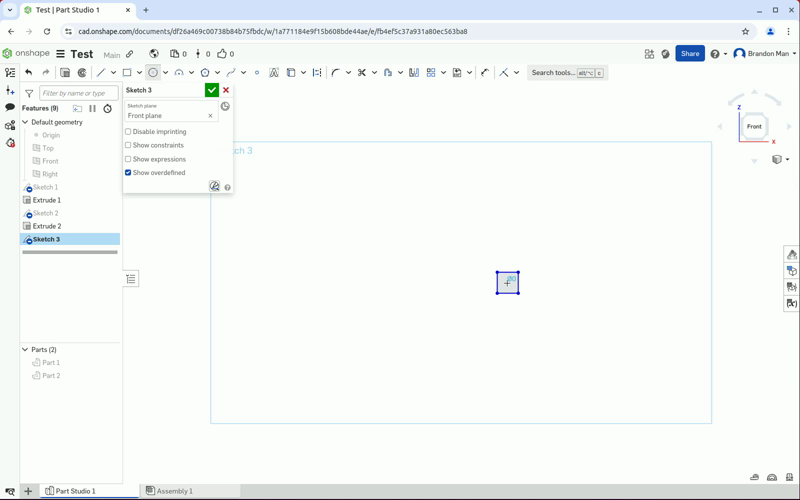
mouse_move(512, 282)
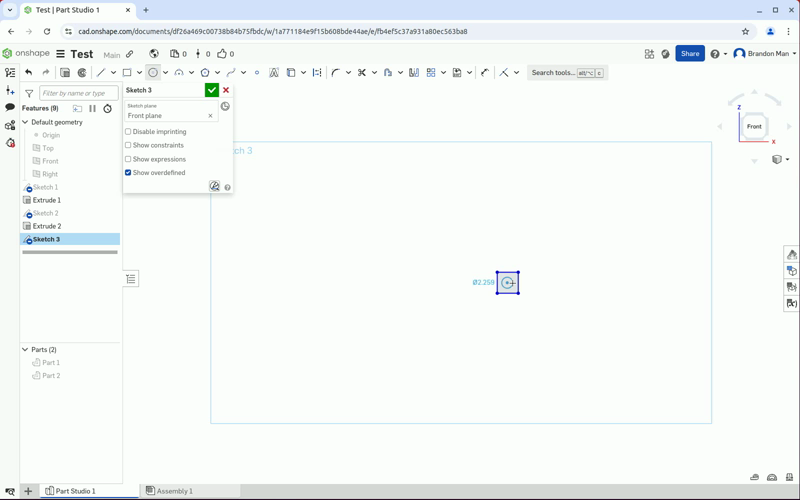
click(512, 282)
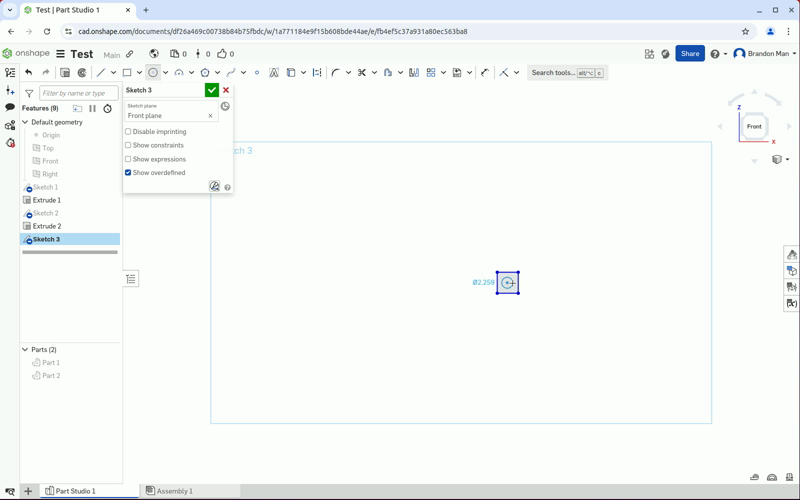
key(esc)
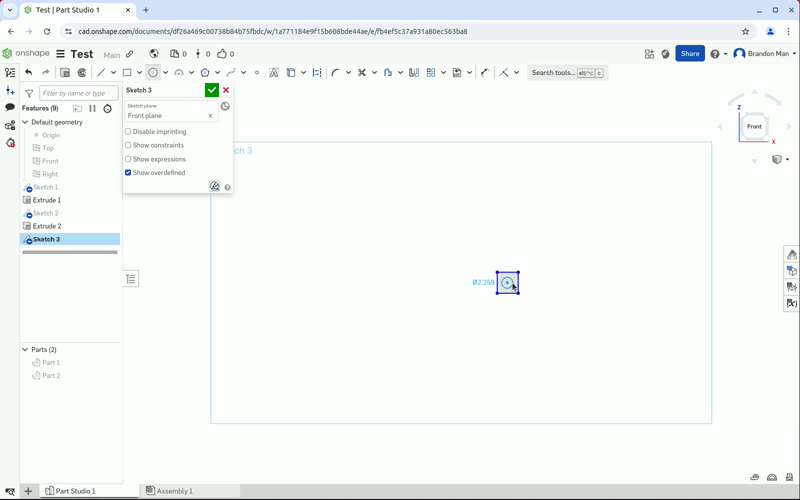
mouse_move(516, 279)
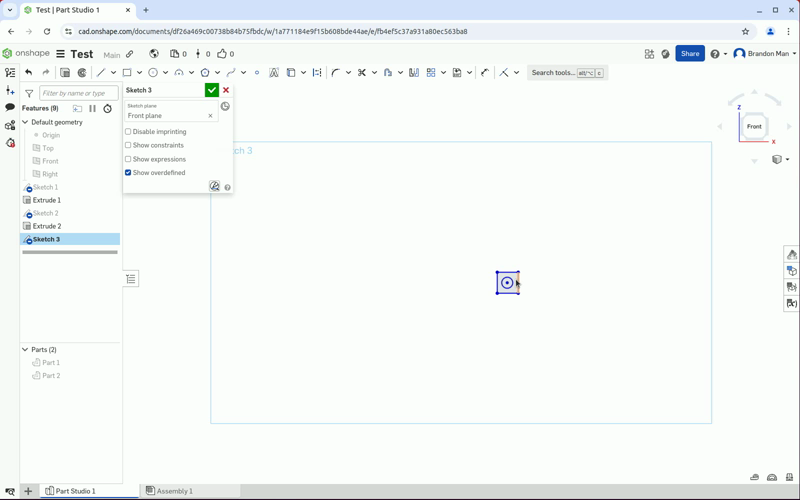
scroll(6)
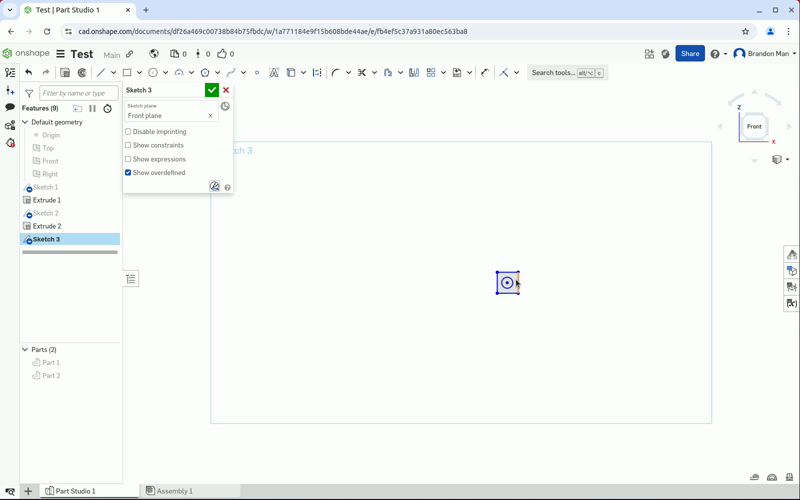
scroll(6)
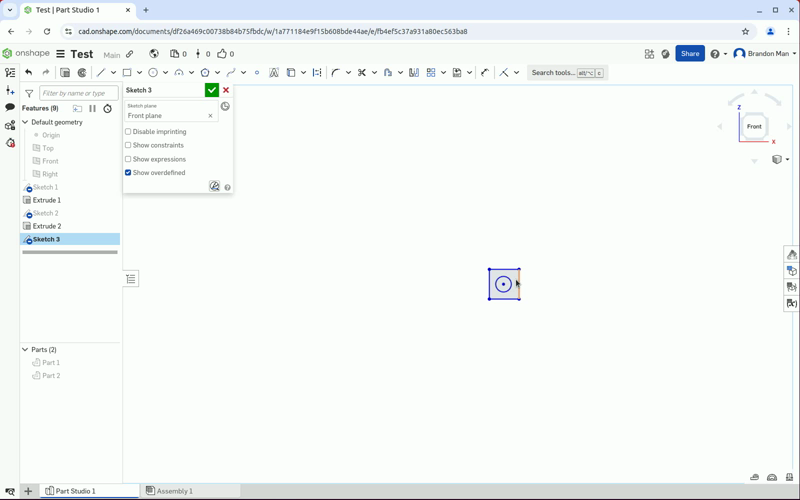
scroll(6)
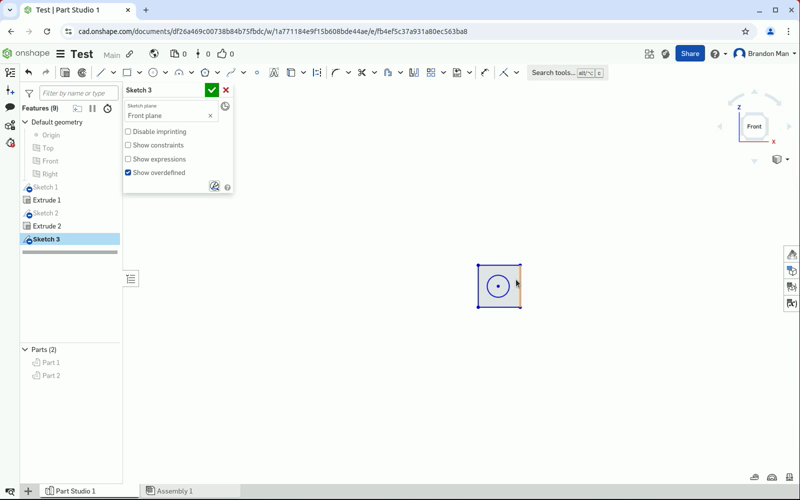
scroll(6)
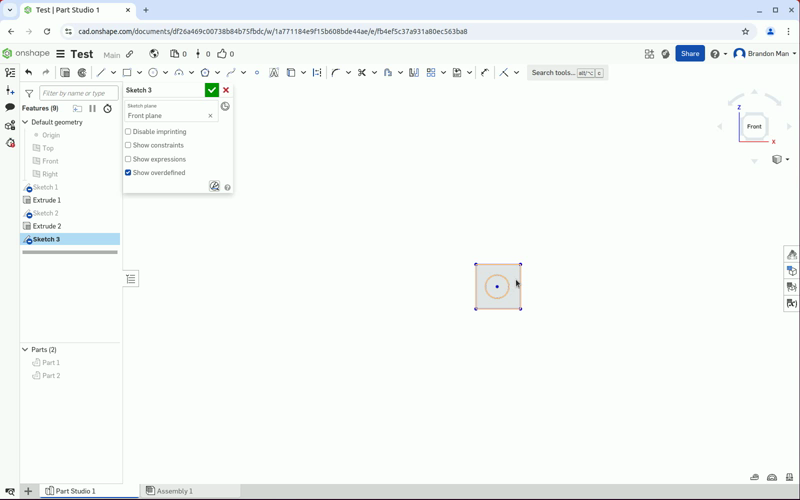
scroll(6)
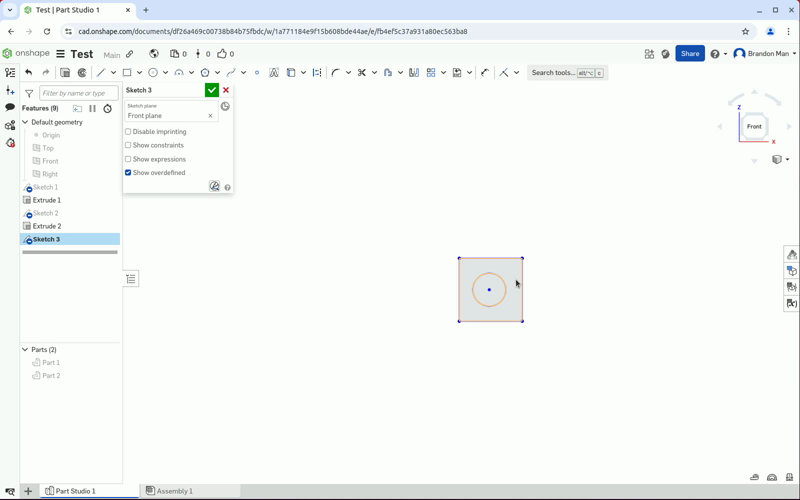
scroll(6)
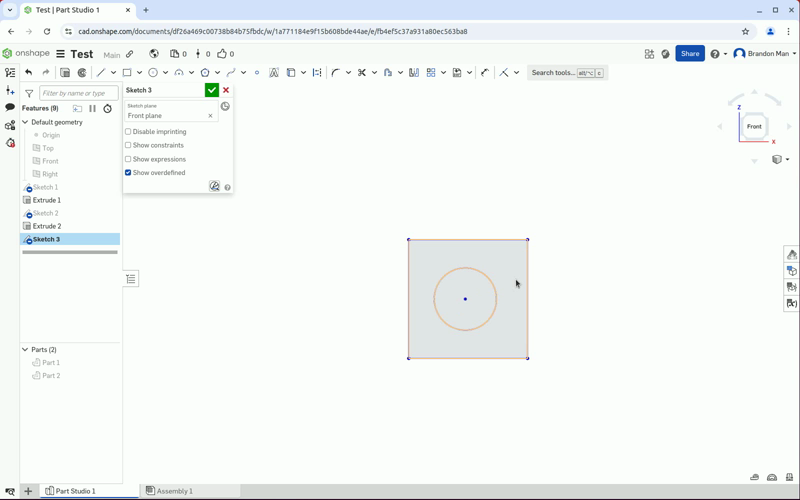
scroll(6)
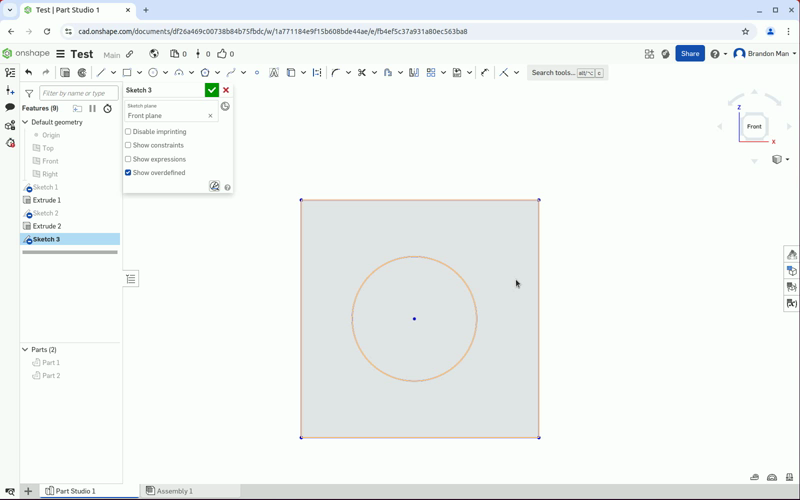
click(516, 279)
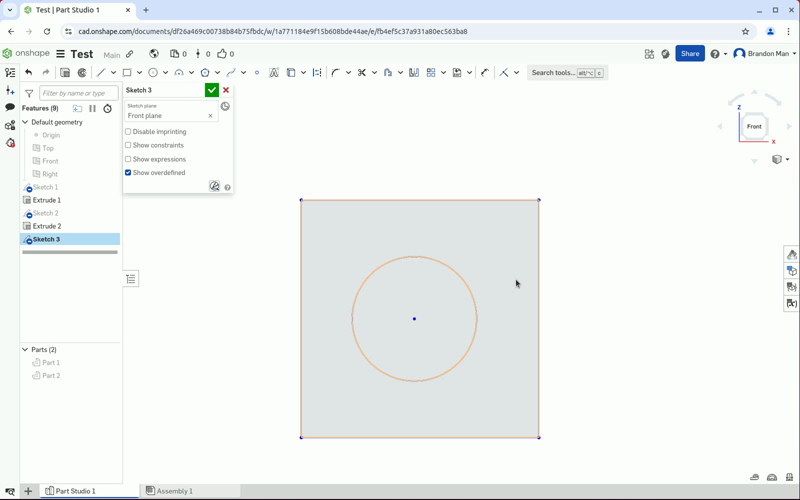
scroll(-6)
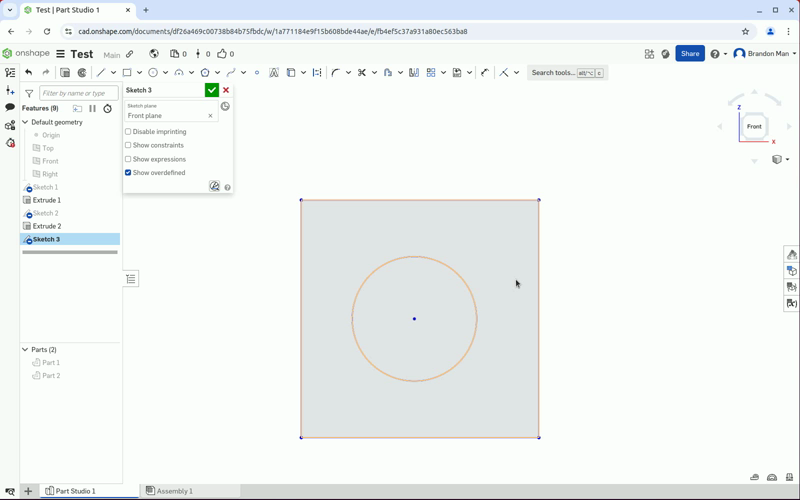
scroll(-6)
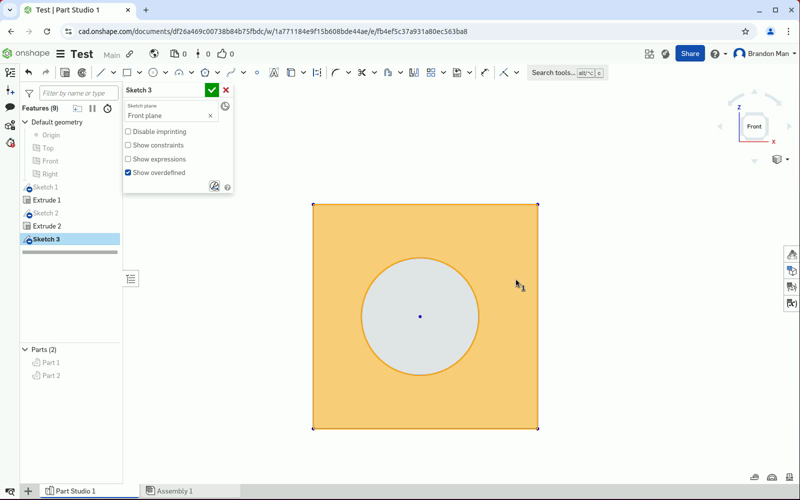
scroll(-6)
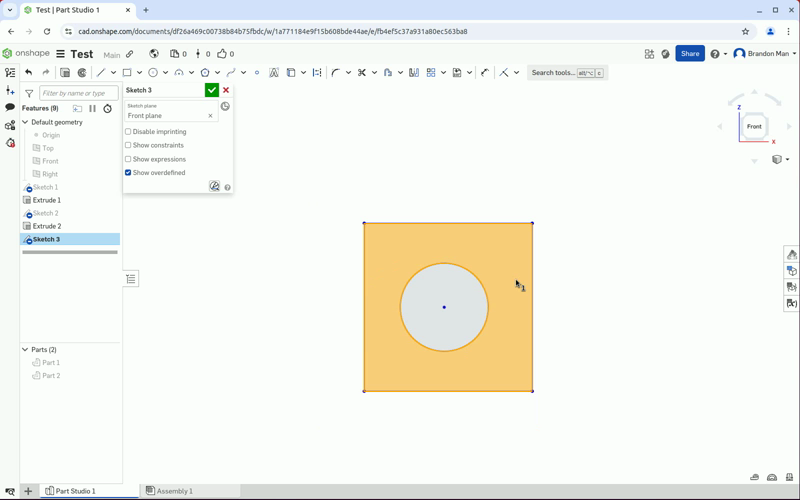
scroll(-6)
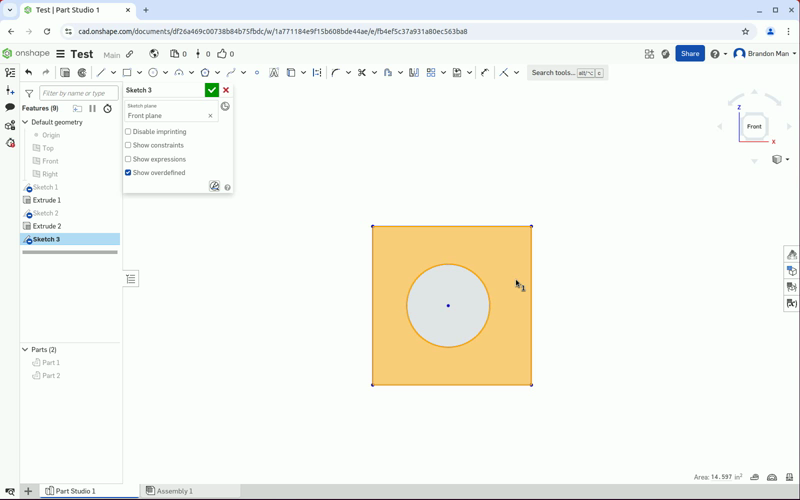
scroll(-6)
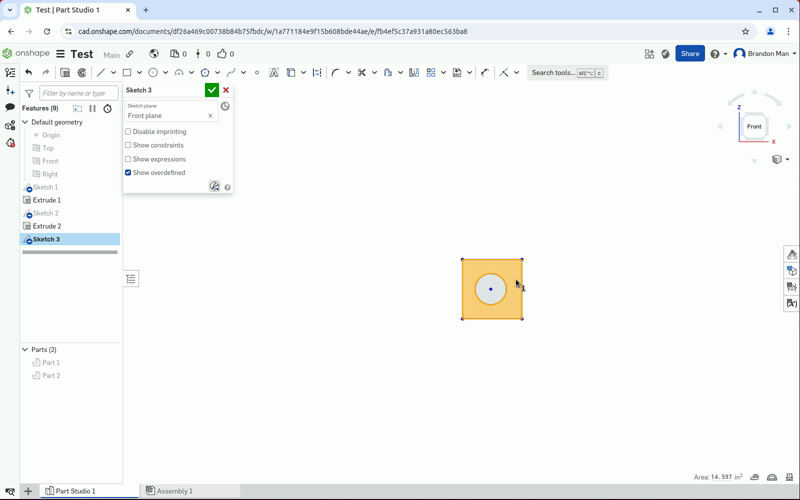
scroll(-6)
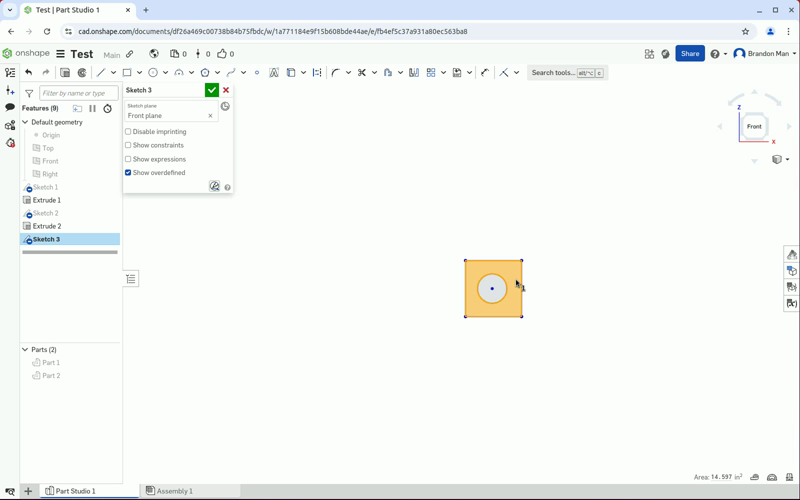
scroll(-6)
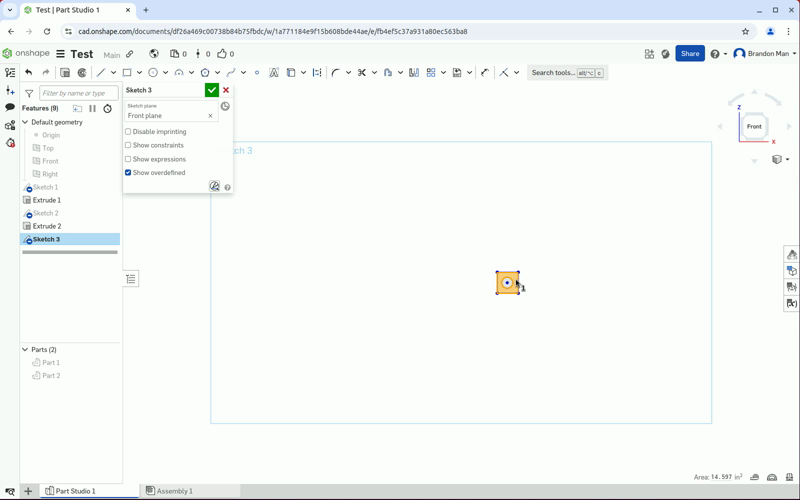
mouse_move(73, 352)
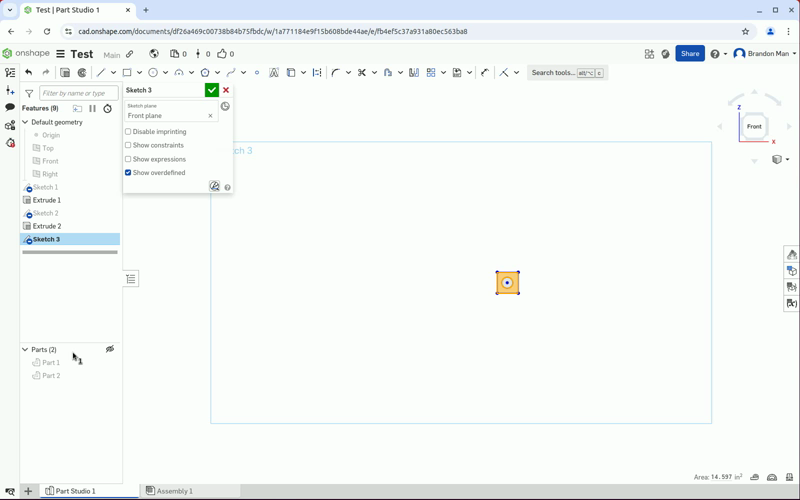
key(shift+y)
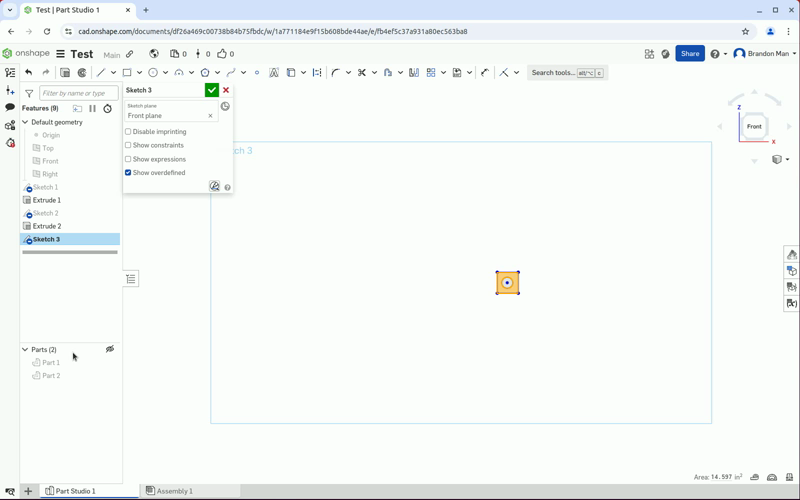
key(shift+e)
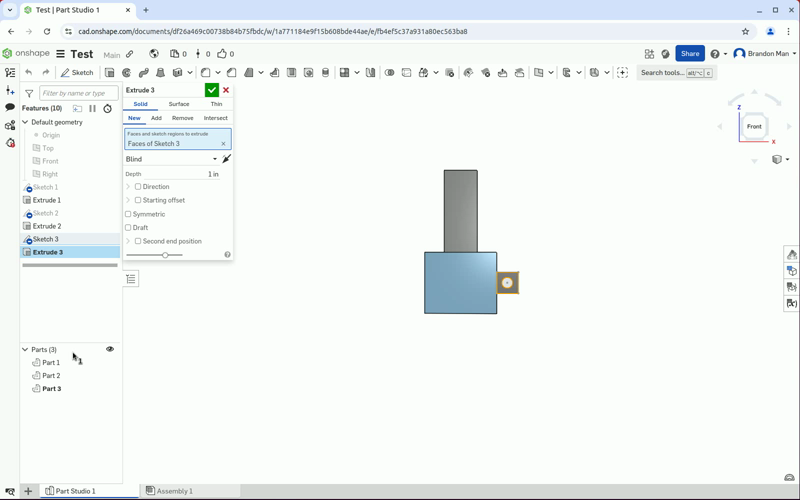
mouse_move(143, 106)
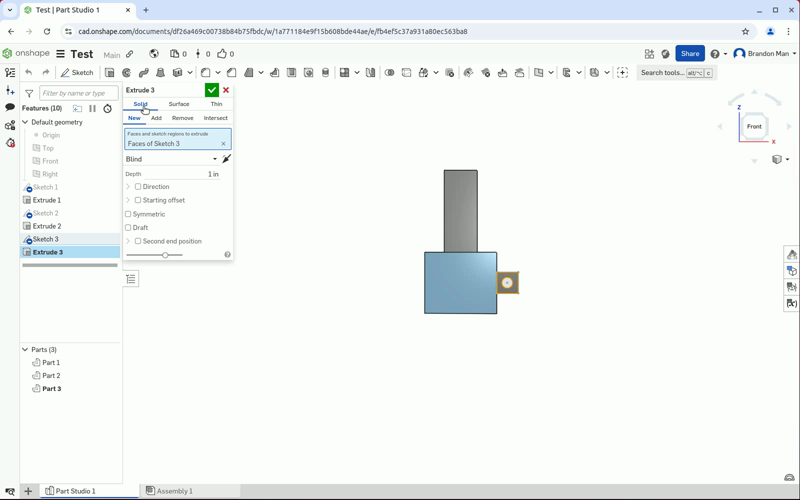
click(143, 106)
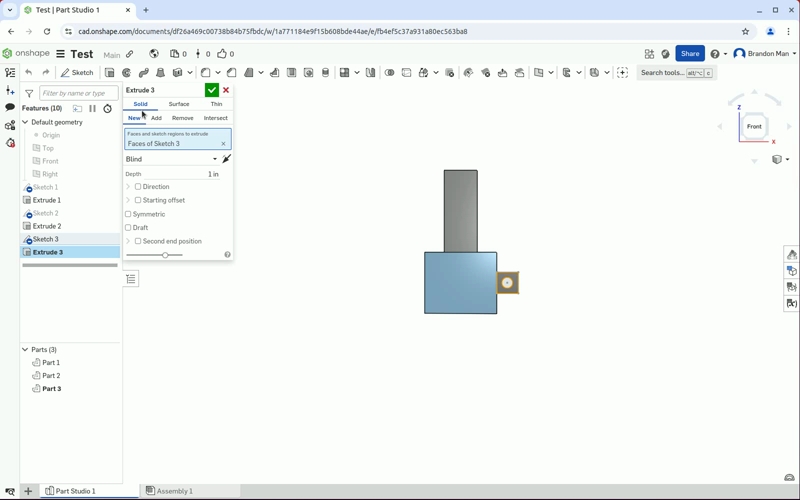
mouse_move(137, 120)
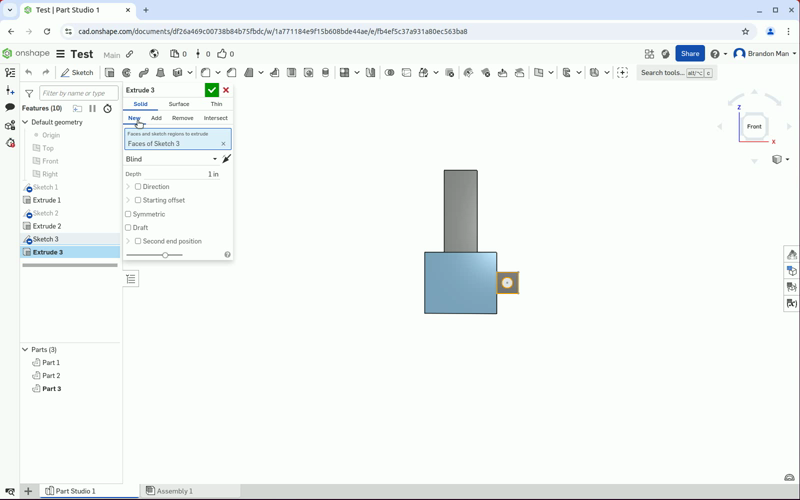
click(137, 120)
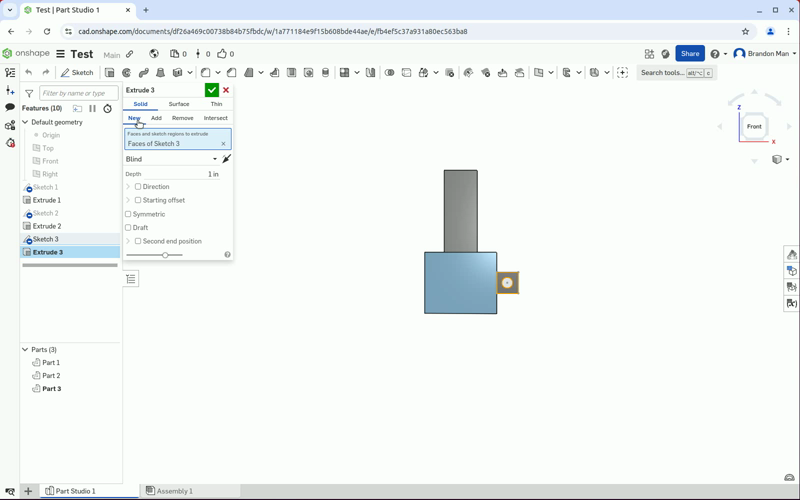
key(tab, 4)
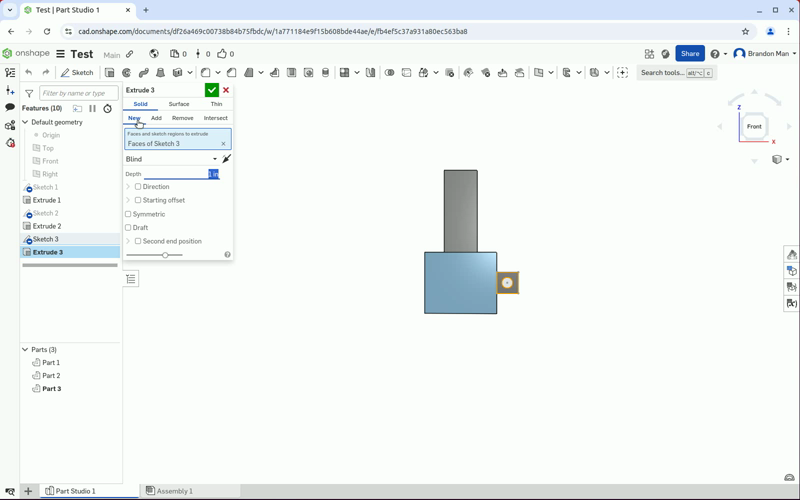
text(3.611)
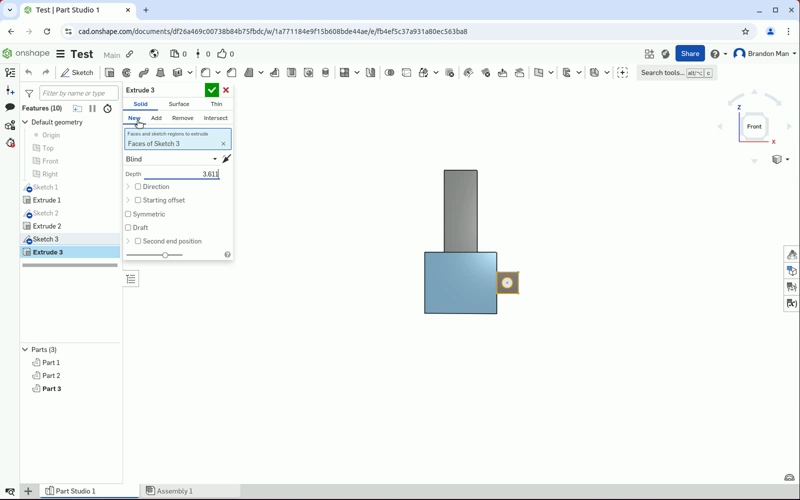
key(enter)
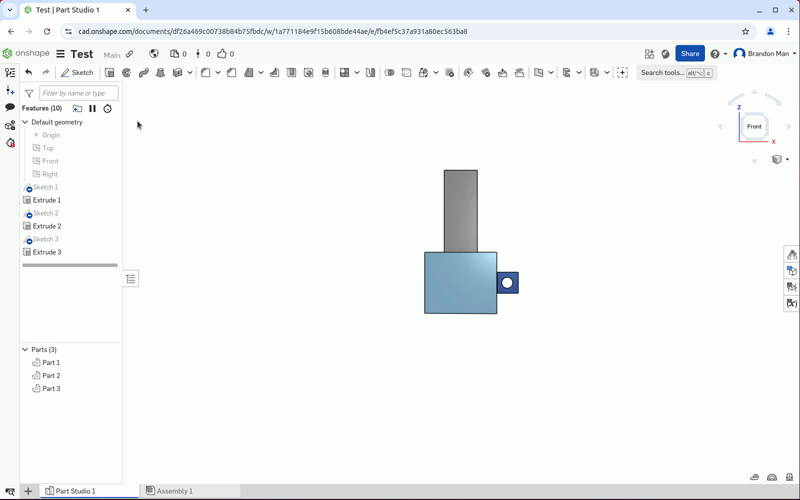
key(shift+h)
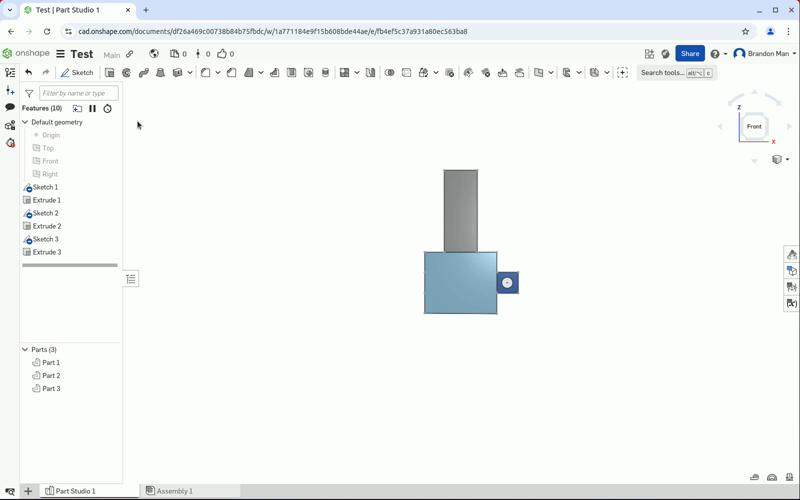
key(shift+h)
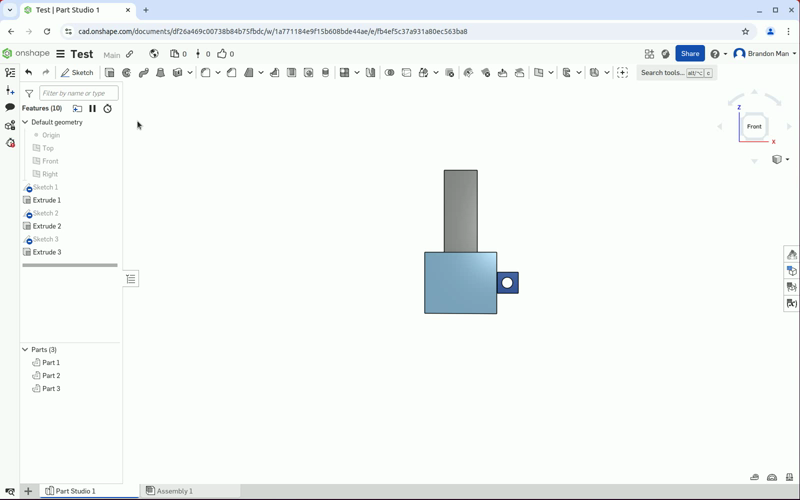
mouse_move(73, 189)
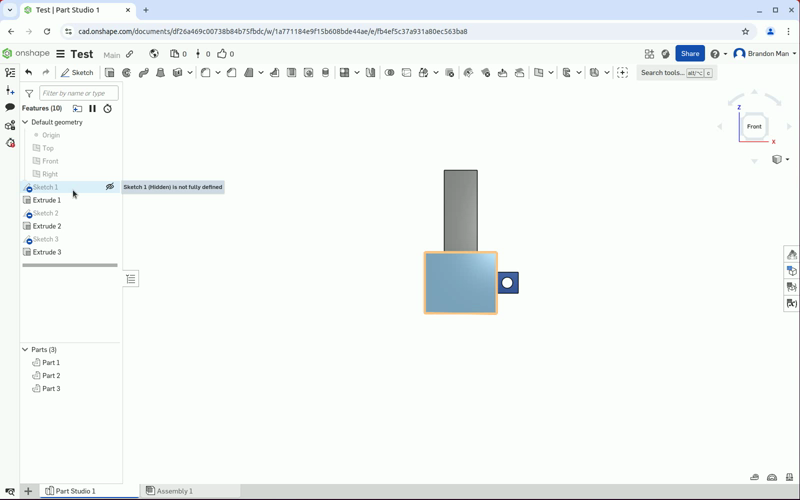
click(73, 189)
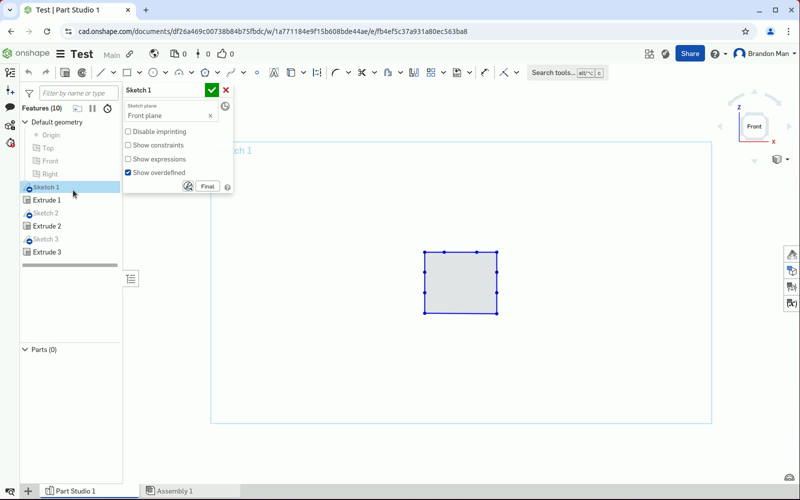
mouse_move(229, 92)
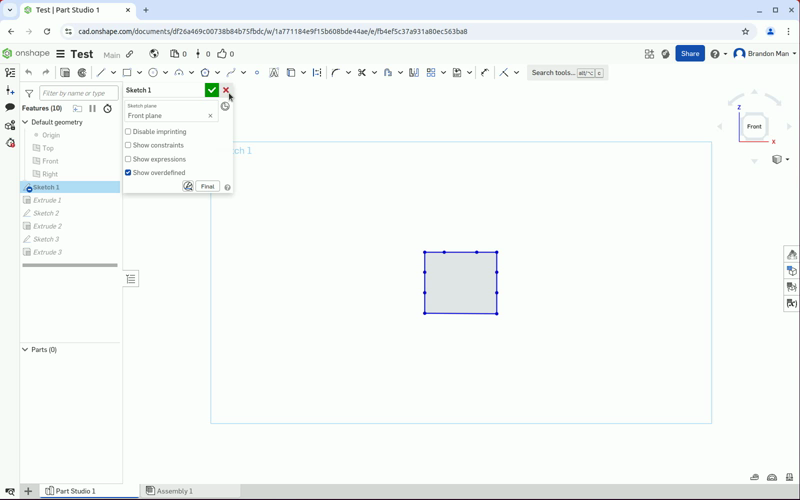
click(229, 92)
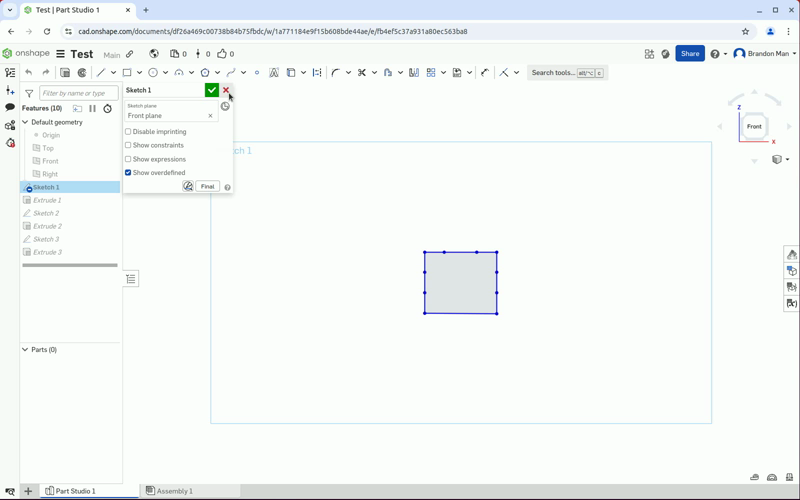
key(shift+s)
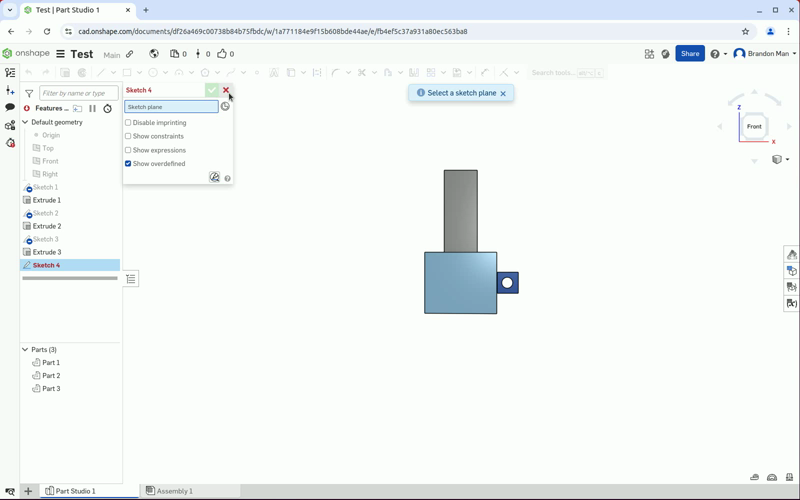
mouse_move(73, 163)
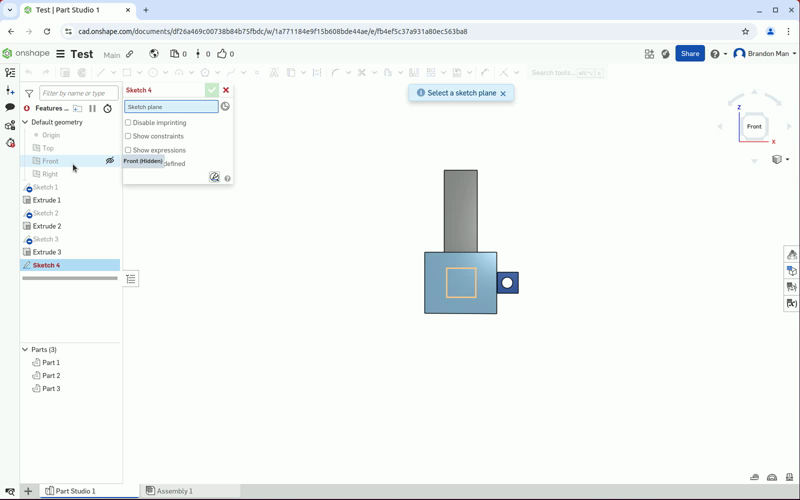
click(73, 163)
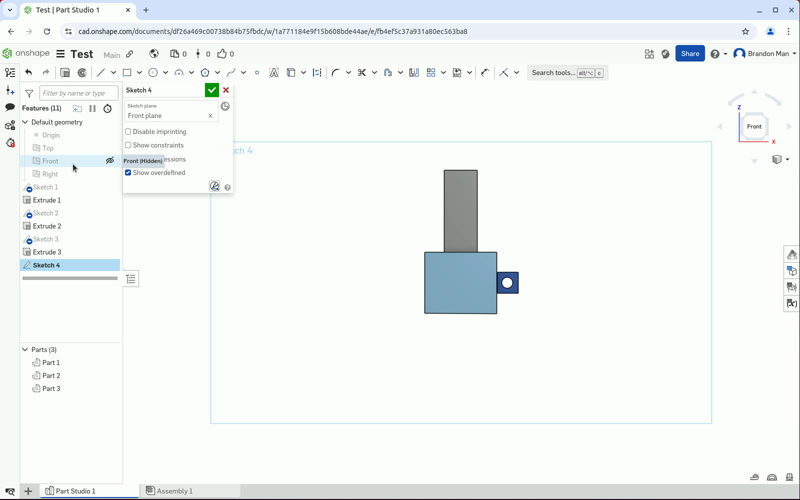
mouse_move(73, 352)
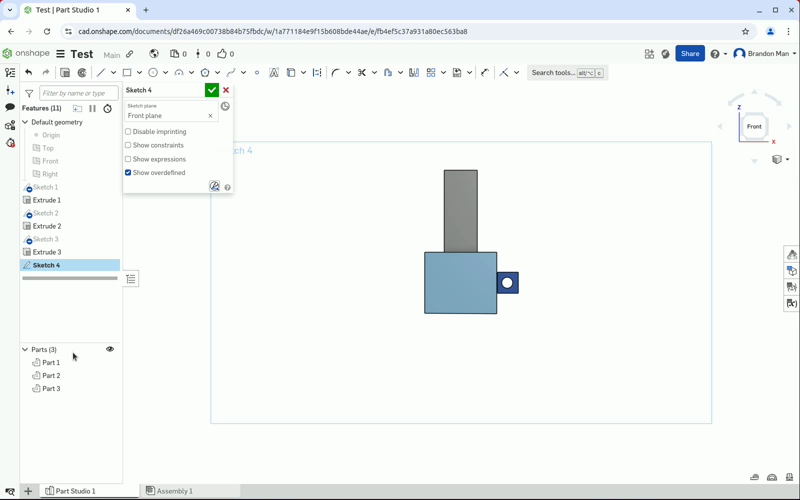
key(y)
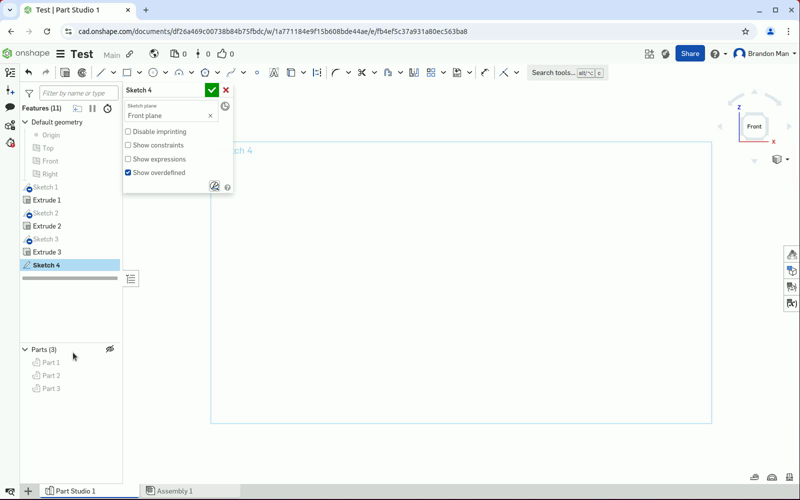
key(l)
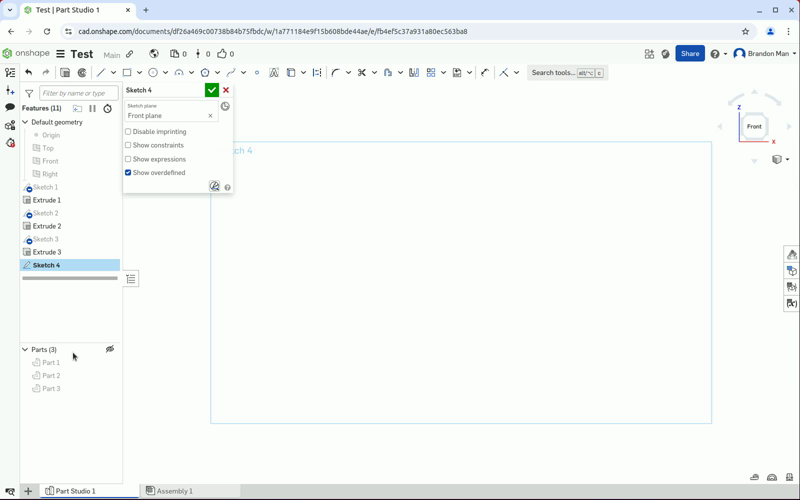
key_down(shift)
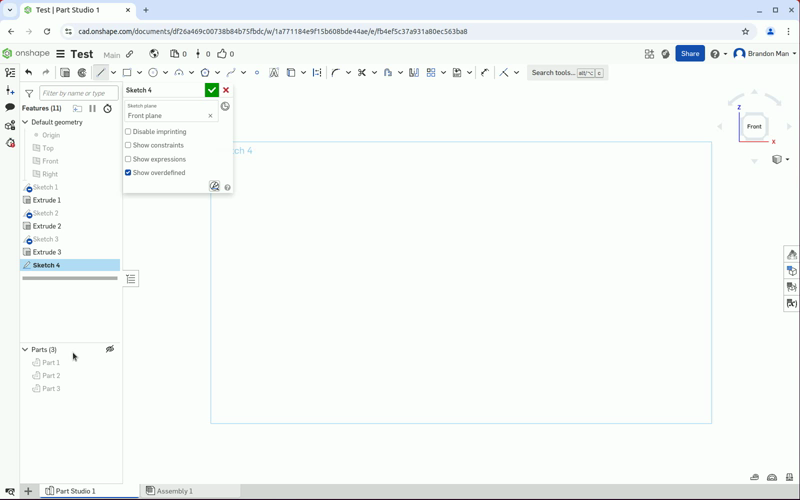
mouse_move(404, 293)
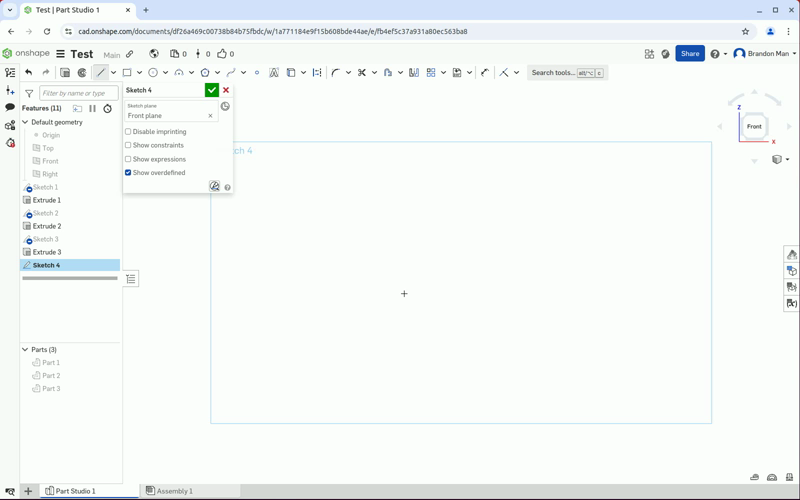
click(404, 293)
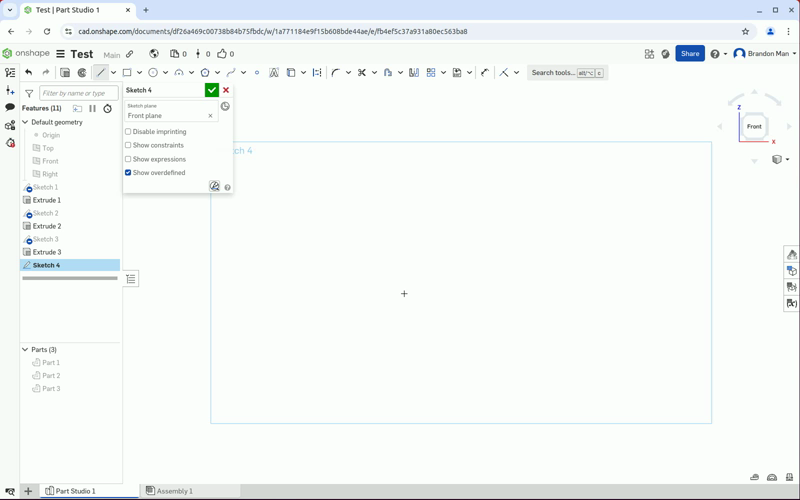
key_up(shift)
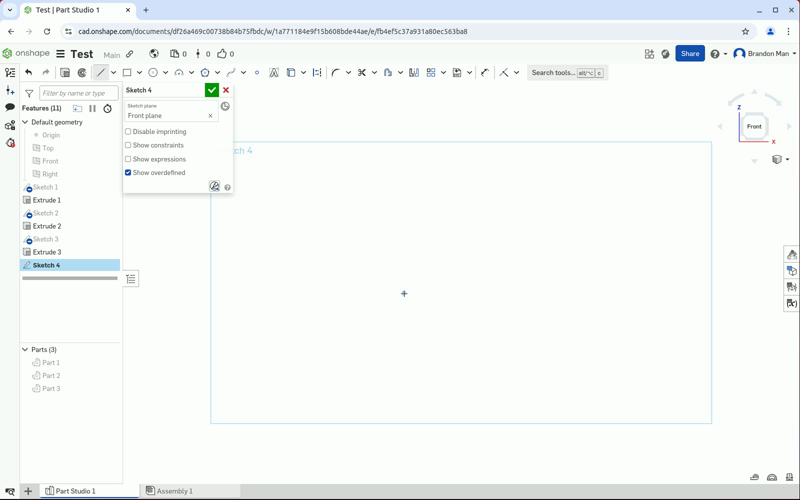
key_down(shift)
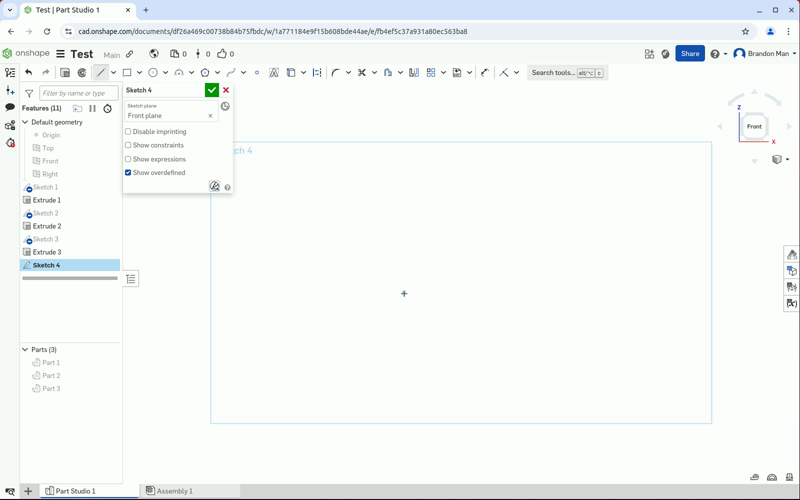
mouse_move(434, 293)
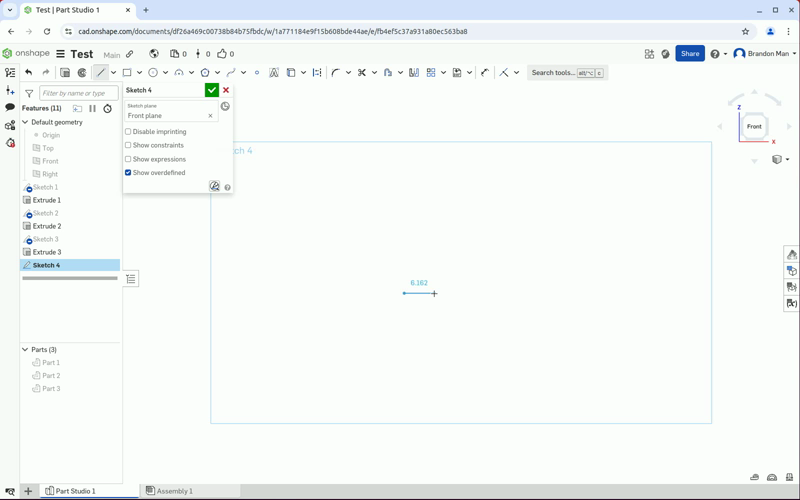
mouse_move(425, 293)
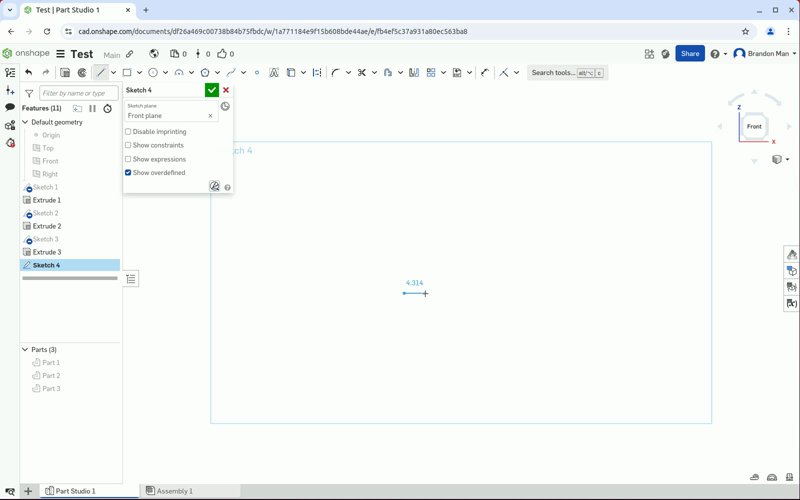
click(425, 293)
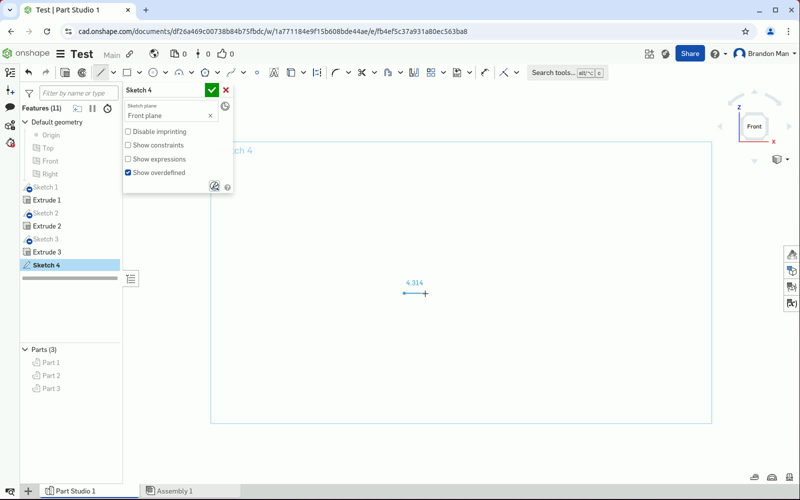
key_up(shift)
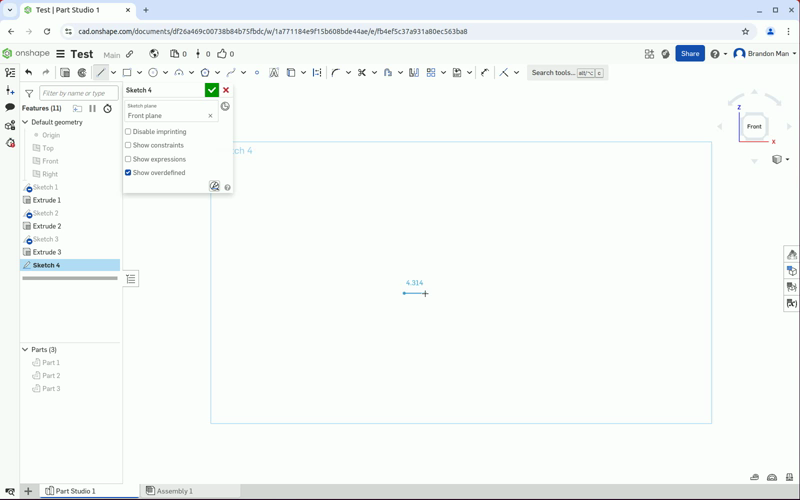
key_down(shift)
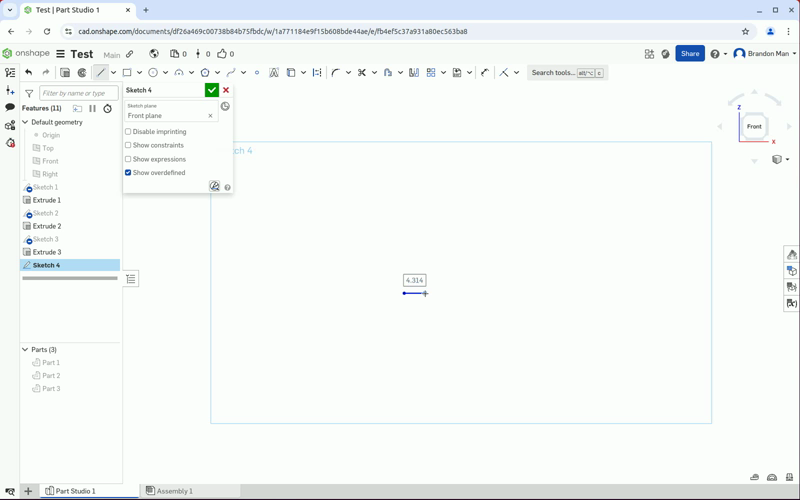
mouse_move(455, 293)
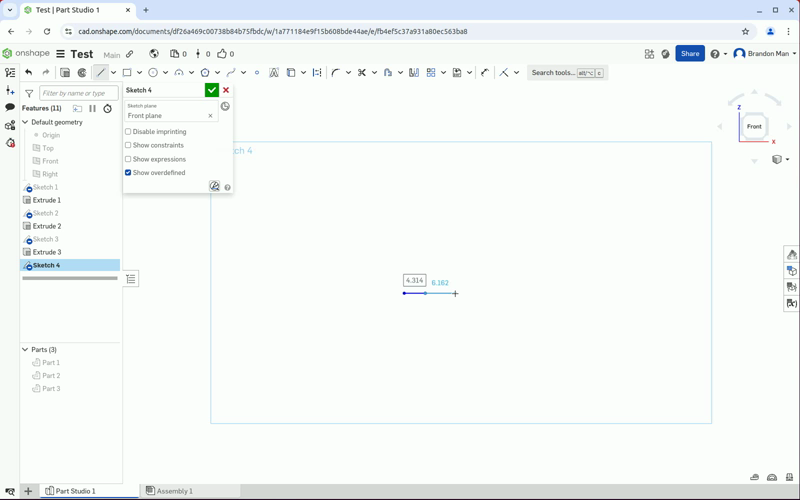
mouse_move(425, 272)
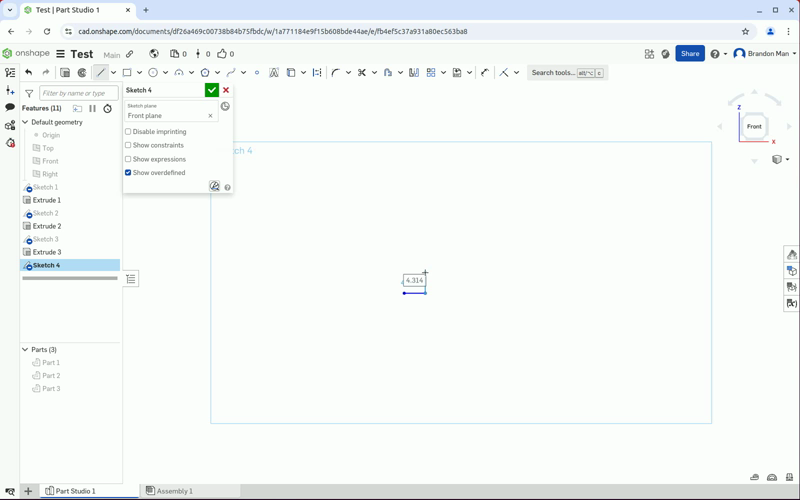
click(425, 272)
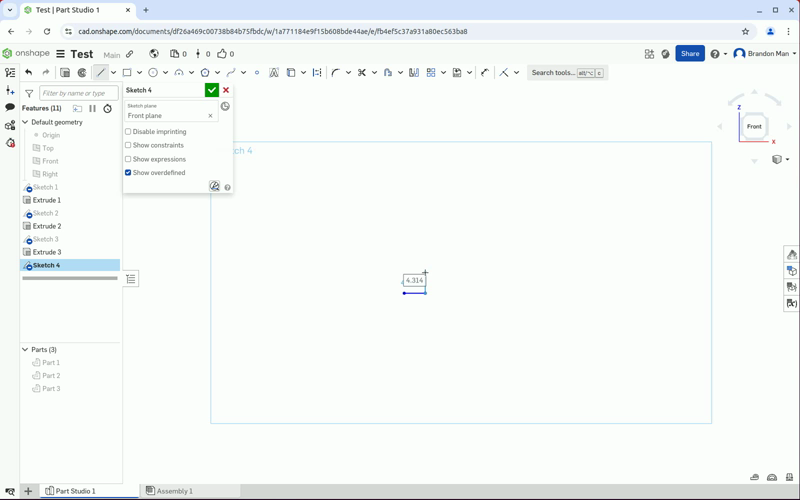
key_up(shift)
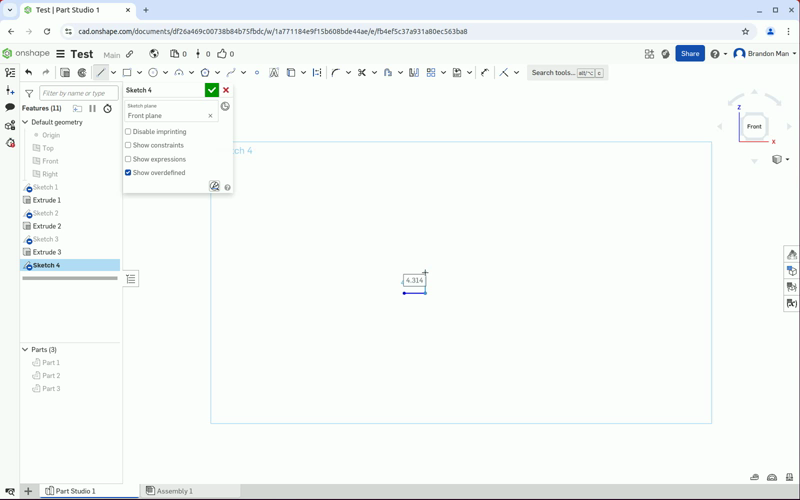
key_down(shift)
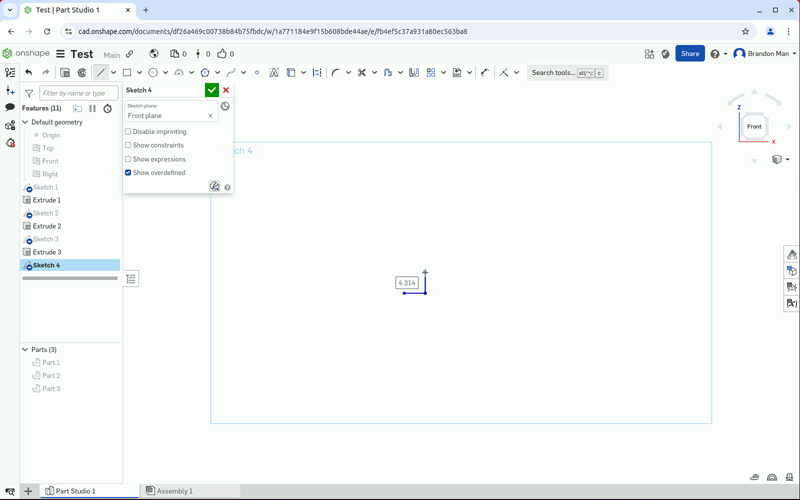
mouse_move(455, 272)
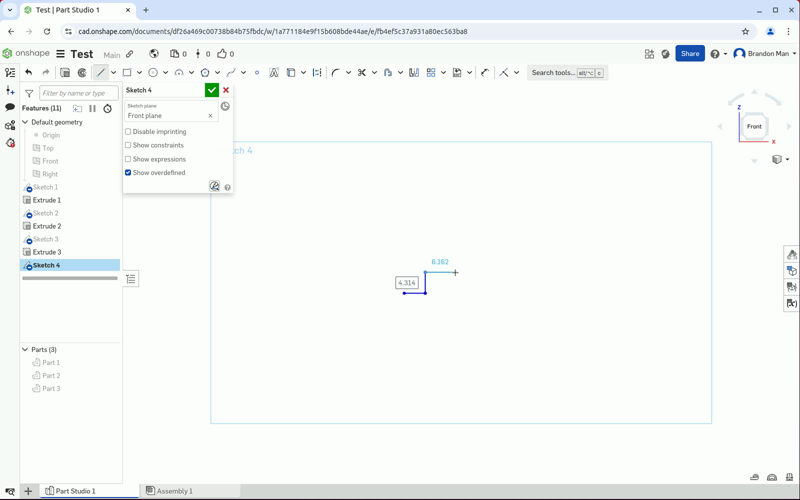
mouse_move(404, 272)
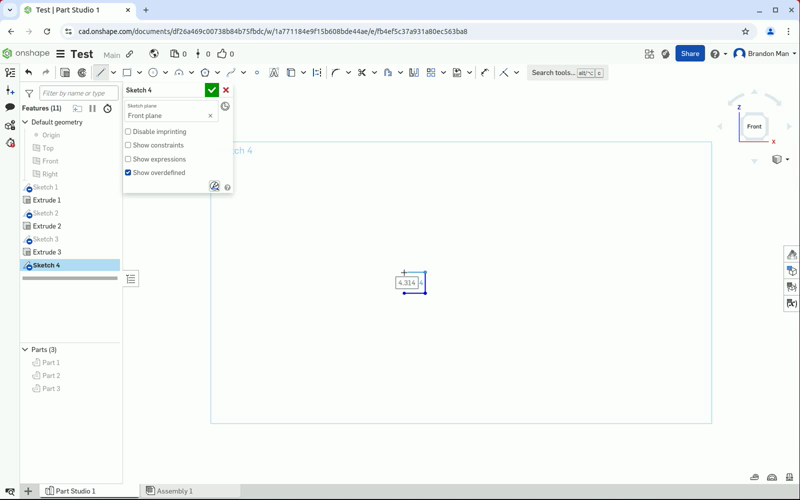
click(404, 272)
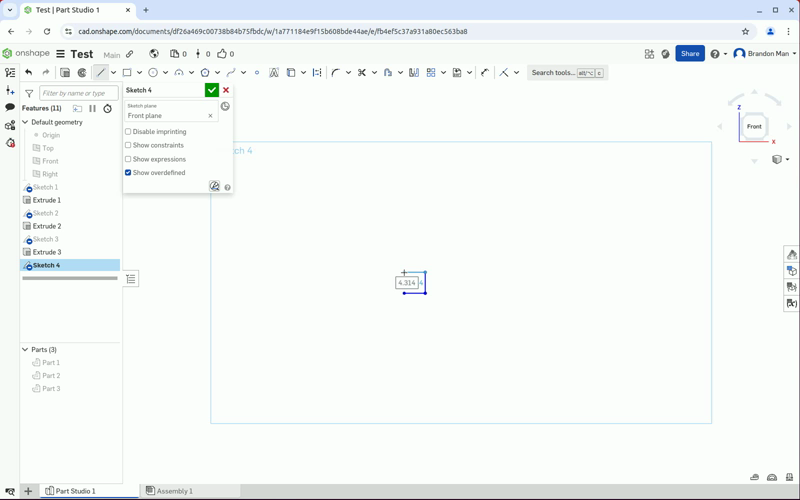
key_up(shift)
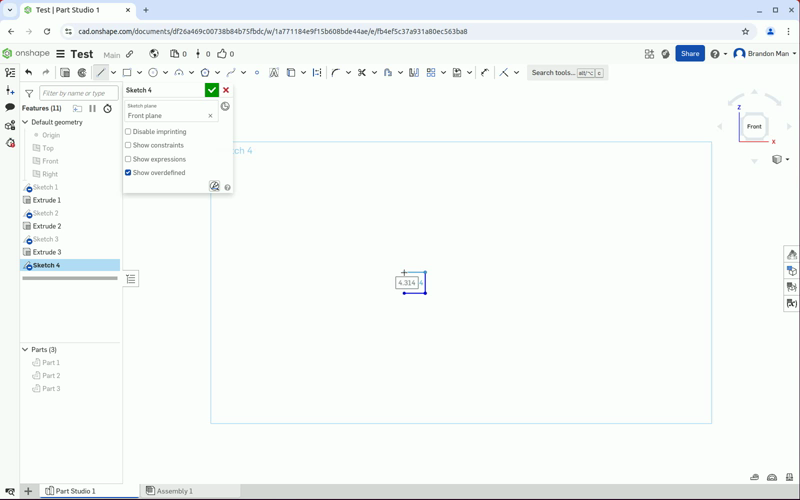
mouse_move(434, 272)
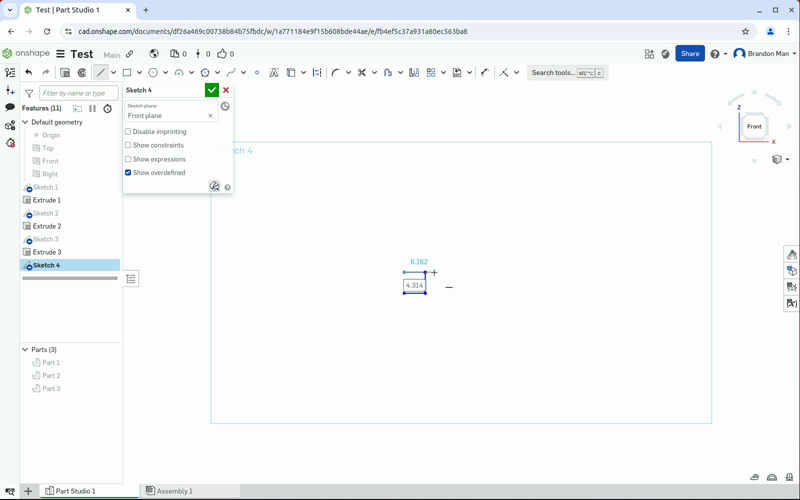
key_down(shift)
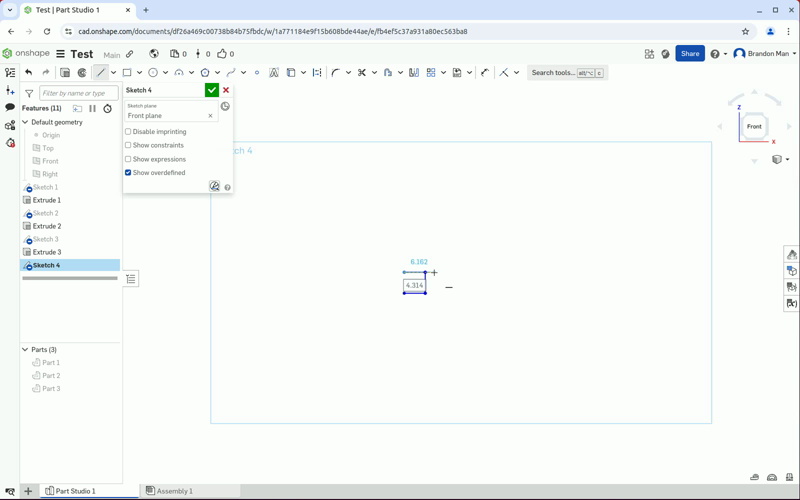
mouse_move(404, 293)
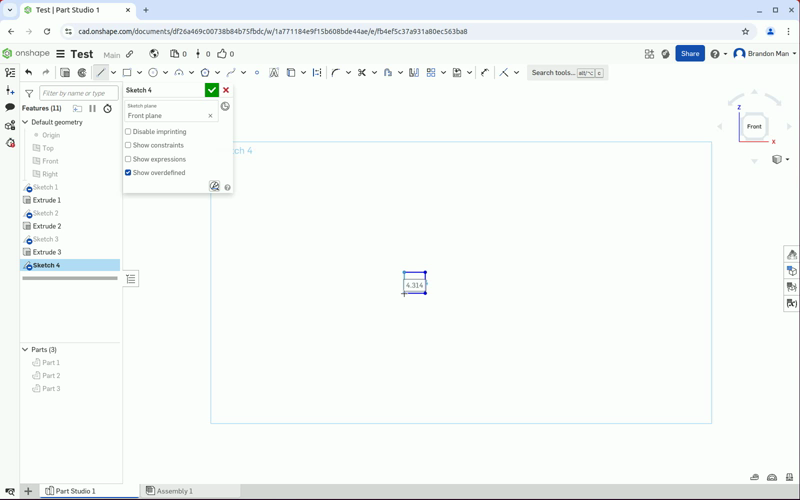
key_up(shift)
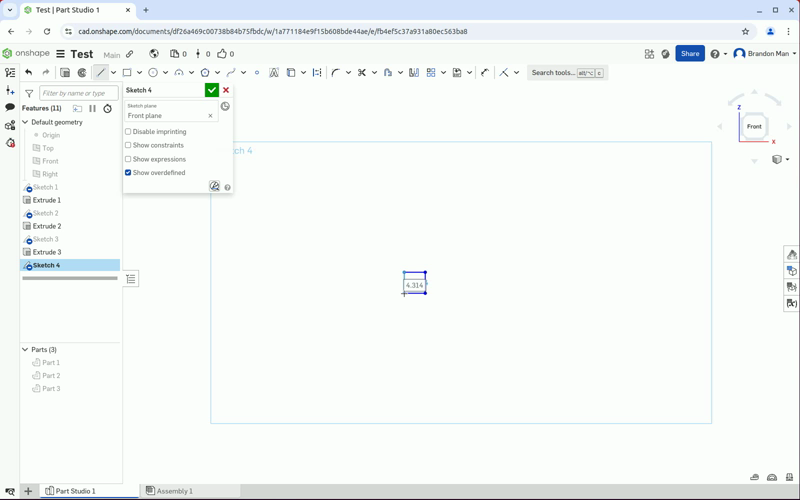
click(404, 293)
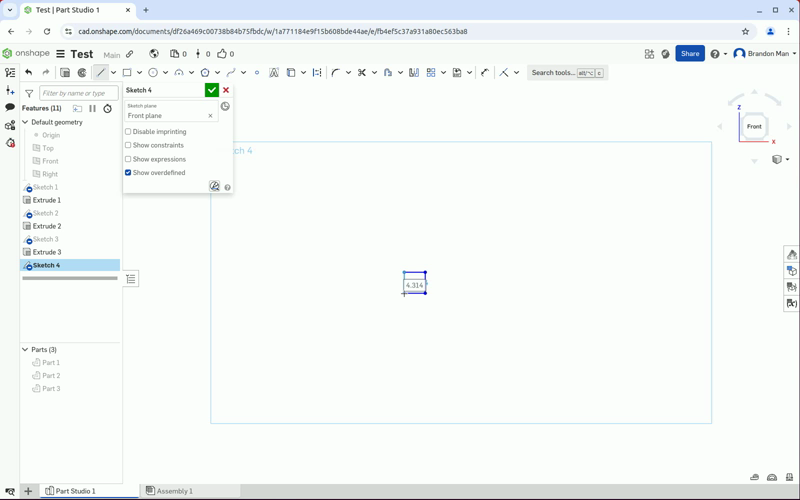
key(esc)
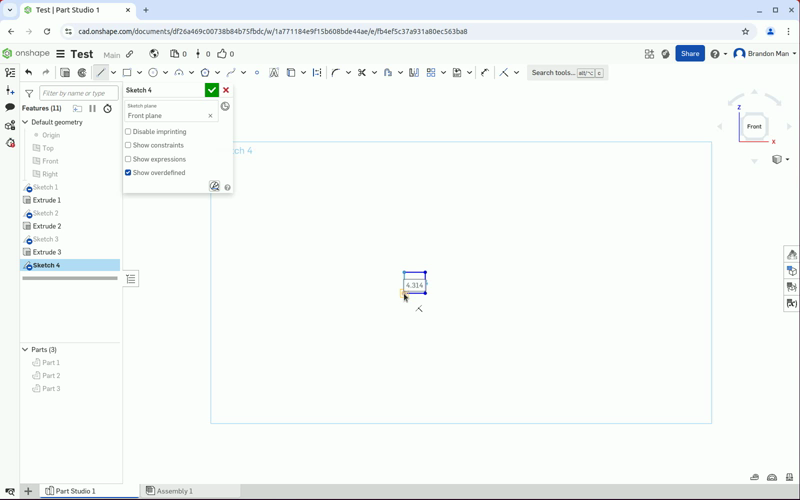
key(c)
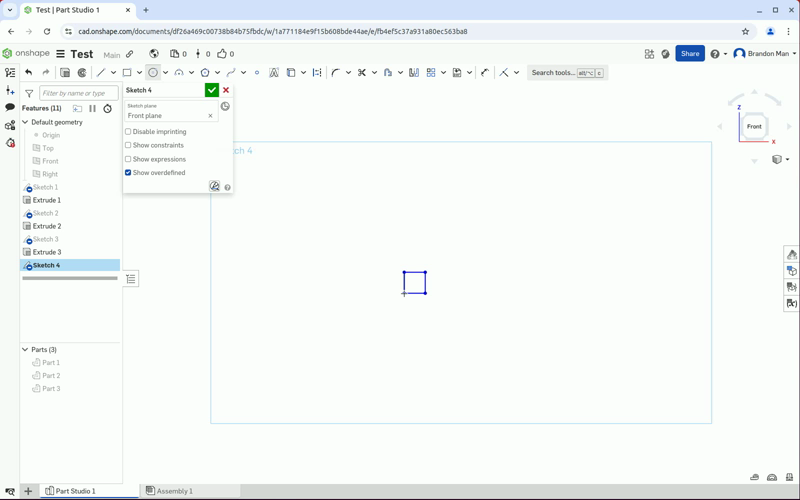
key_down(shift)
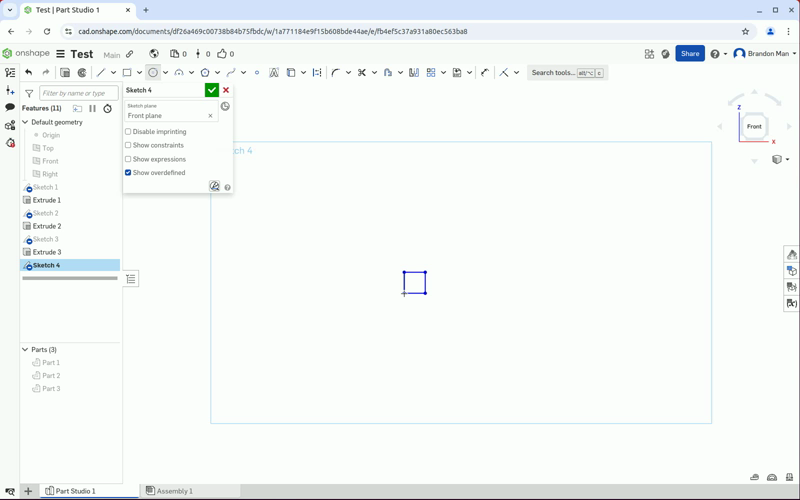
mouse_move(415, 282)
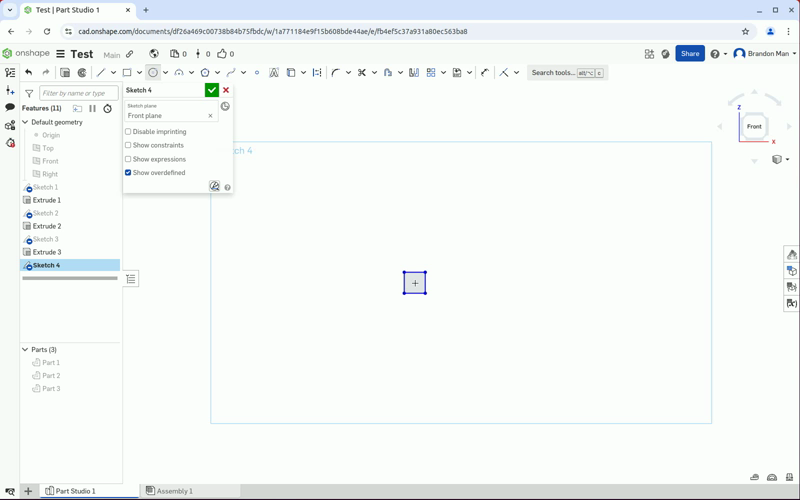
click(415, 282)
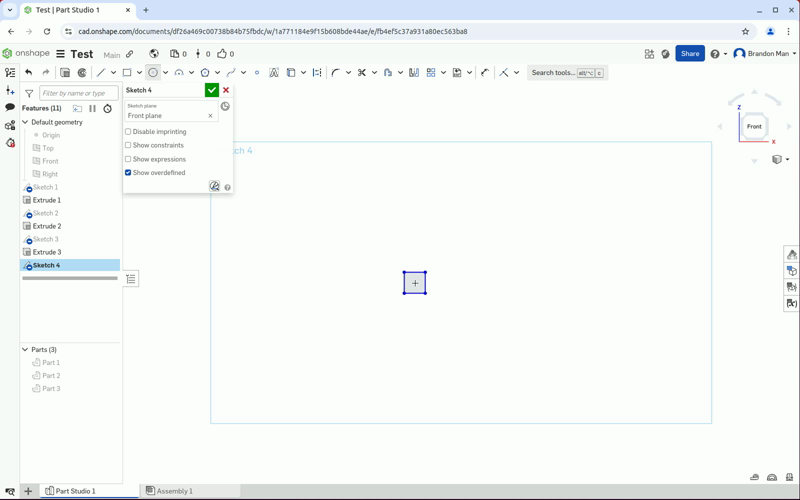
key_up(shift)
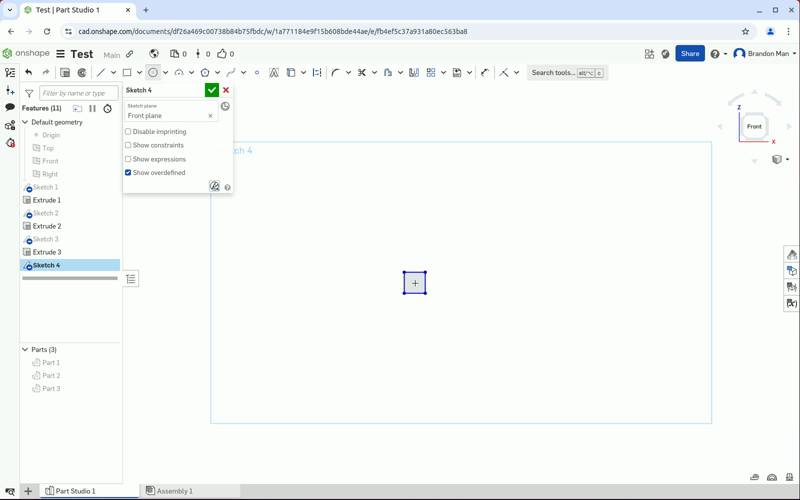
mouse_move(420, 282)
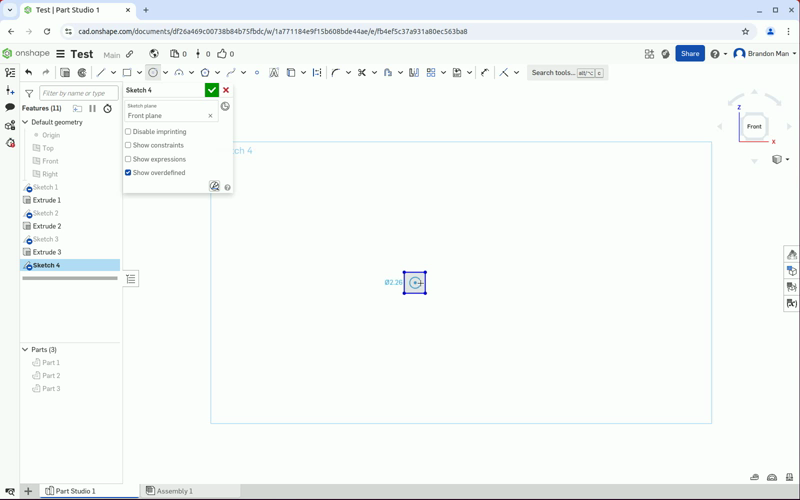
click(420, 282)
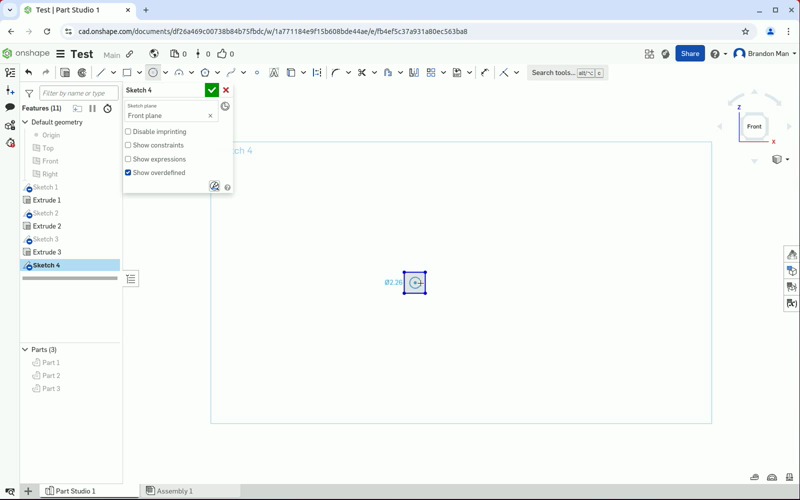
key(esc)
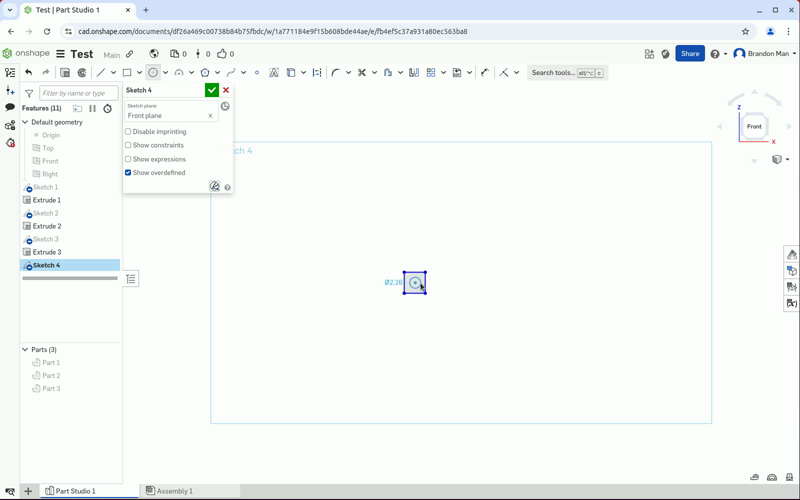
mouse_move(421, 279)
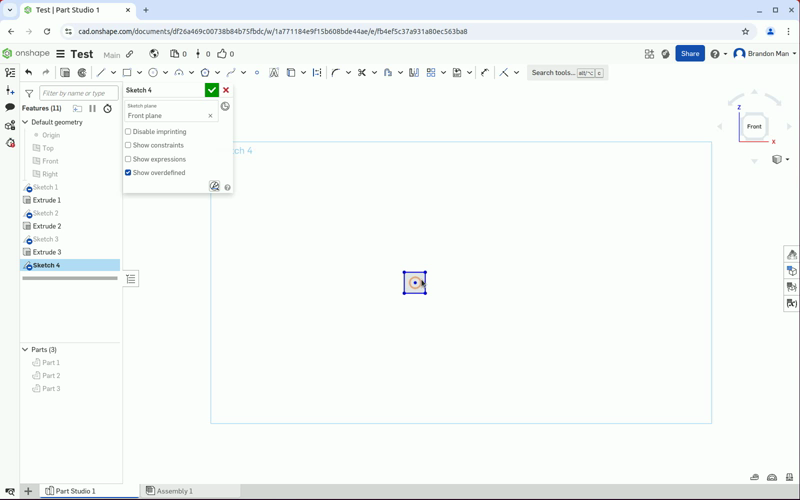
scroll(6)
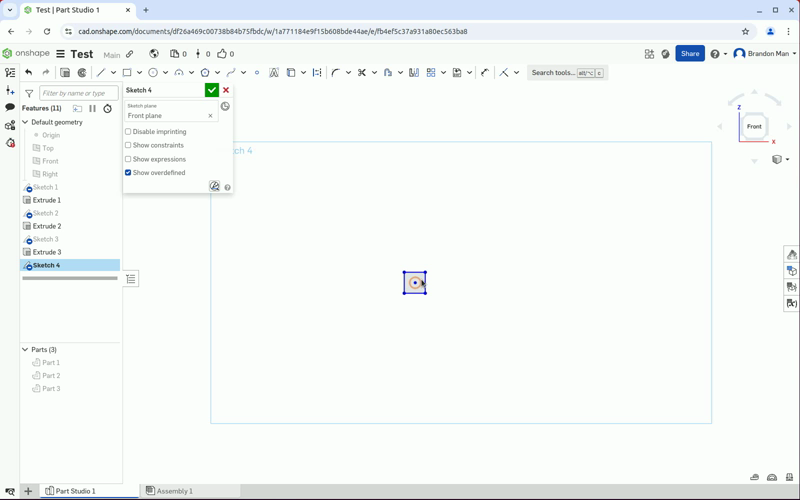
scroll(6)
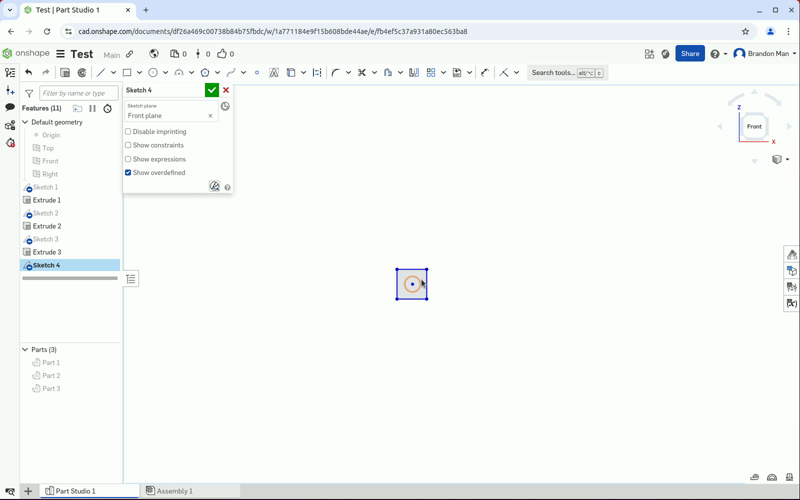
scroll(6)
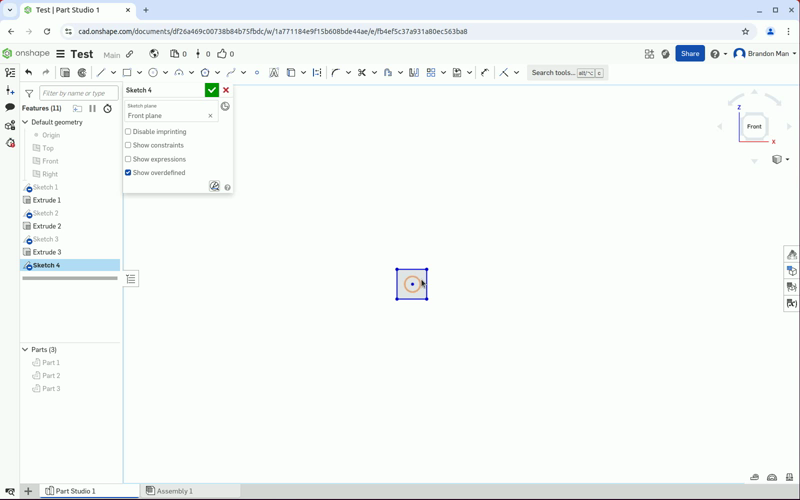
scroll(6)
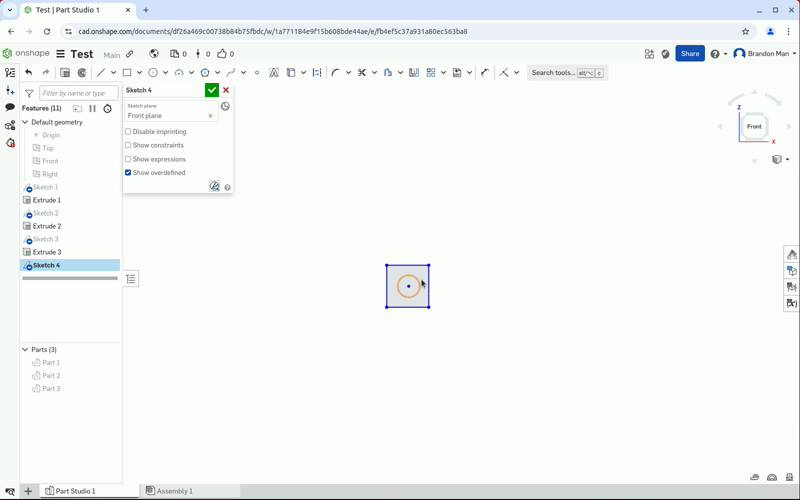
scroll(6)
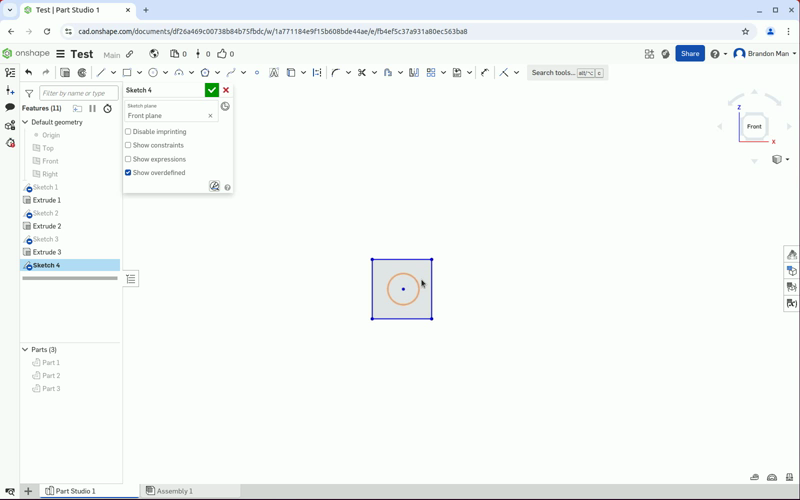
scroll(6)
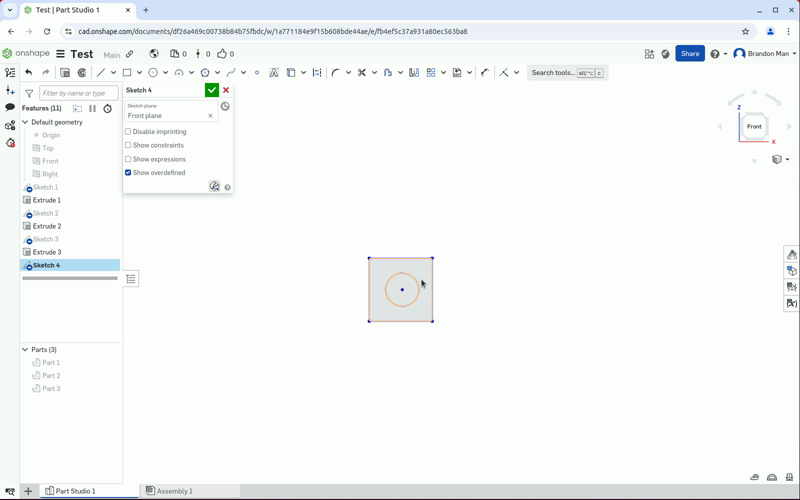
scroll(6)
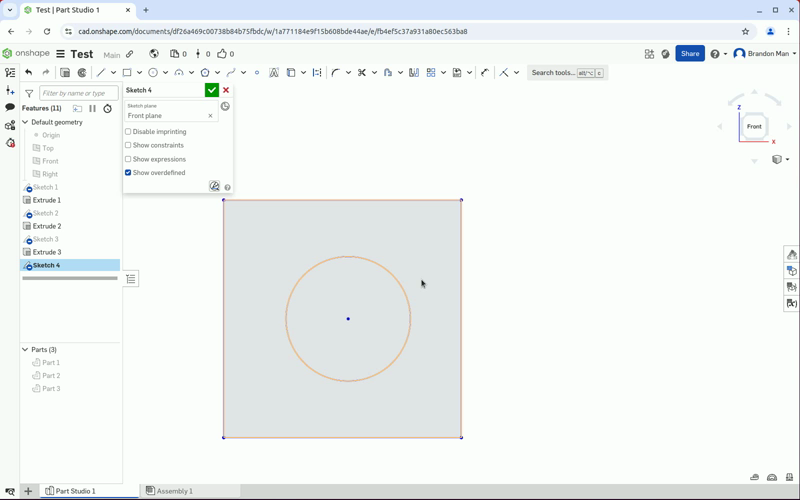
click(421, 279)
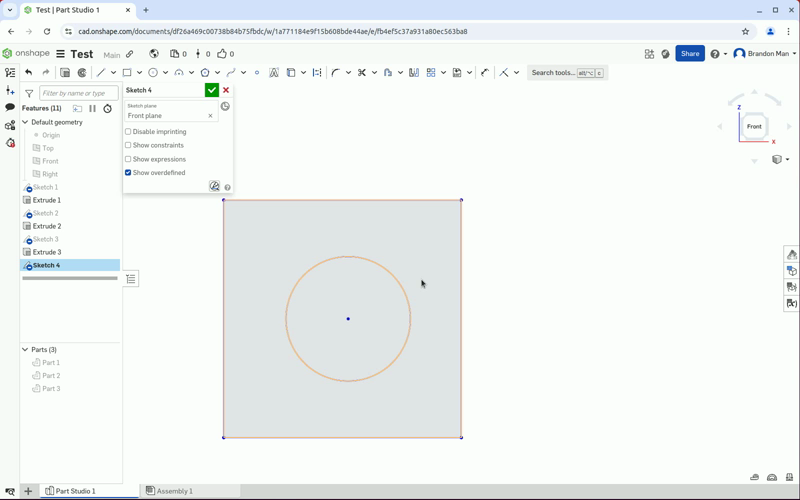
scroll(-6)
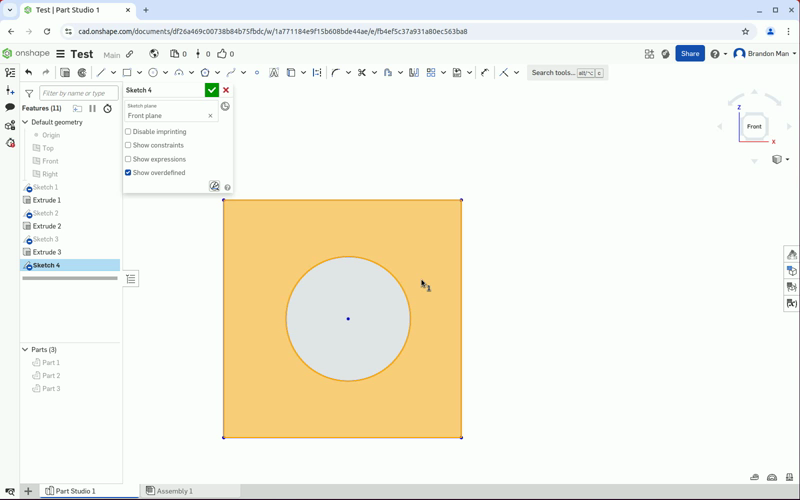
scroll(-6)
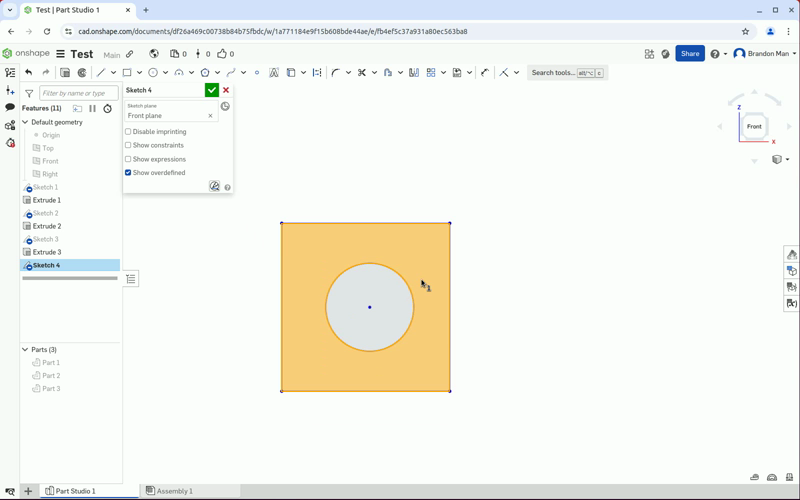
scroll(-6)
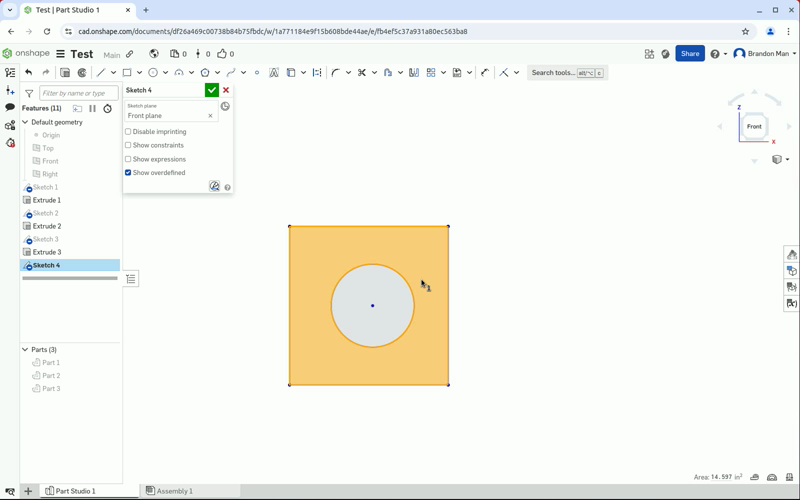
scroll(-6)
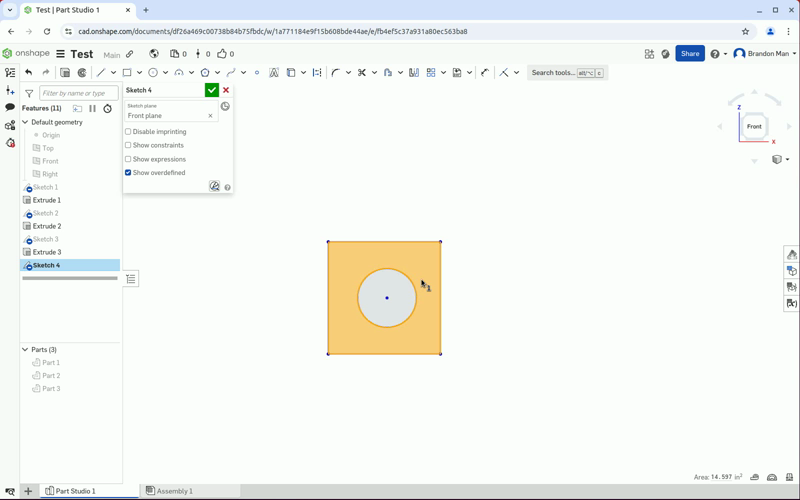
scroll(-6)
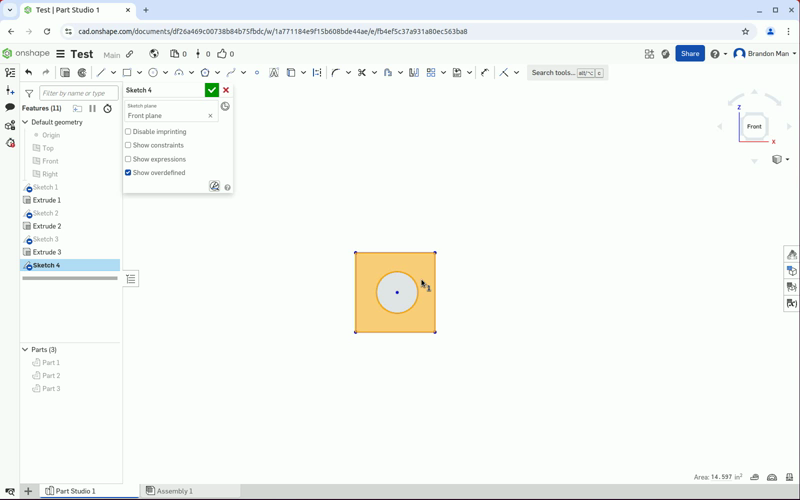
scroll(-6)
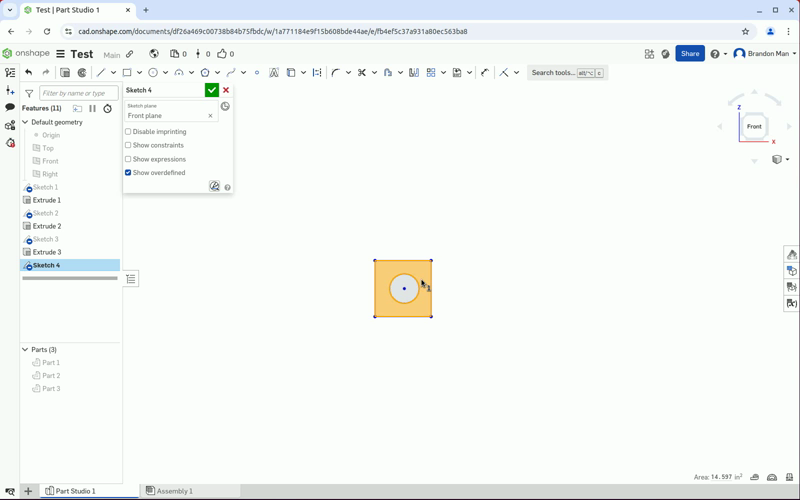
scroll(-6)
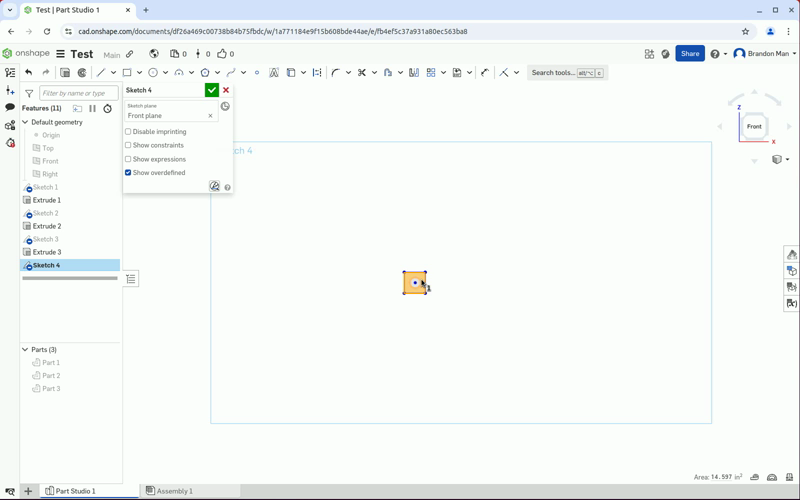
mouse_move(73, 352)
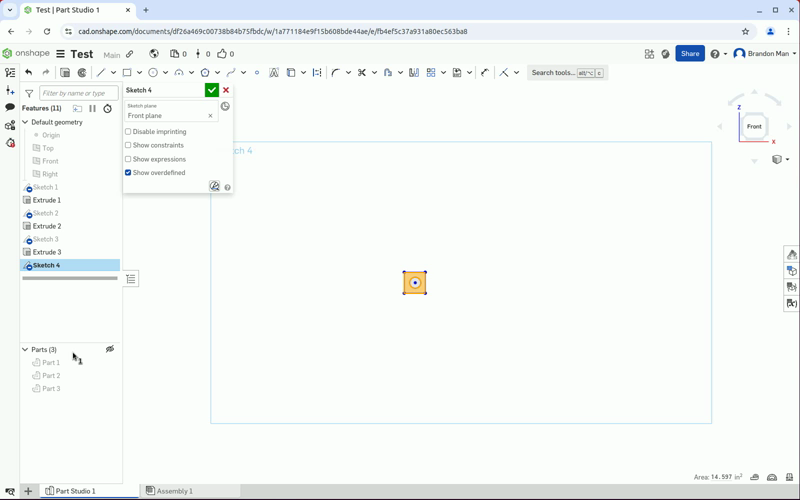
key(shift+y)
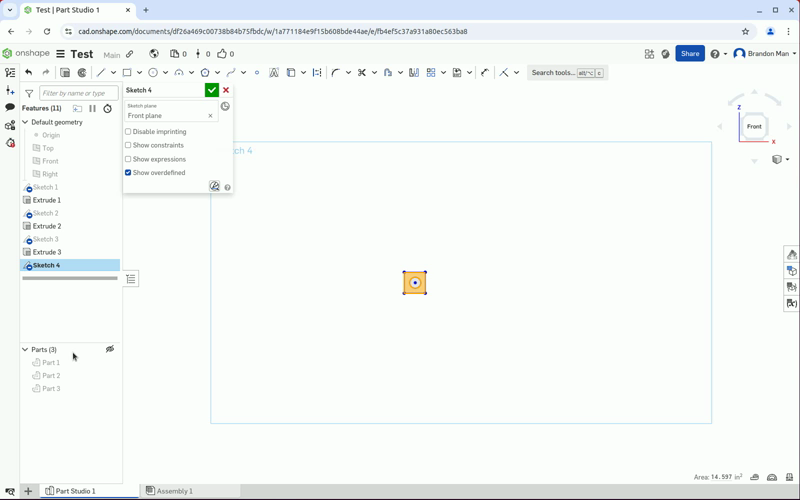
key(shift+e)
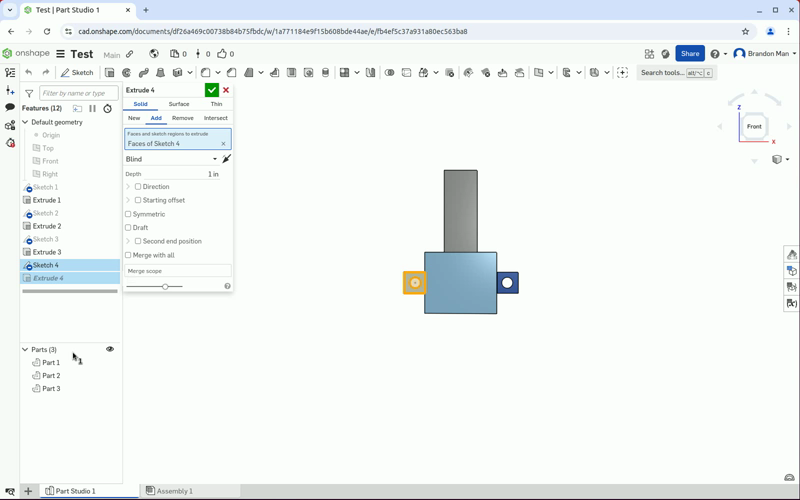
mouse_move(143, 106)
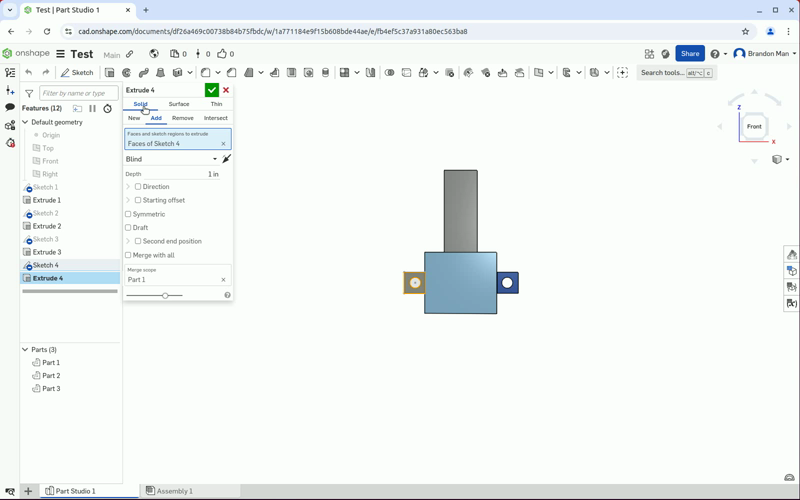
click(143, 106)
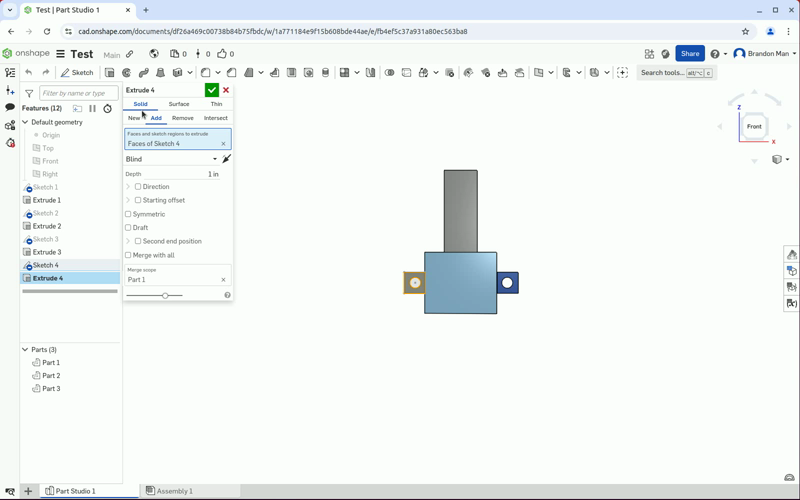
mouse_move(137, 120)
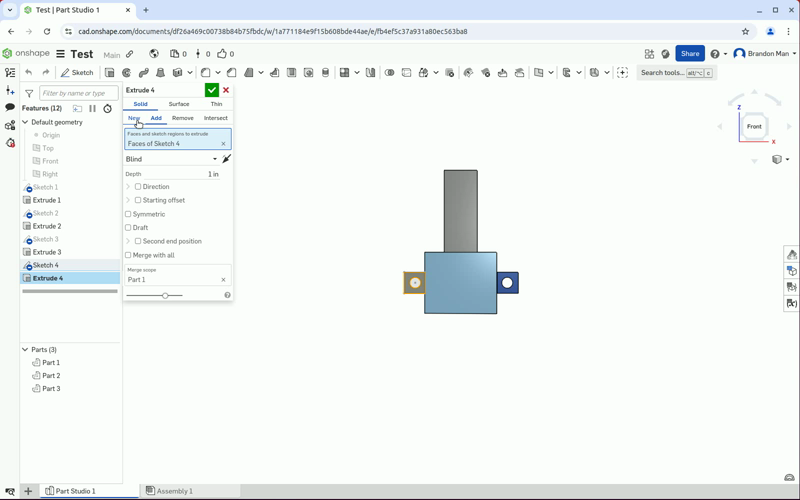
click(137, 120)
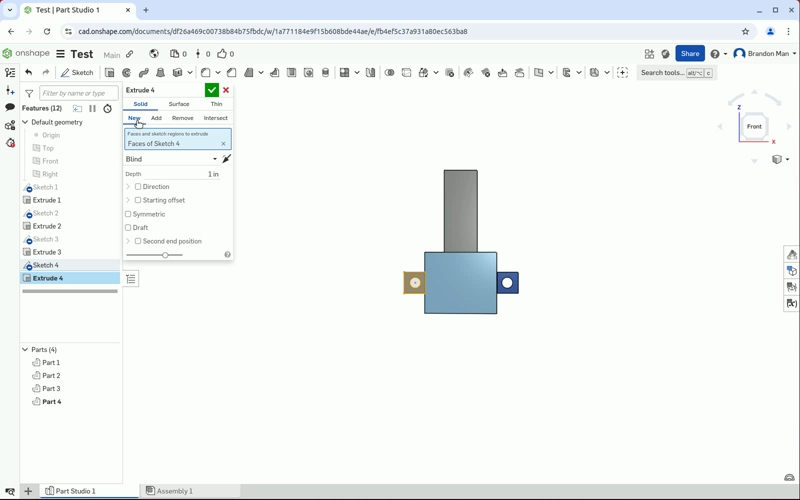
key(tab, 4)
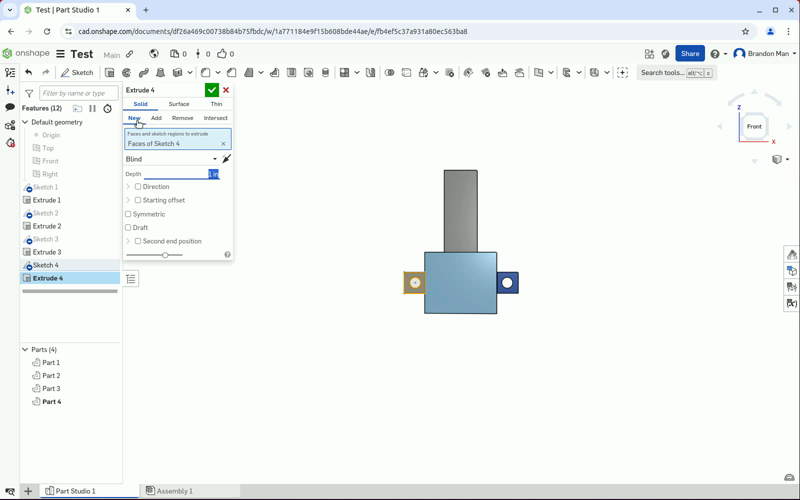
text(3.611)
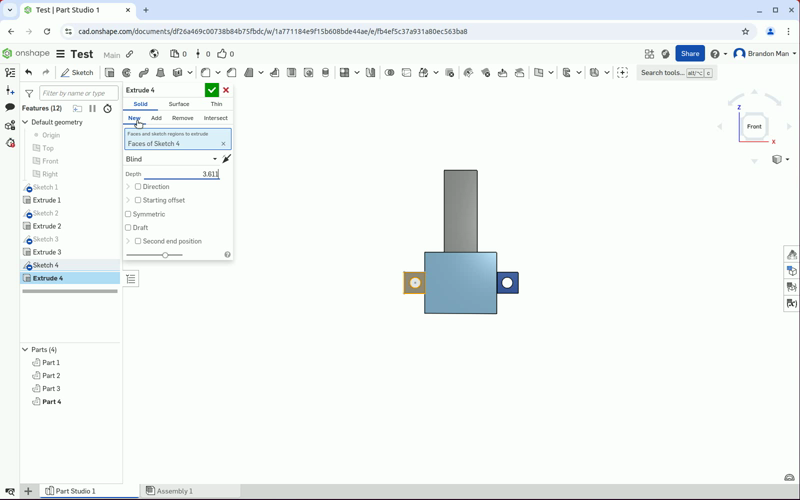
key(enter)
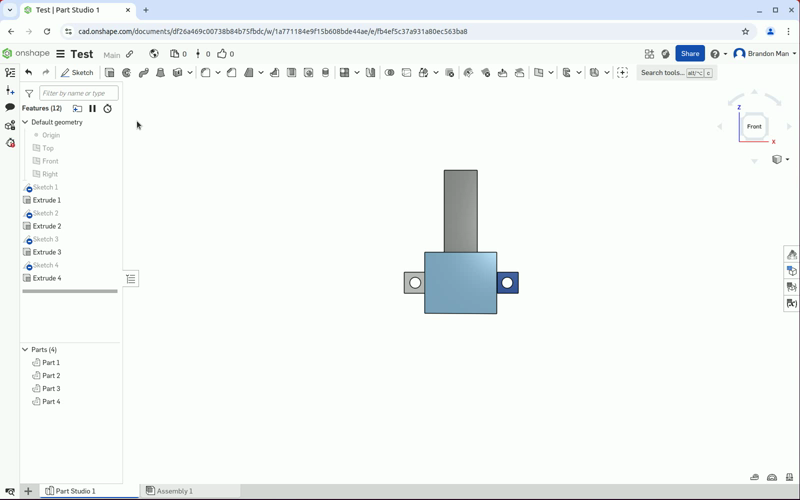
key(shift+h)
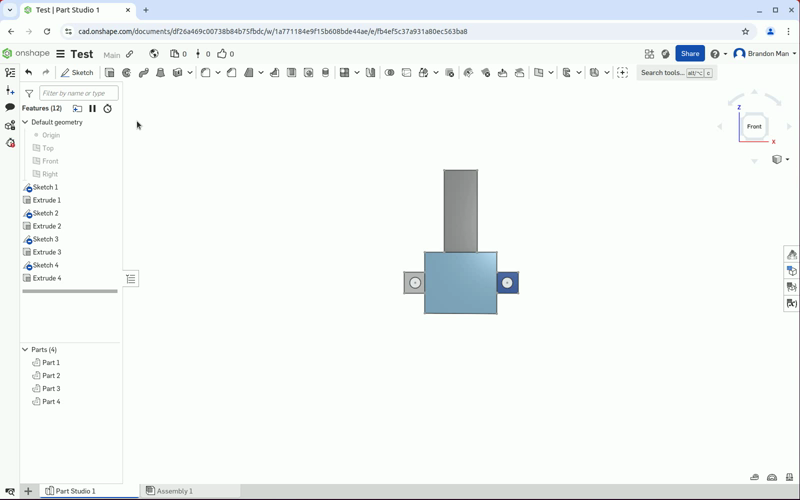
key(shift+h)
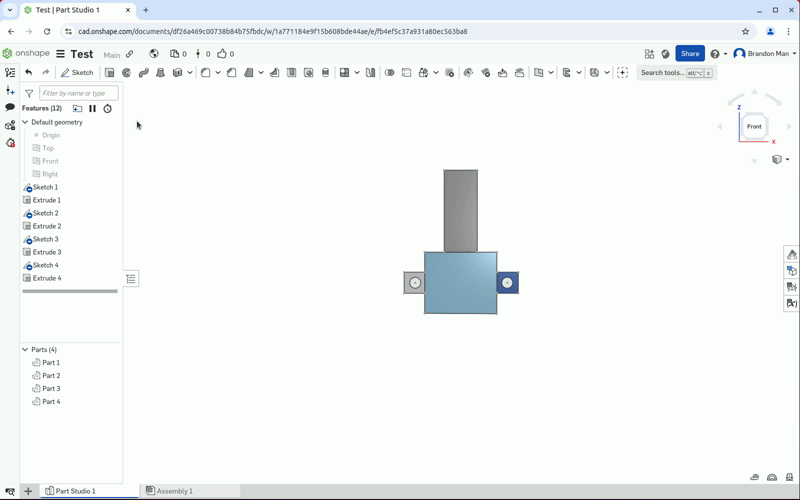
key(shift+7)
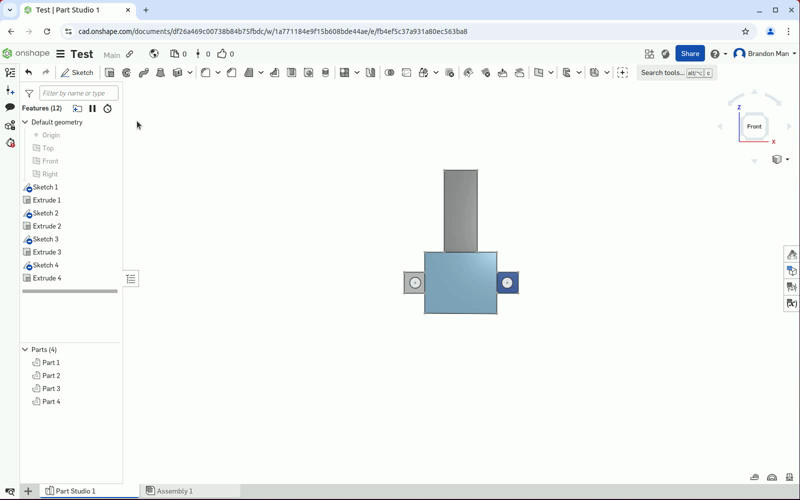
key(left, 2)
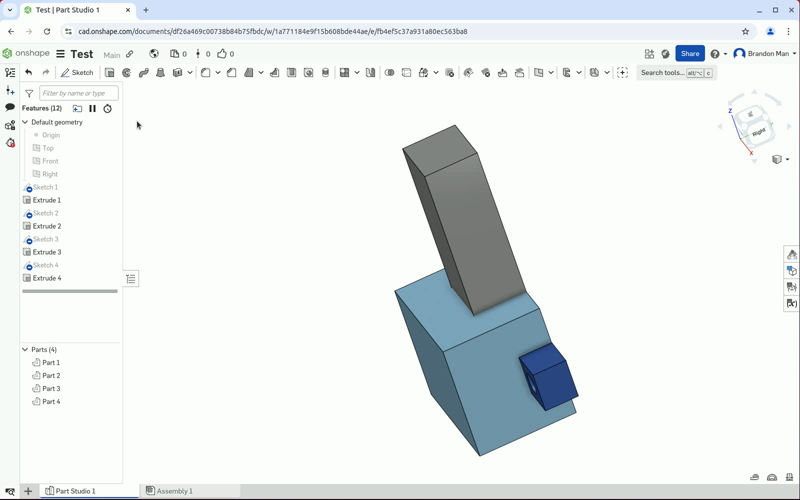
key(down, 2)
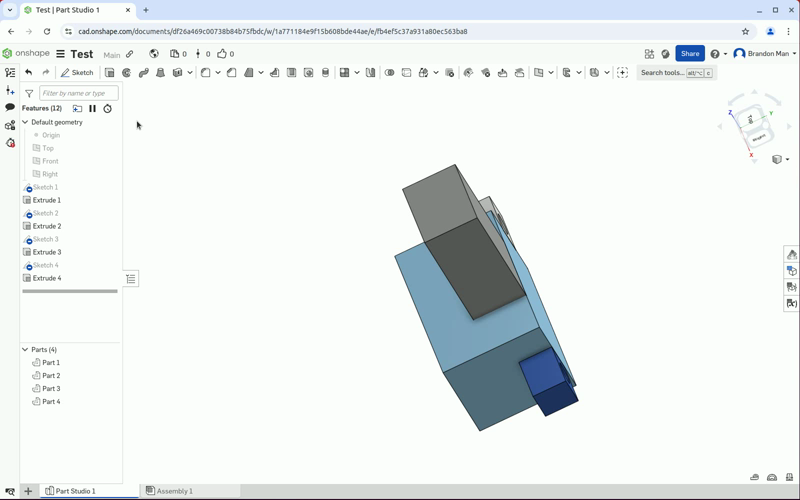
key(up, 2)
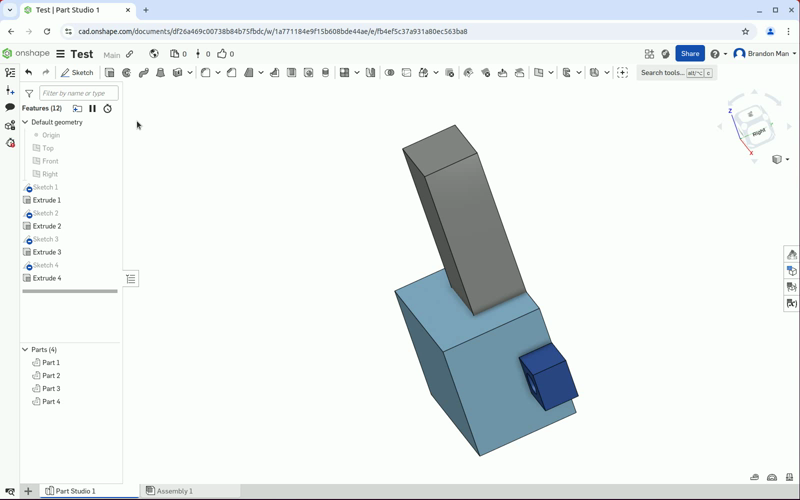
key(right, 2)
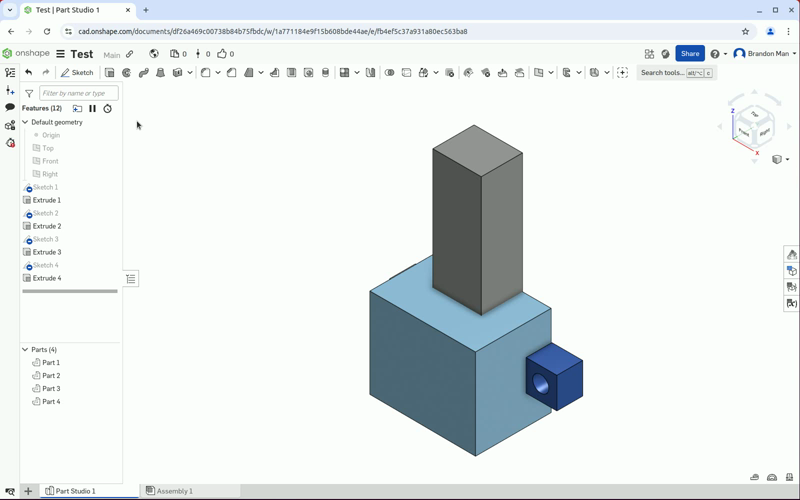
mouse_move(73, 189)
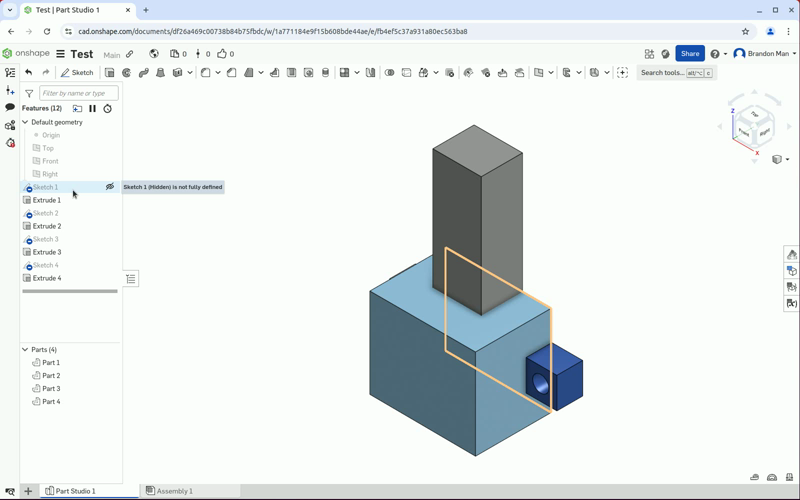
click(73, 189)